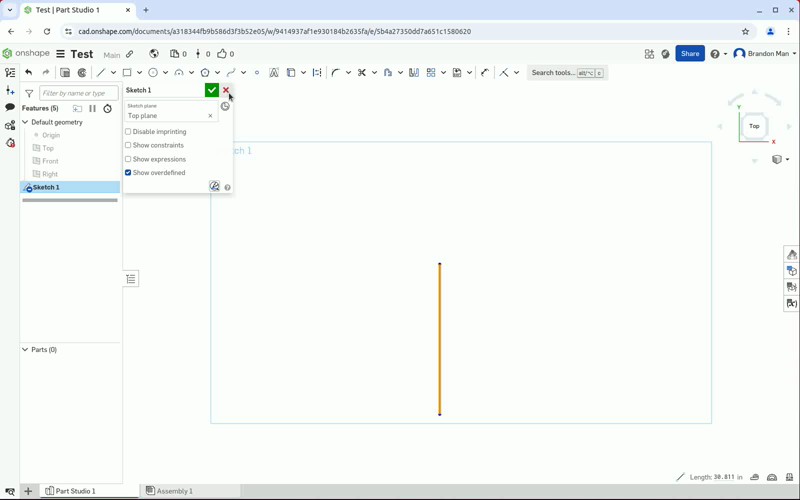
key(shift+h)
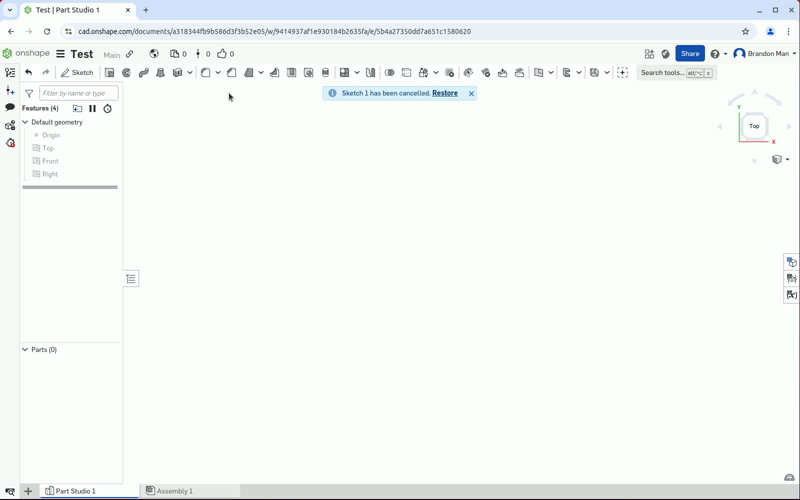
mouse_move(73, 352)
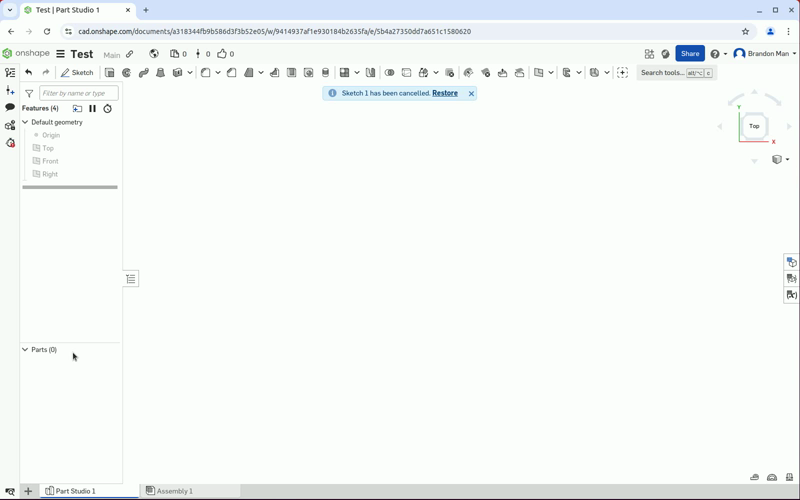
key(y)
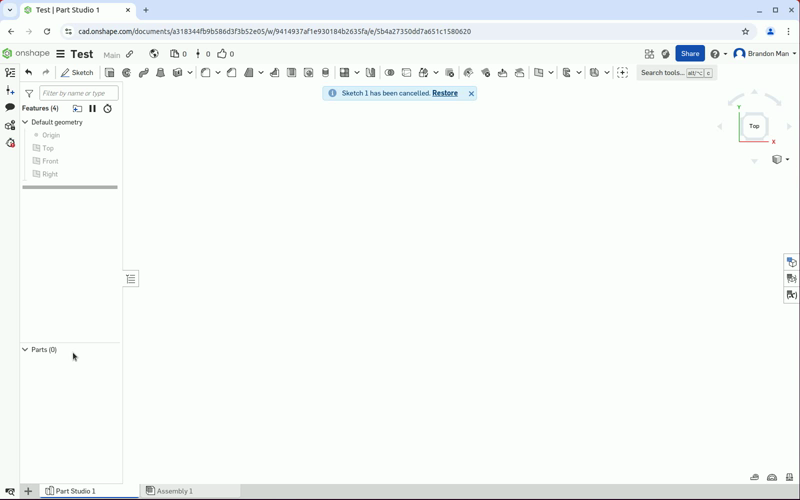
key(shift+p)
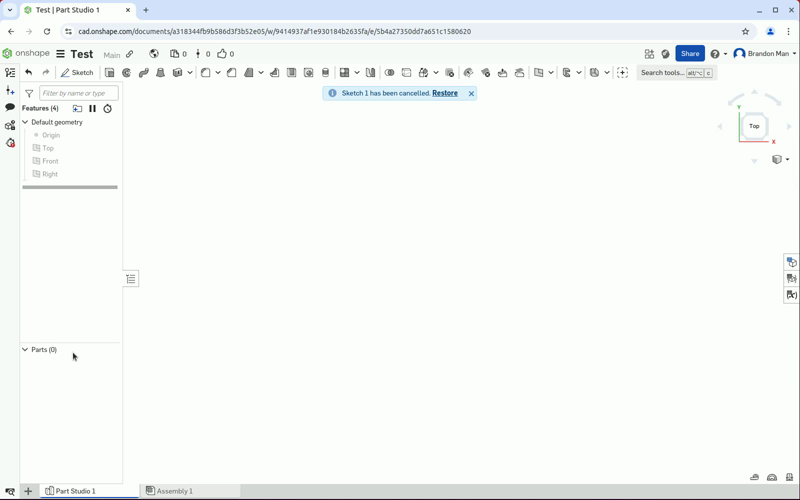
key(space)
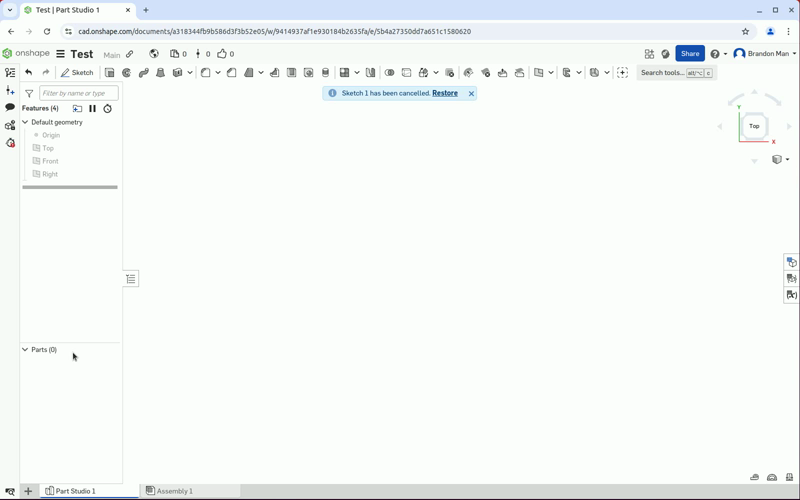
key_down(shift)
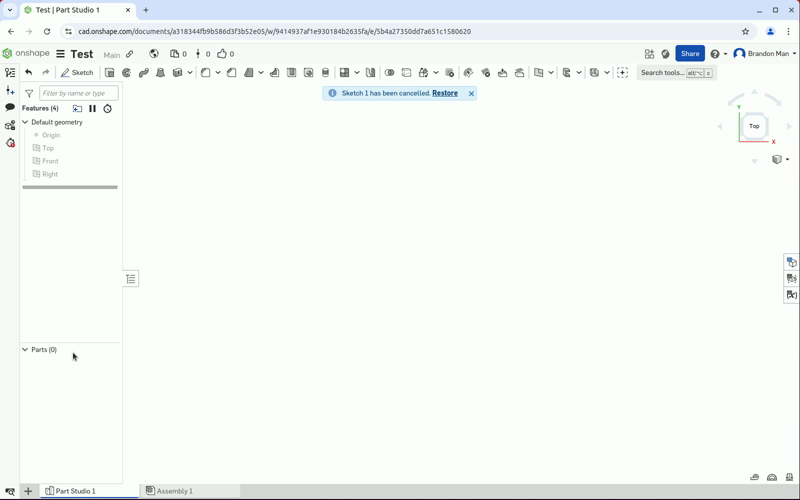
key(up)
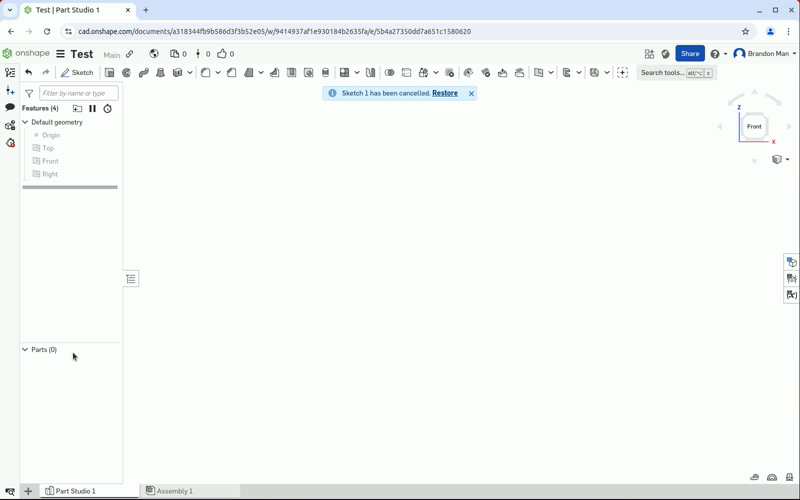
key_up(shift)
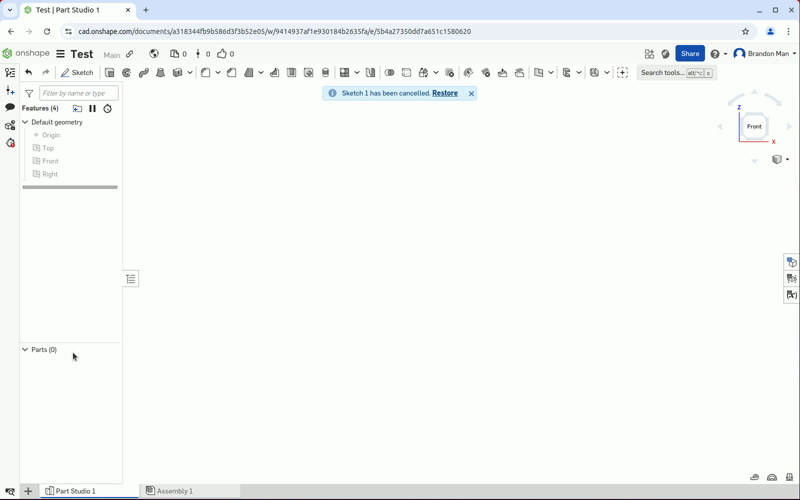
mouse_move(73, 352)
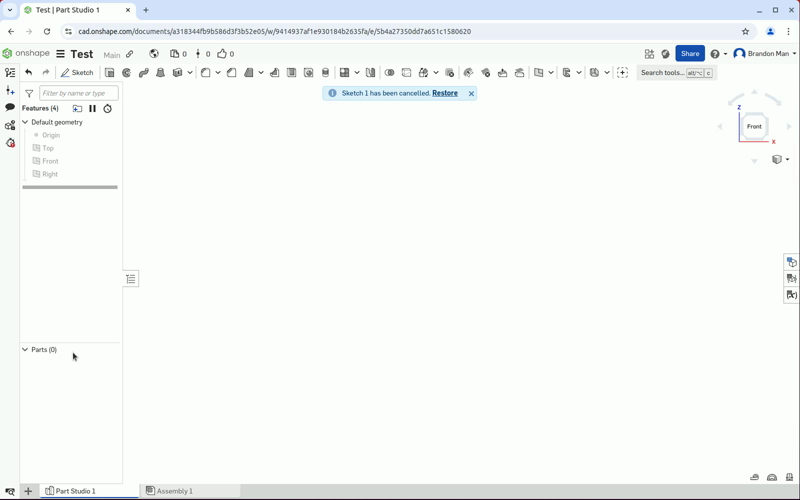
key(shift+y)
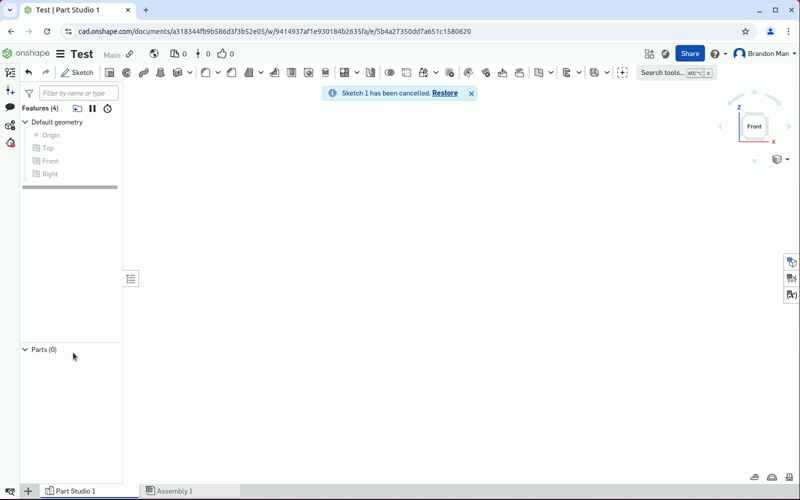
key(shift+s)
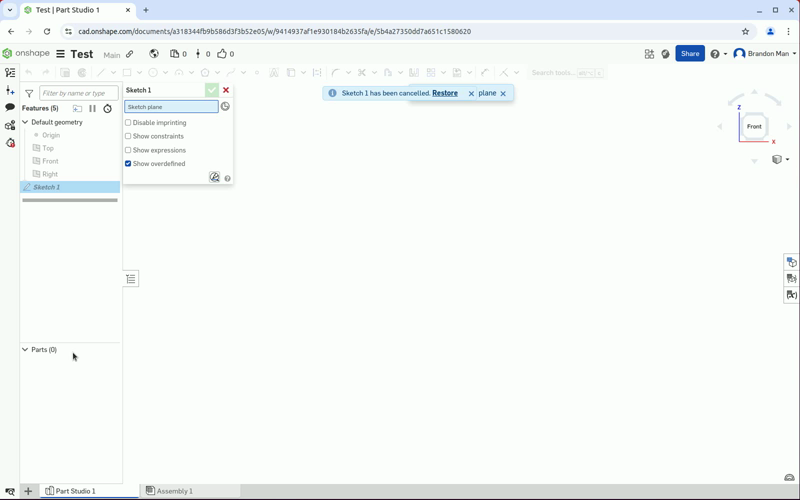
mouse_move(73, 163)
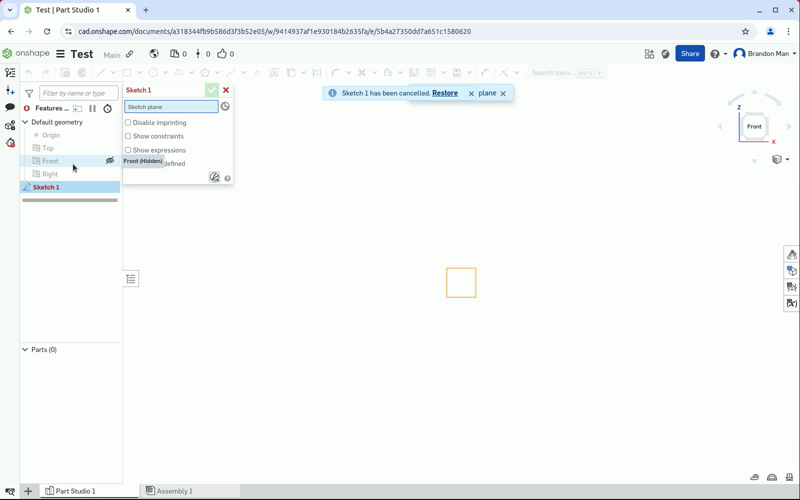
click(73, 163)
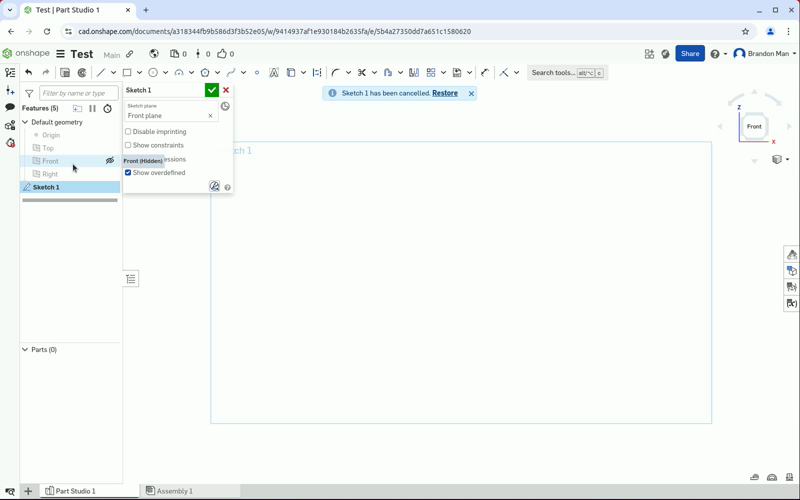
mouse_move(73, 352)
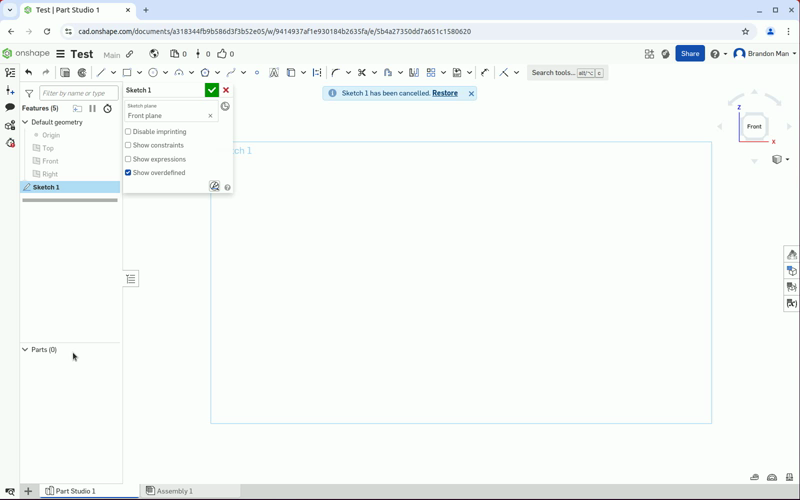
key(y)
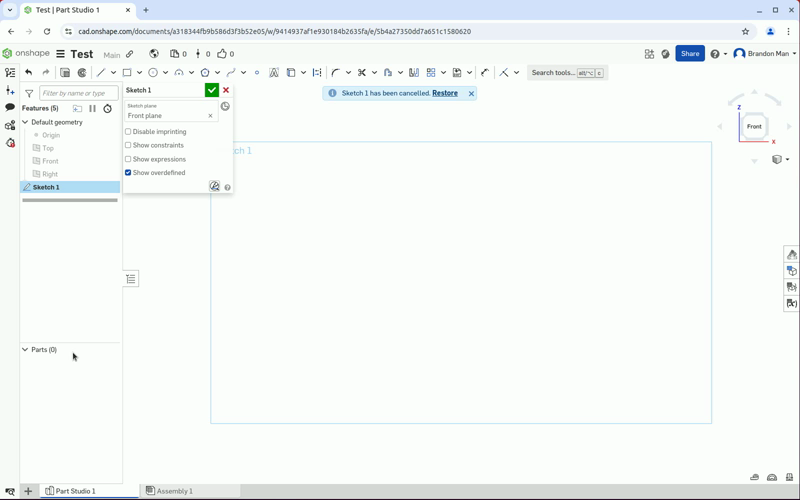
key(l)
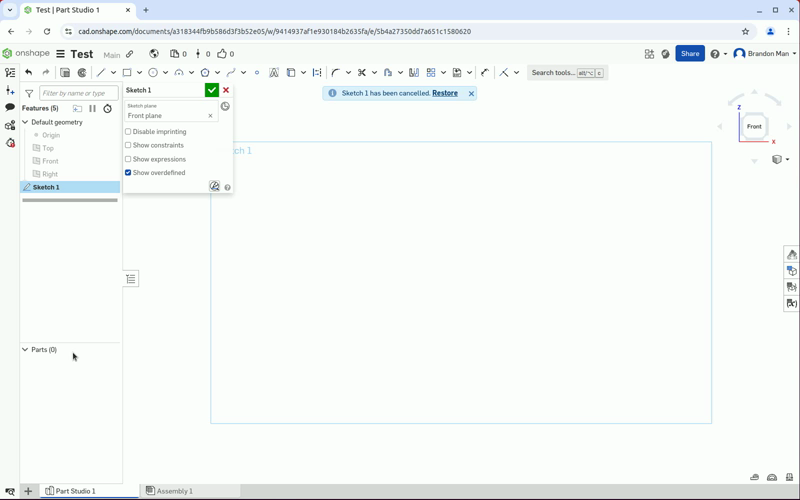
key_down(shift)
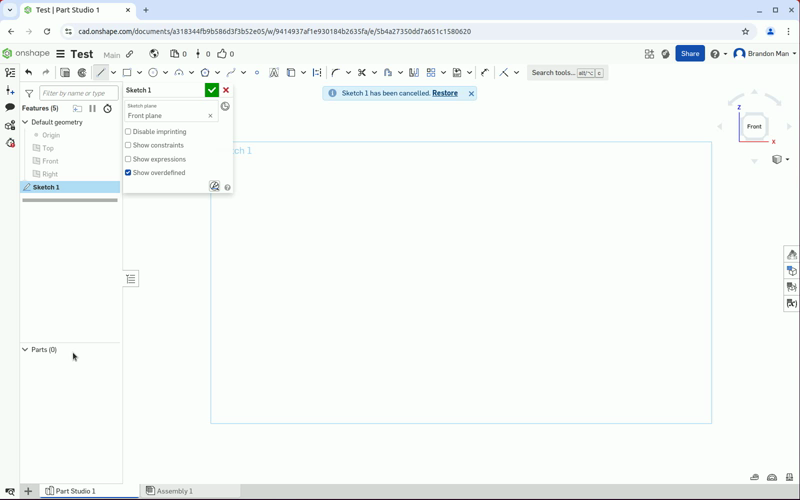
mouse_move(460, 293)
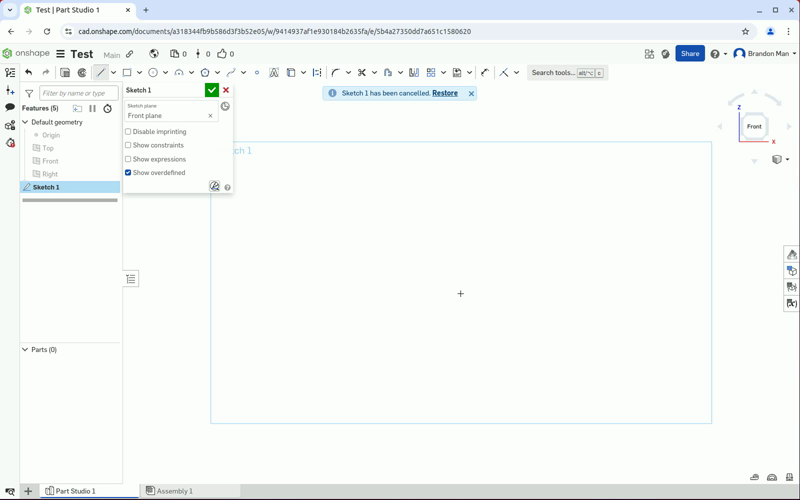
click(460, 293)
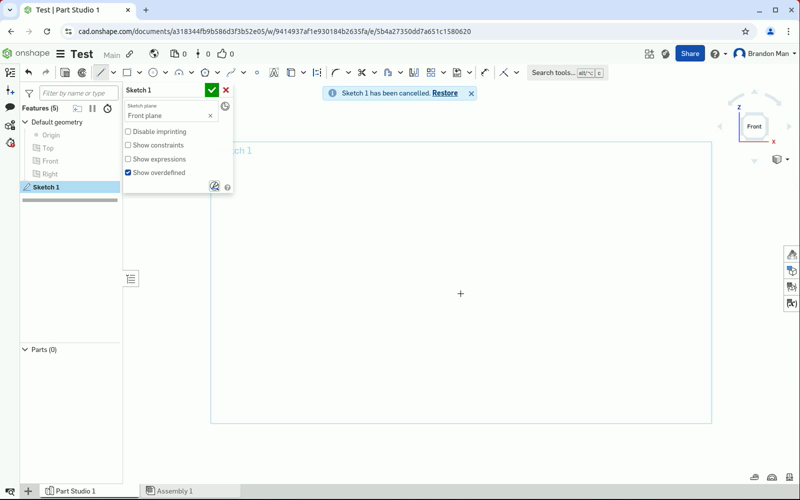
key_up(shift)
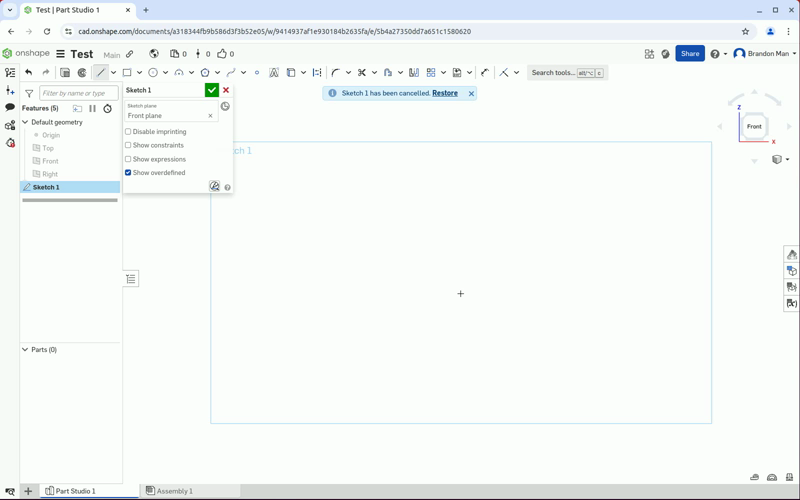
key_down(shift)
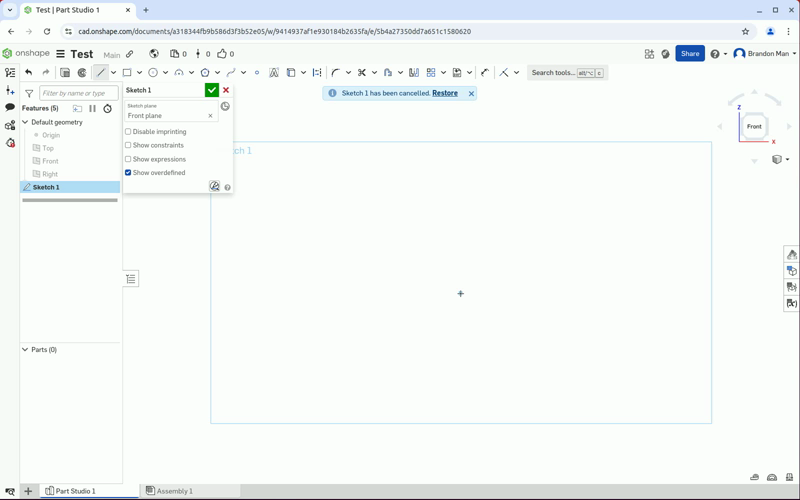
mouse_move(562, 293)
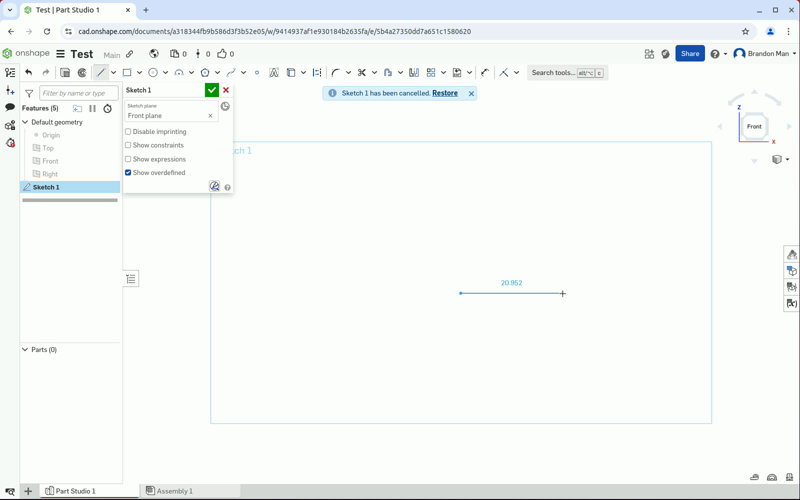
click(562, 293)
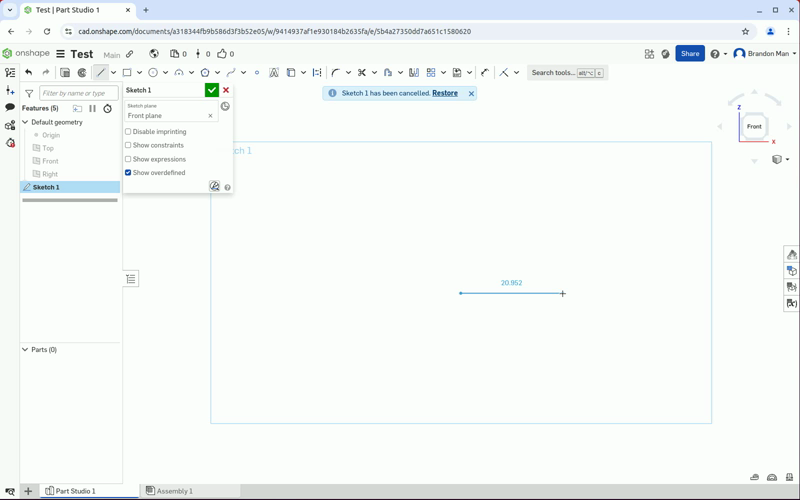
key_up(shift)
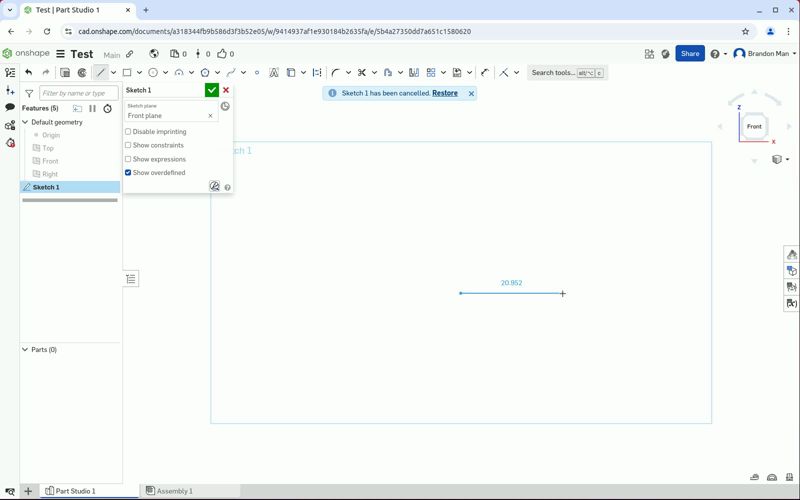
key(esc)
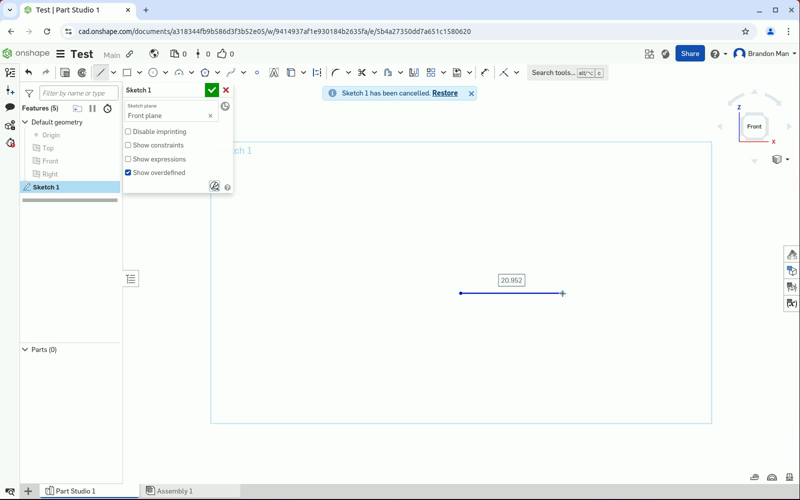
key(a)
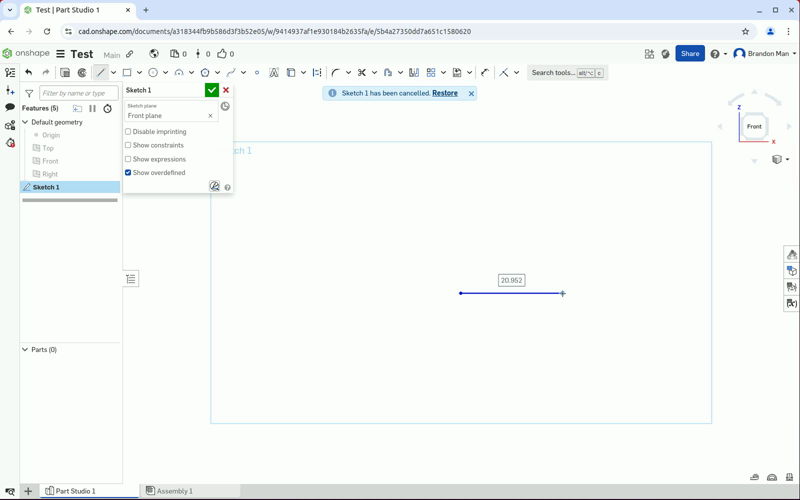
mouse_move(562, 293)
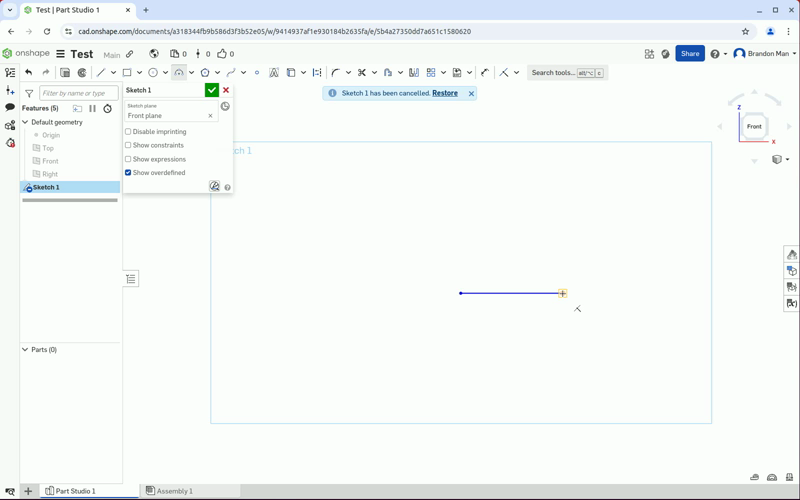
click(562, 293)
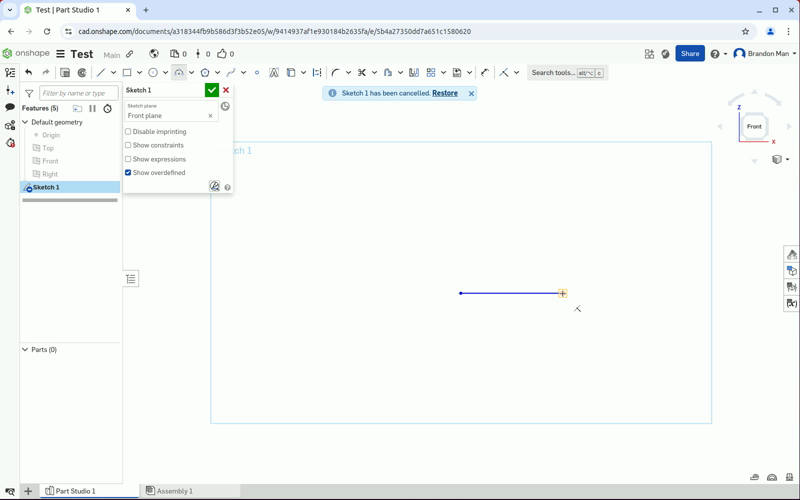
key_down(shift)
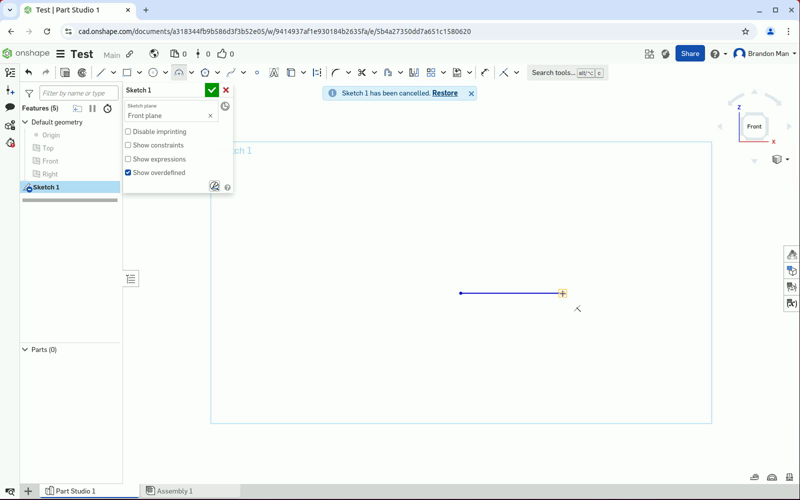
mouse_move(573, 282)
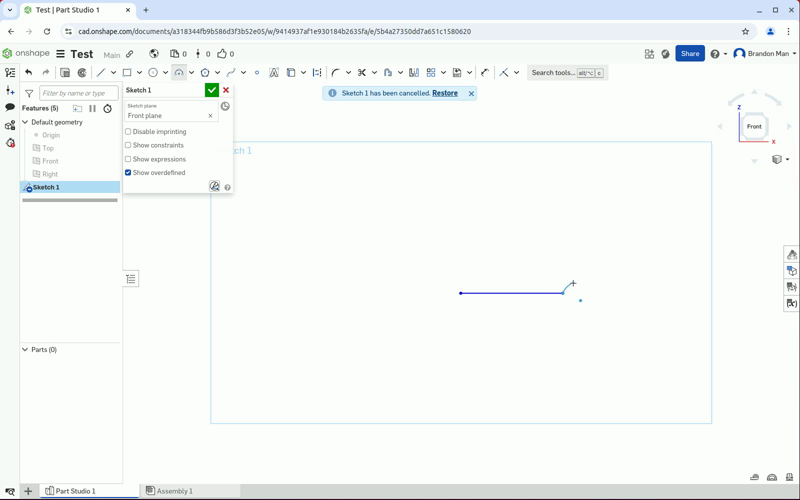
click(573, 282)
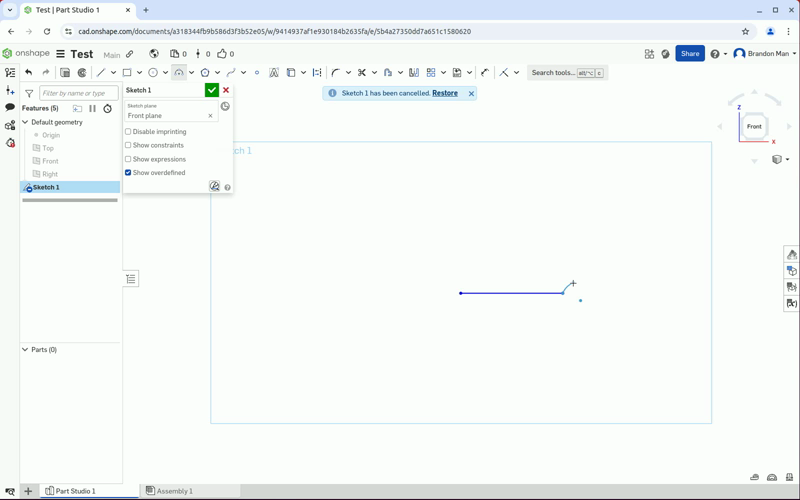
mouse_move(570, 290)
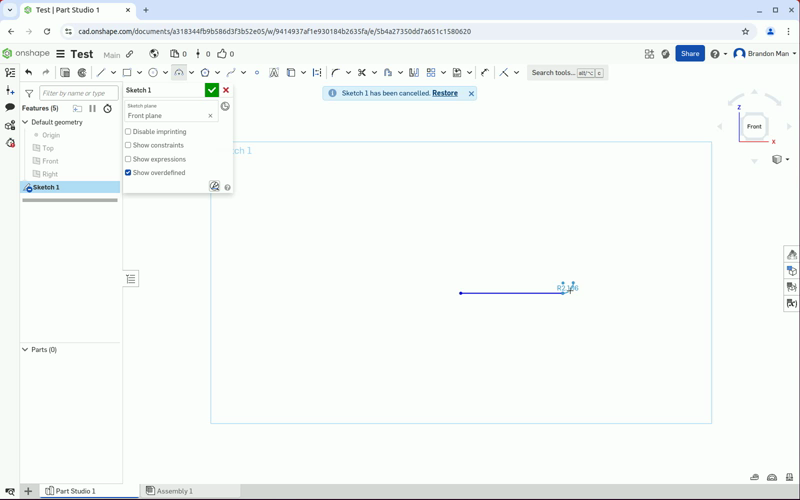
click(570, 290)
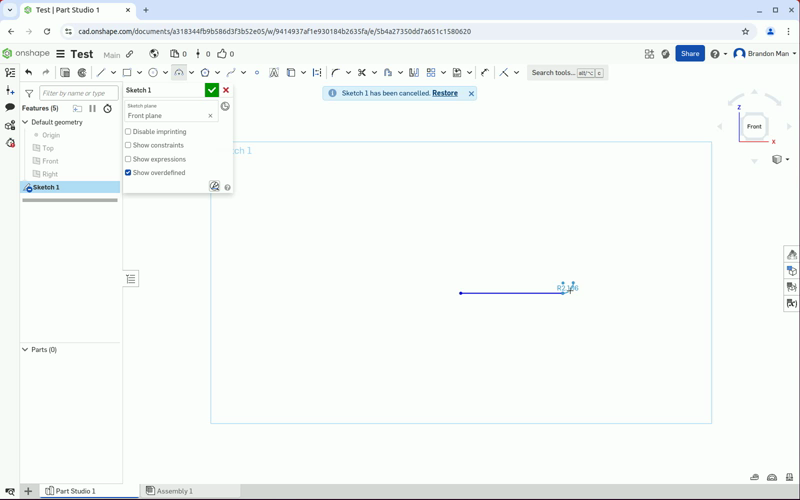
key_up(shift)
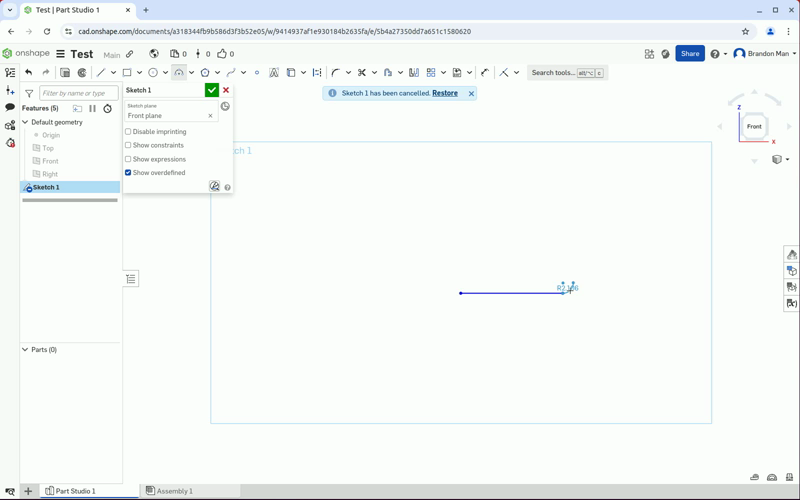
key(esc)
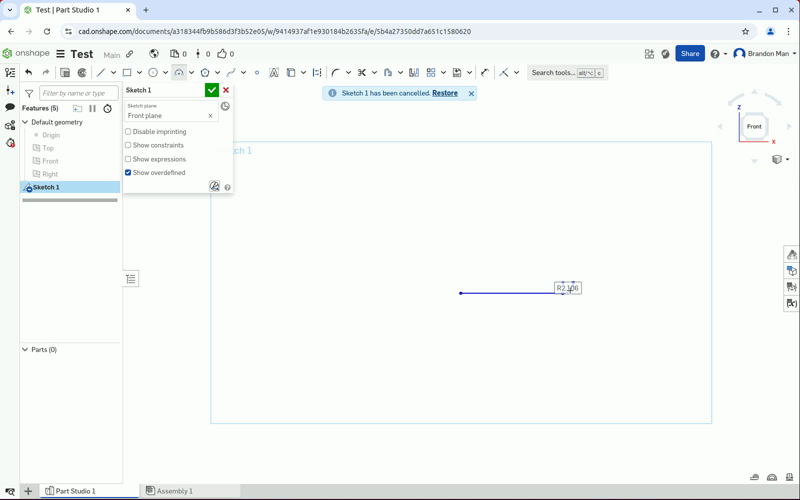
key(l)
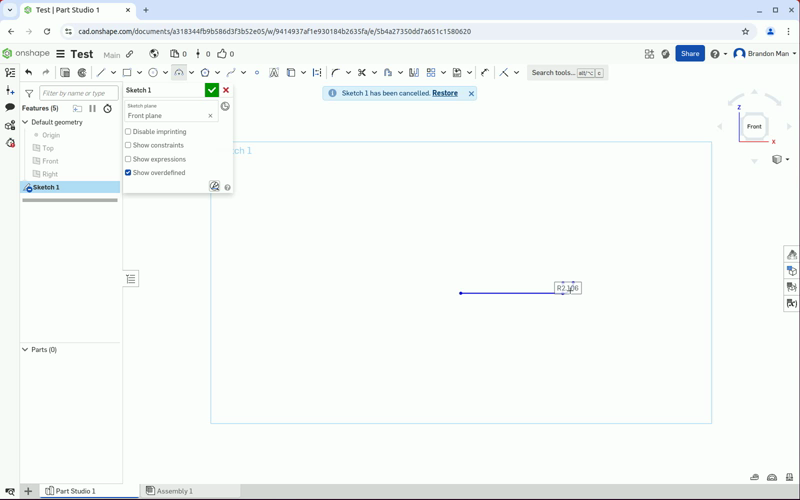
mouse_move(573, 282)
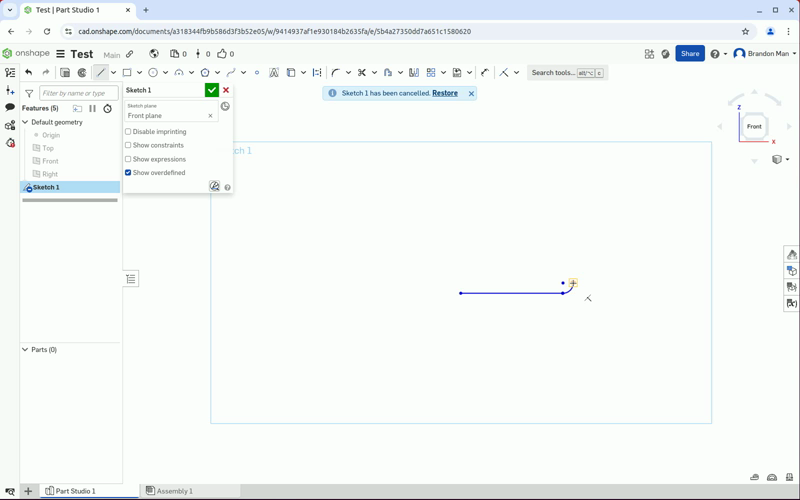
click(573, 282)
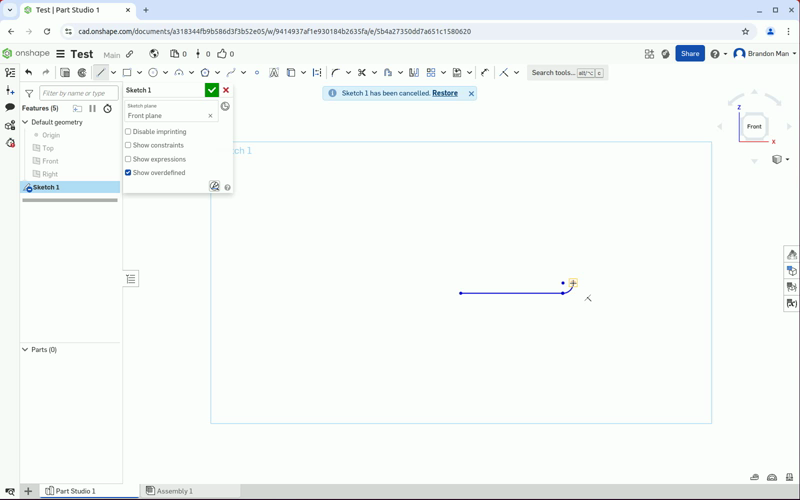
key_down(shift)
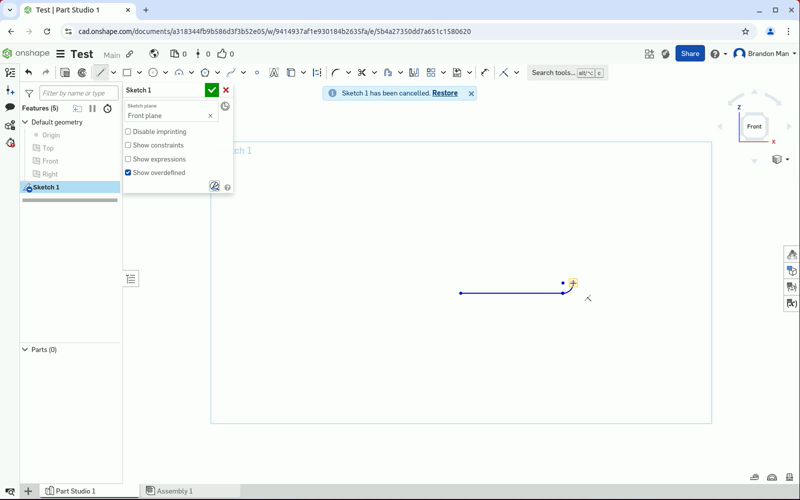
mouse_move(589, 282)
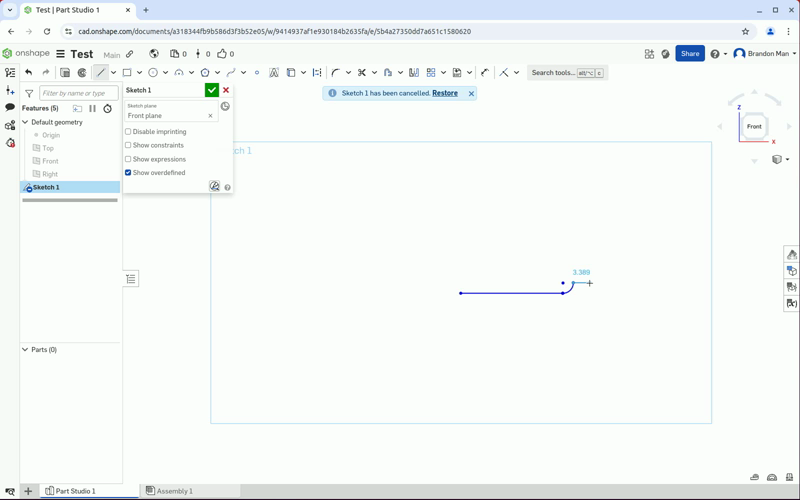
mouse_move(573, 261)
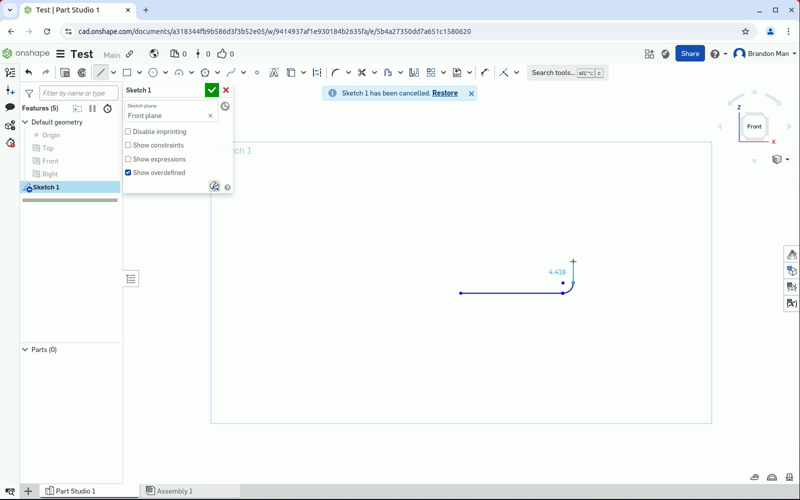
click(573, 261)
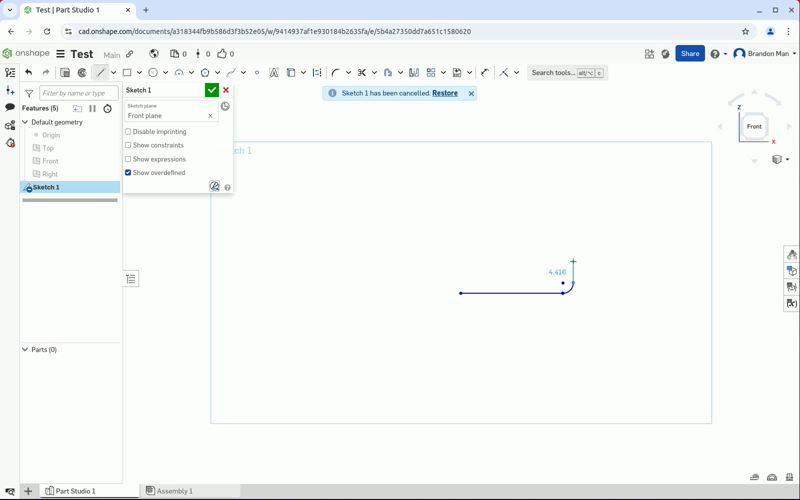
key_up(shift)
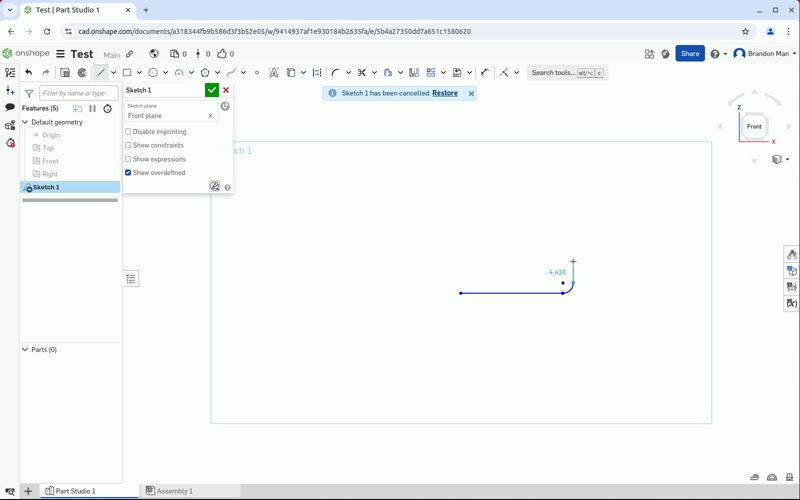
key(esc)
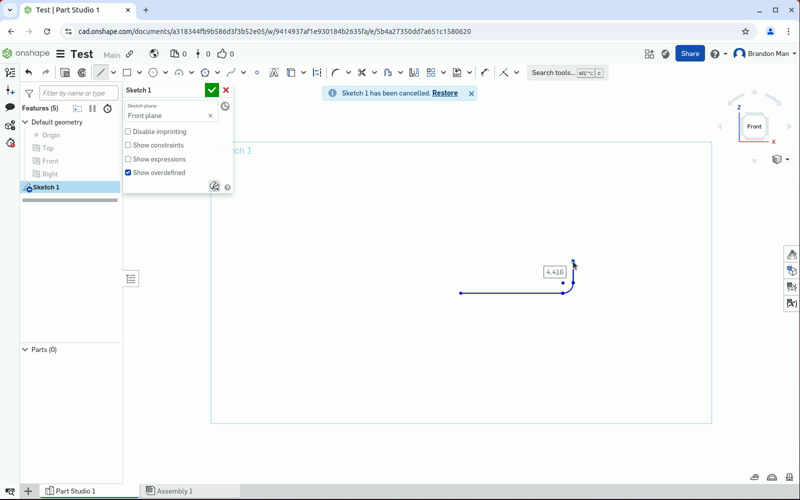
key(a)
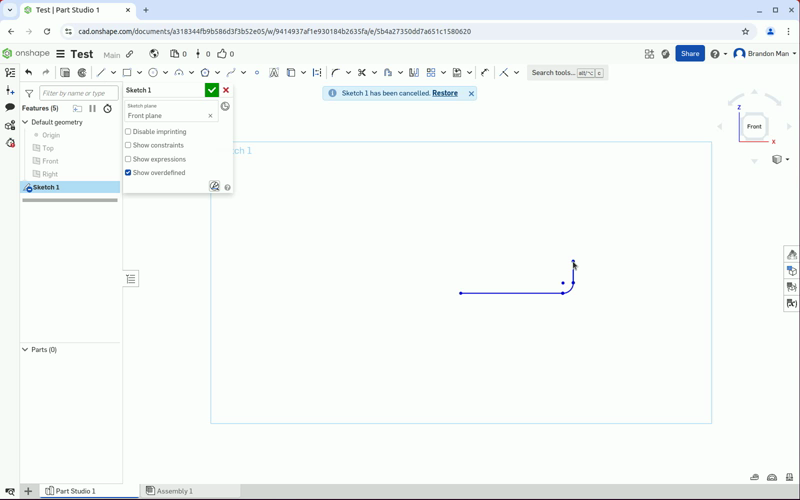
mouse_move(573, 261)
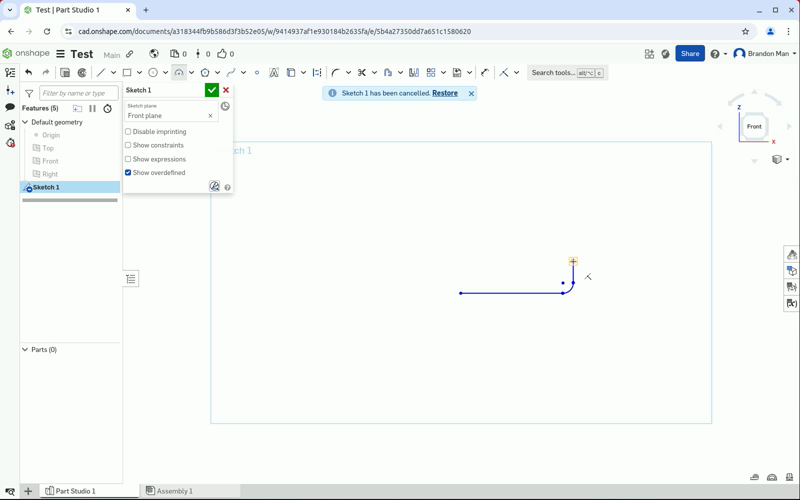
click(573, 261)
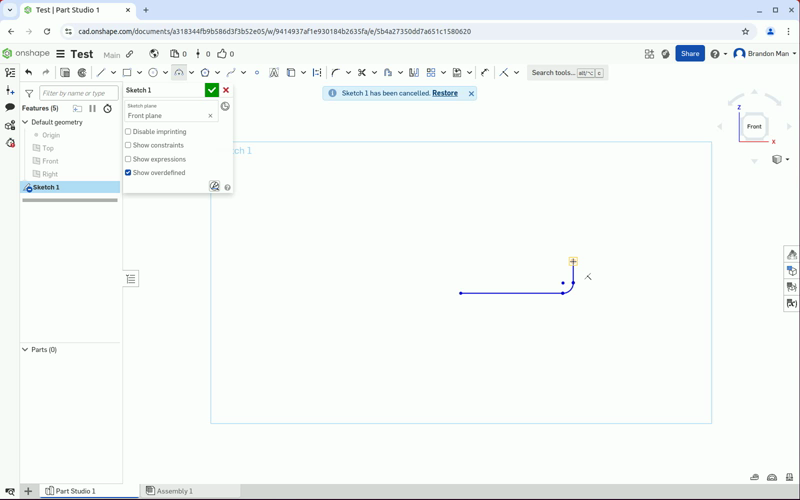
key_down(shift)
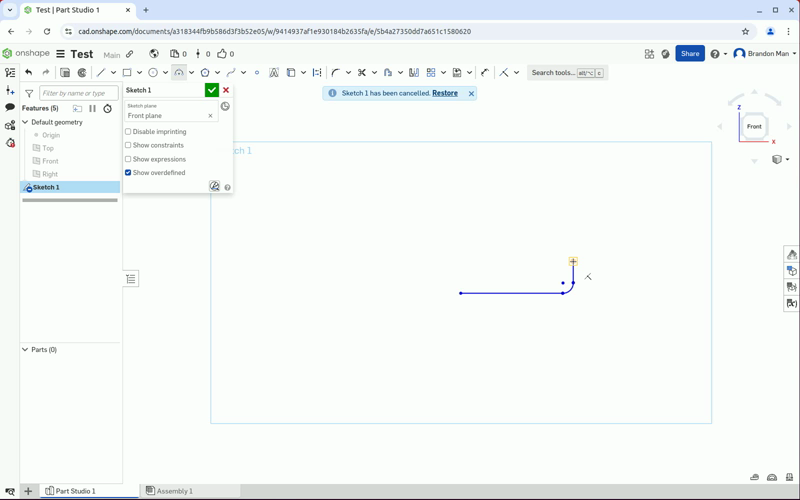
mouse_move(552, 261)
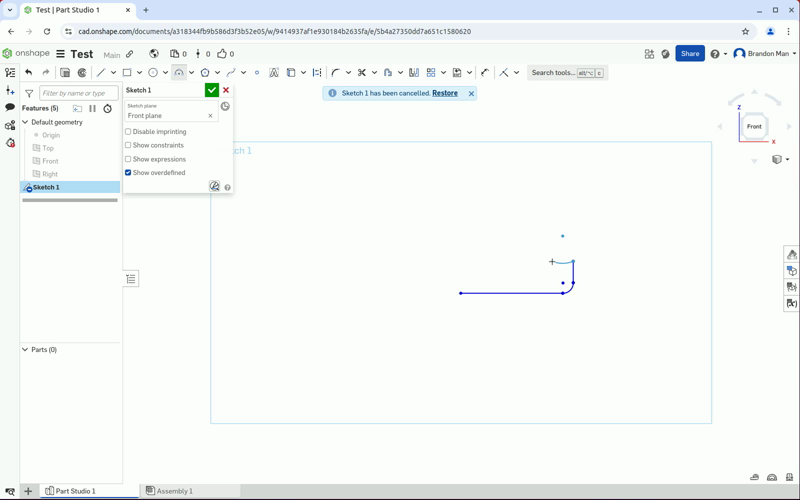
click(552, 261)
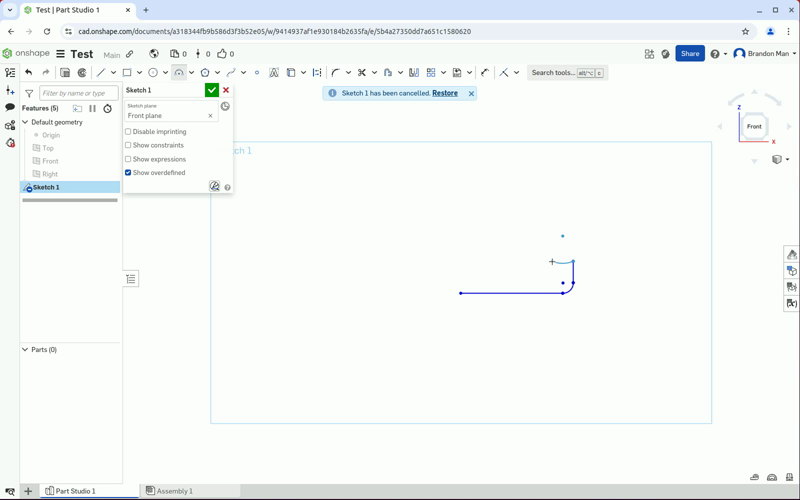
mouse_move(562, 250)
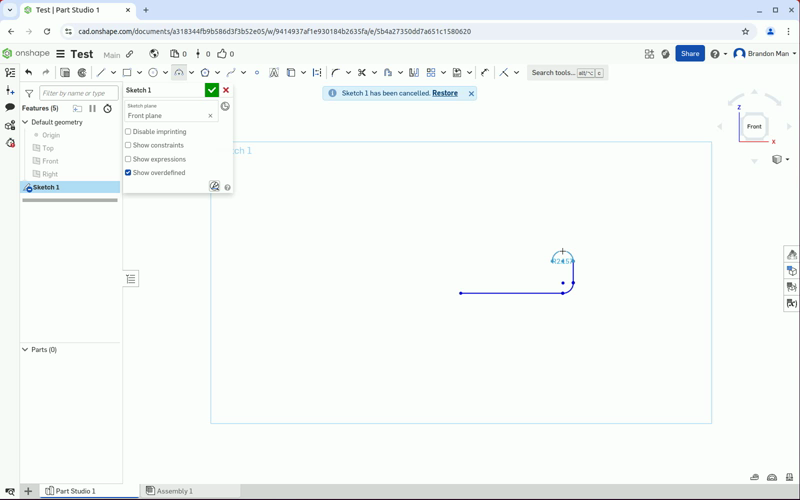
click(562, 250)
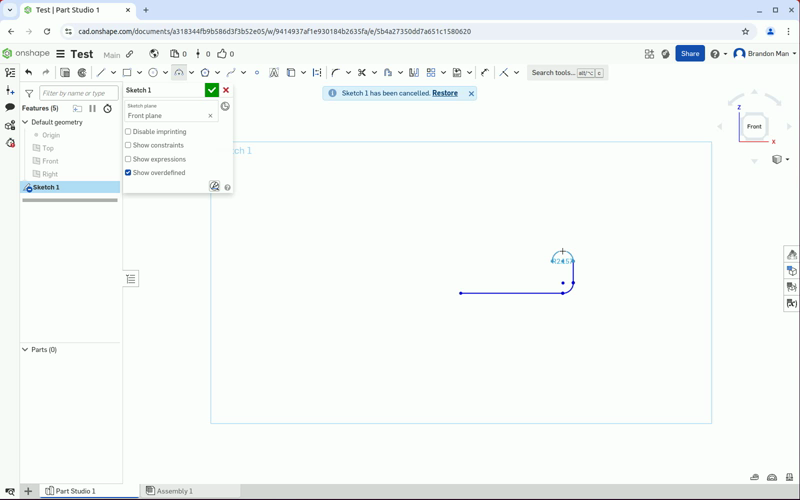
key_up(shift)
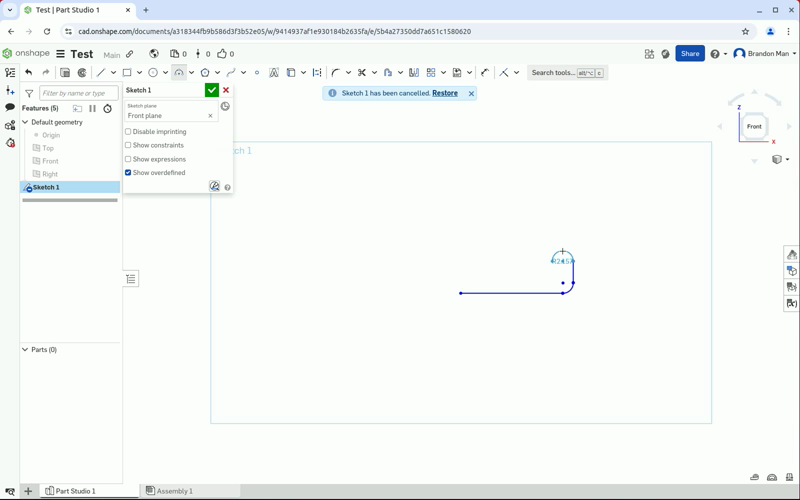
key(esc)
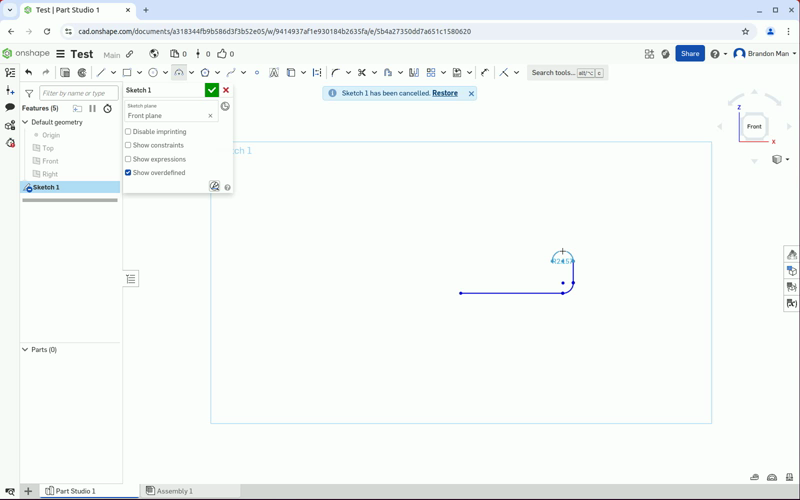
key(l)
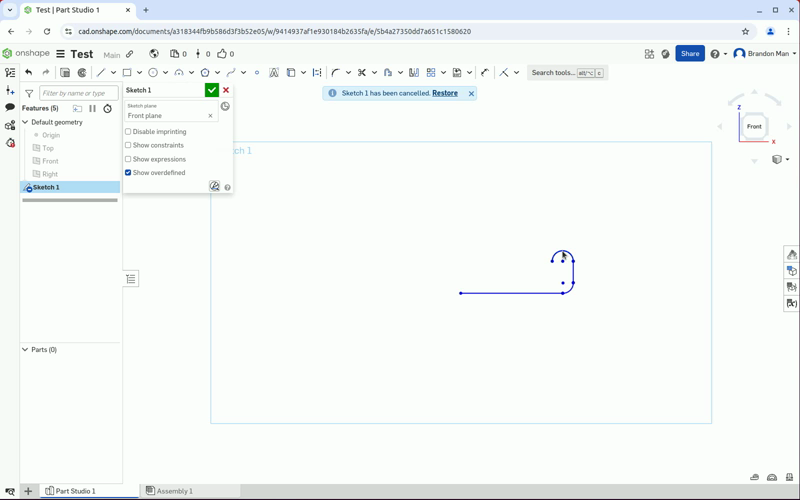
mouse_move(552, 261)
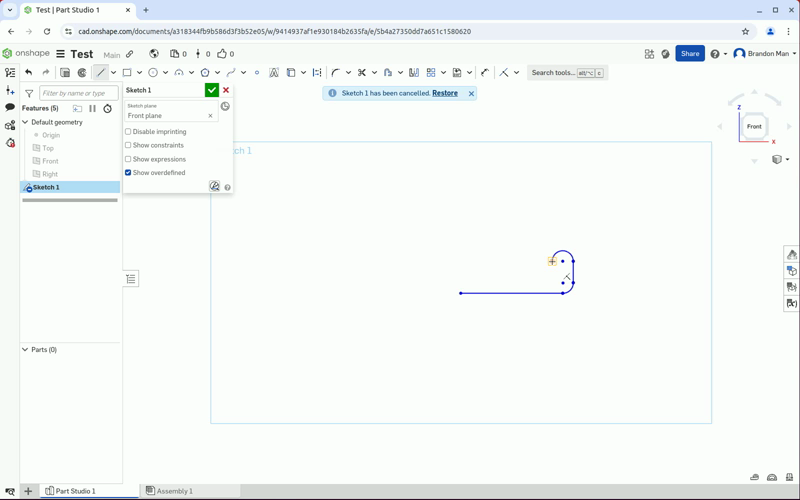
click(552, 261)
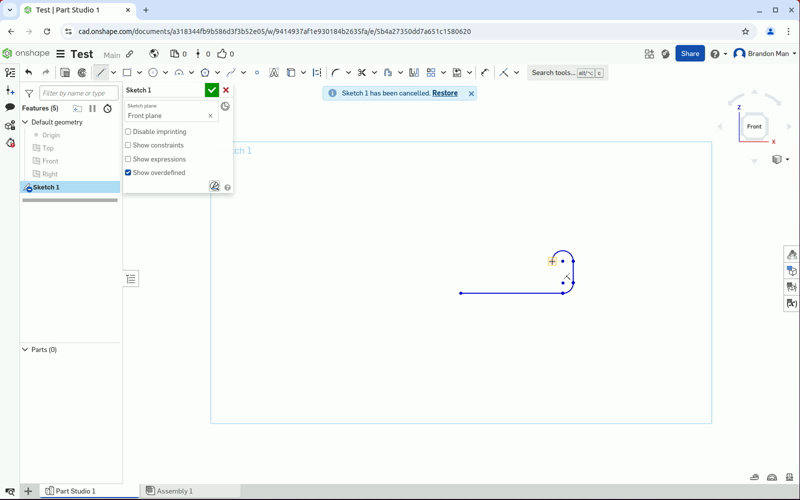
key_down(shift)
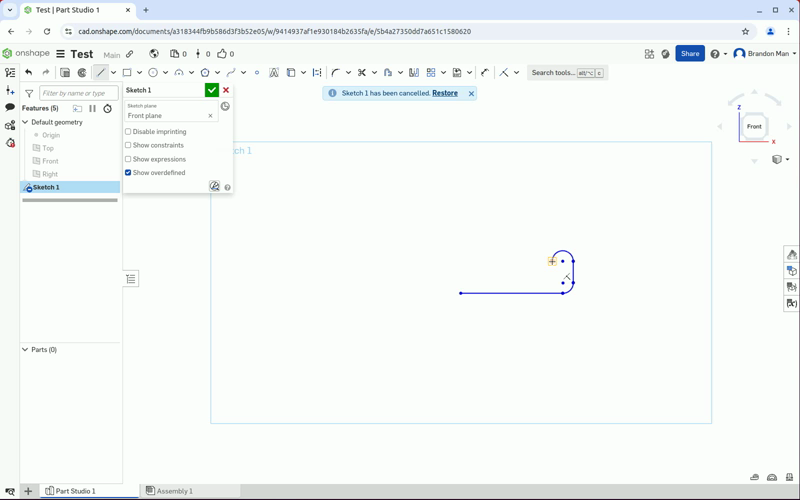
mouse_move(582, 261)
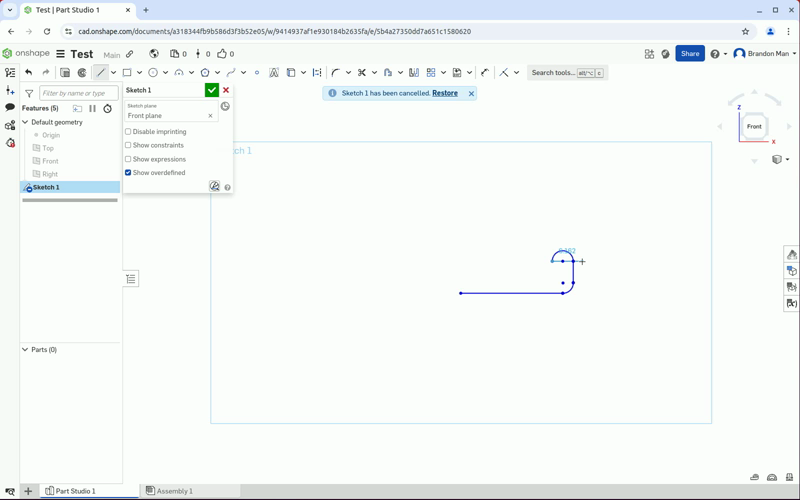
mouse_move(552, 266)
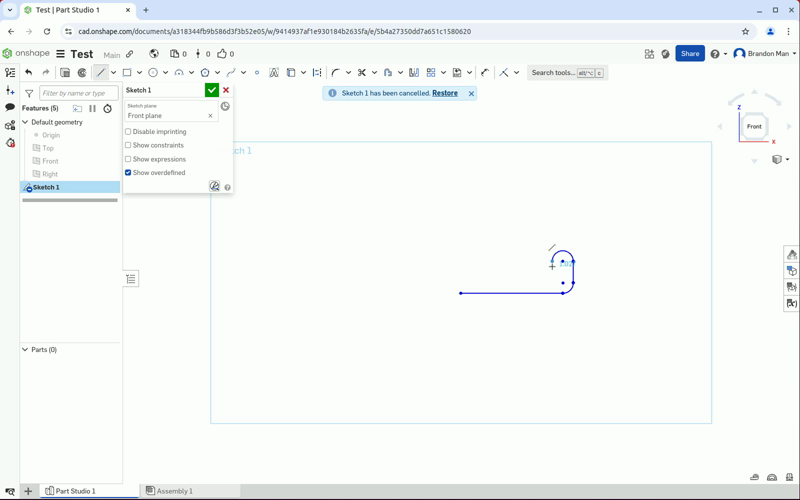
scroll(6)
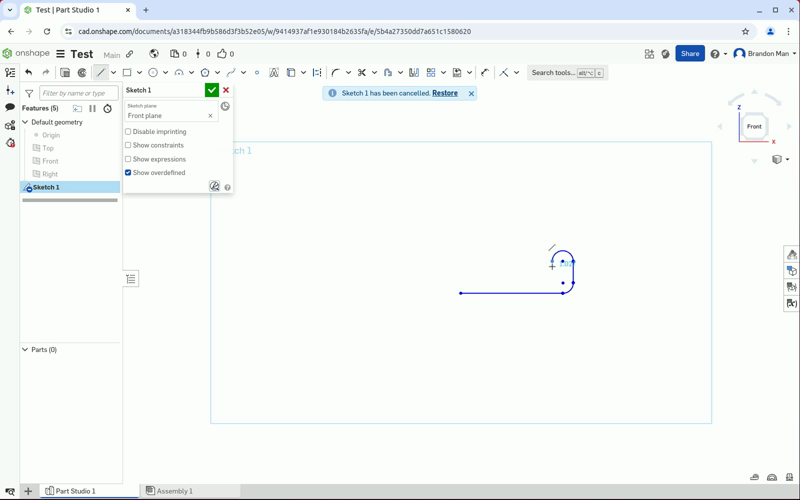
scroll(6)
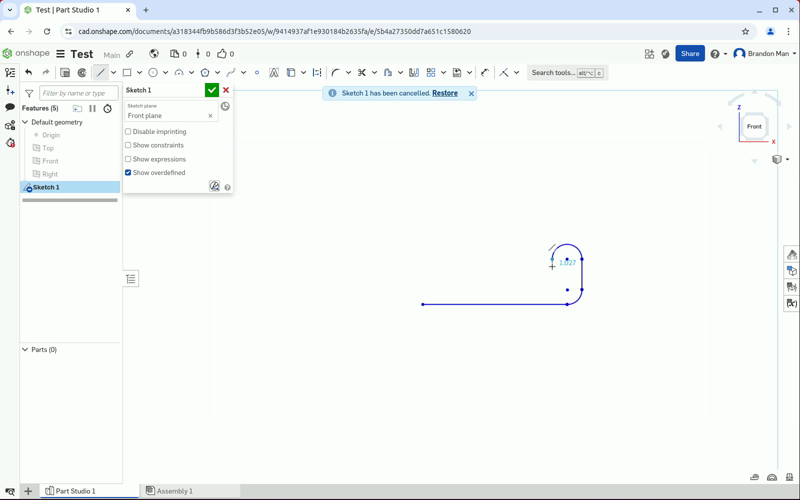
scroll(6)
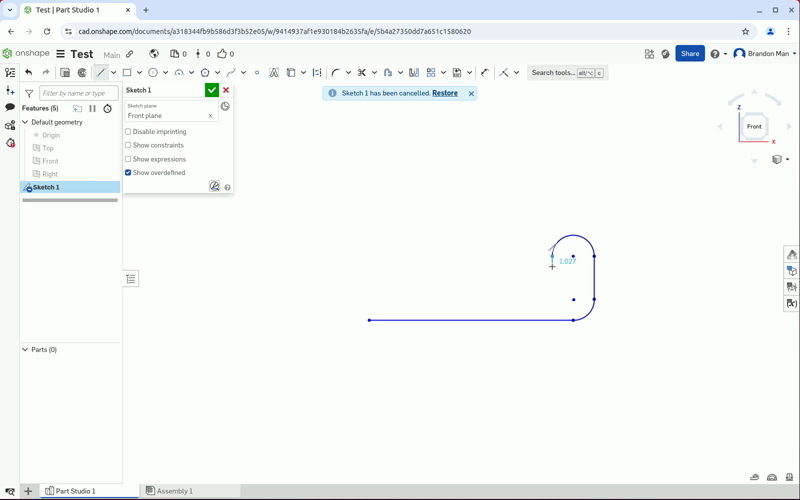
scroll(6)
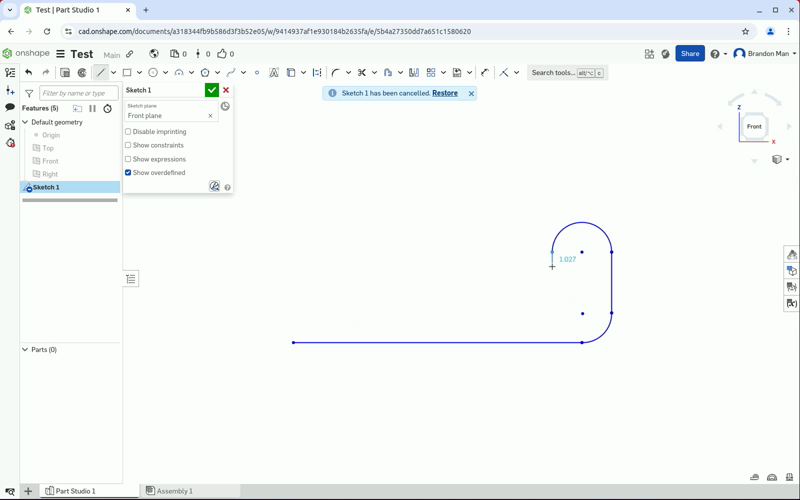
scroll(6)
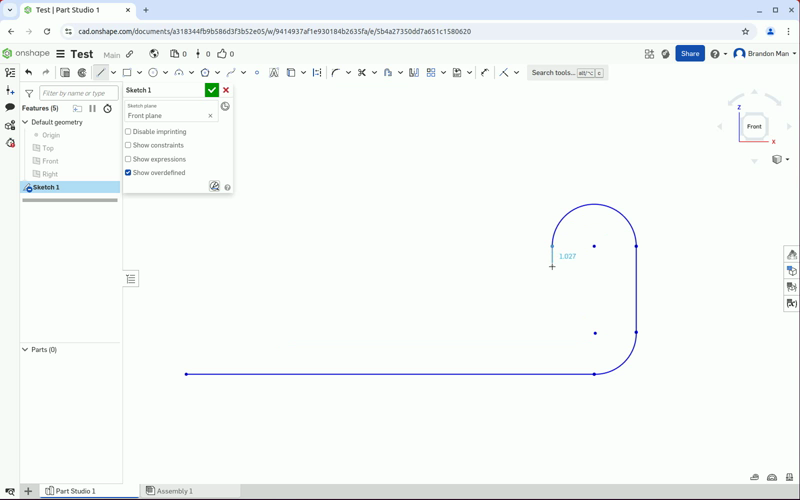
scroll(6)
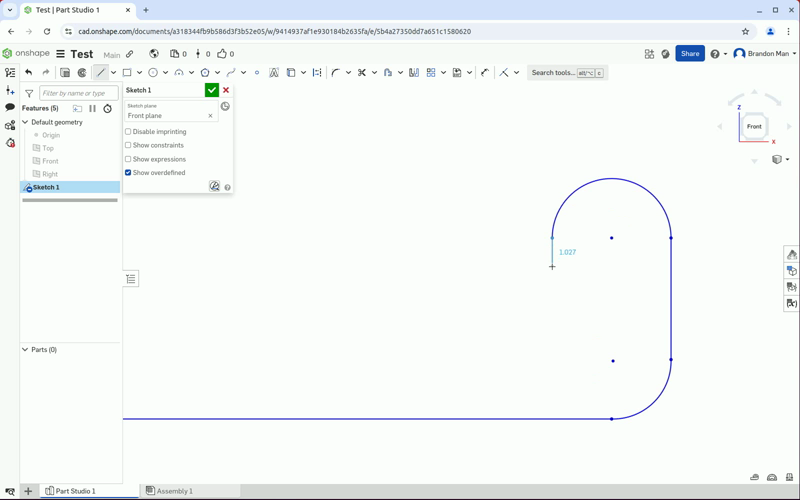
scroll(6)
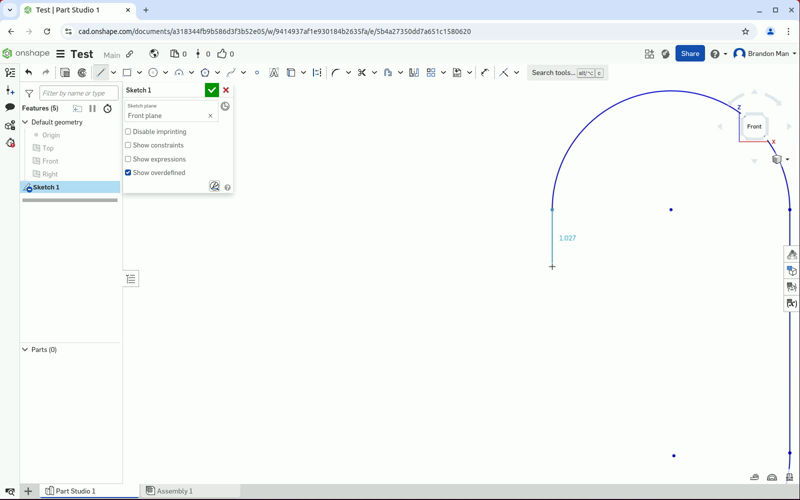
click(552, 266)
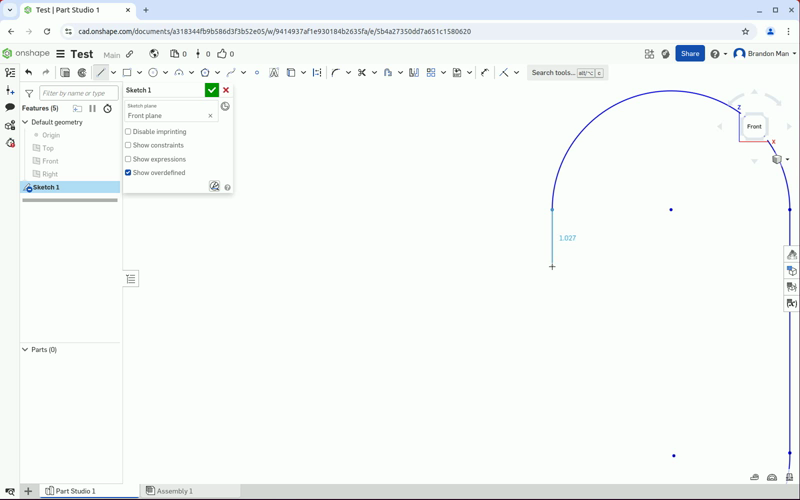
scroll(-6)
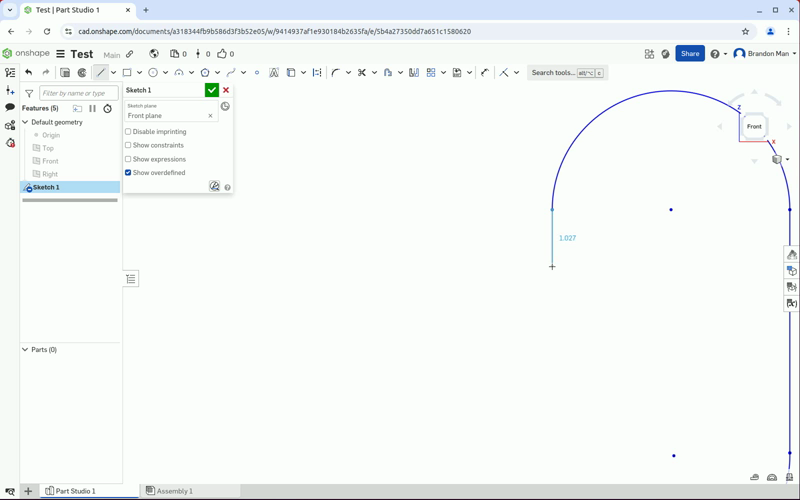
scroll(-6)
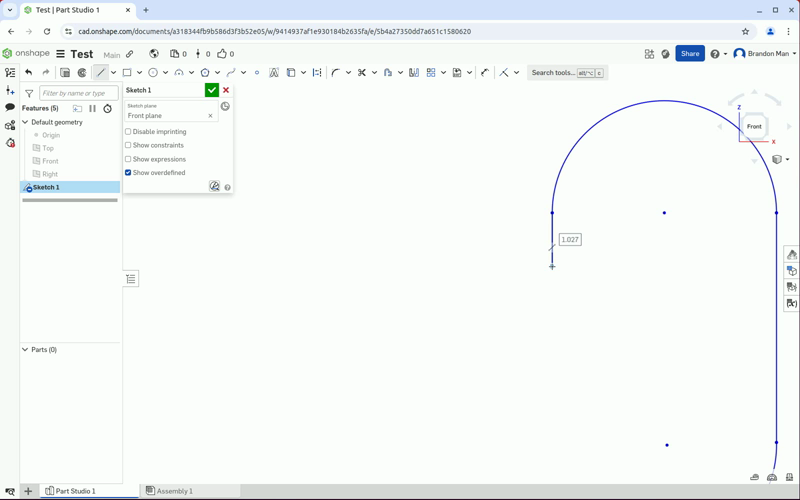
scroll(-6)
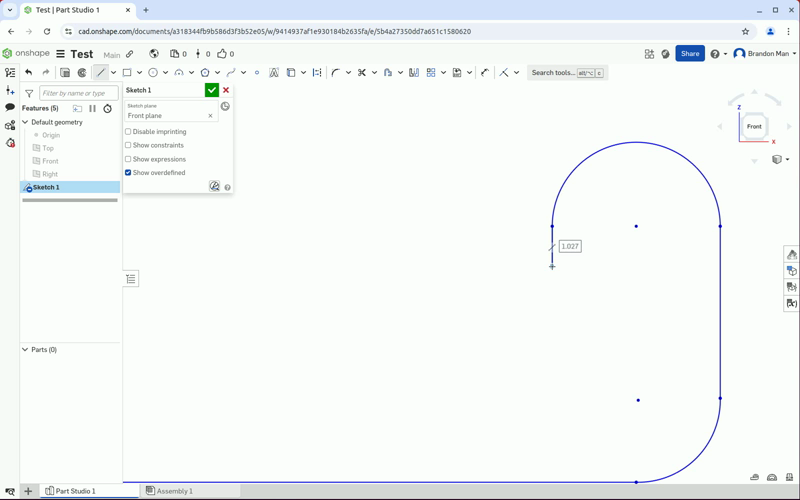
scroll(-6)
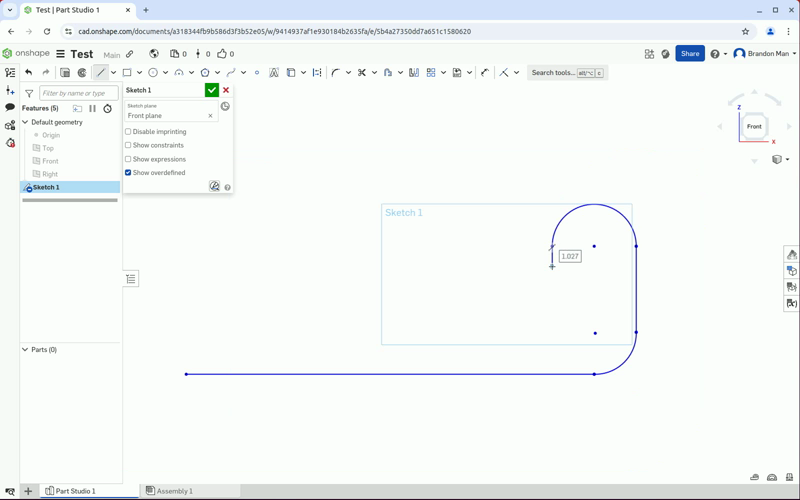
scroll(-6)
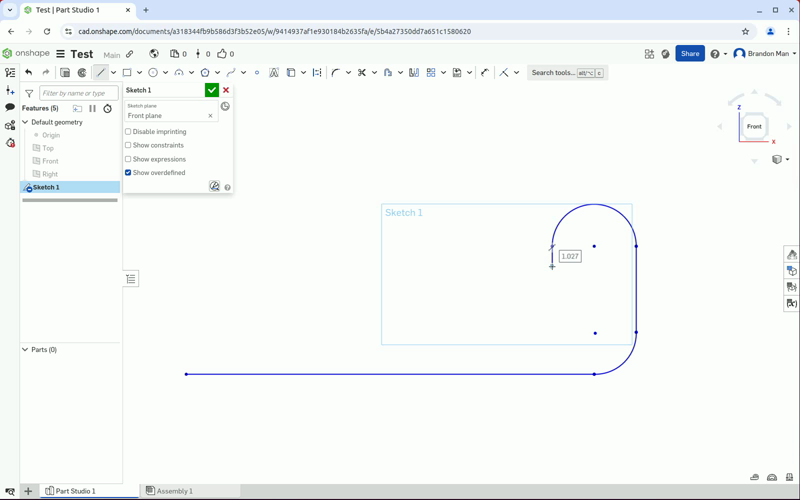
scroll(-6)
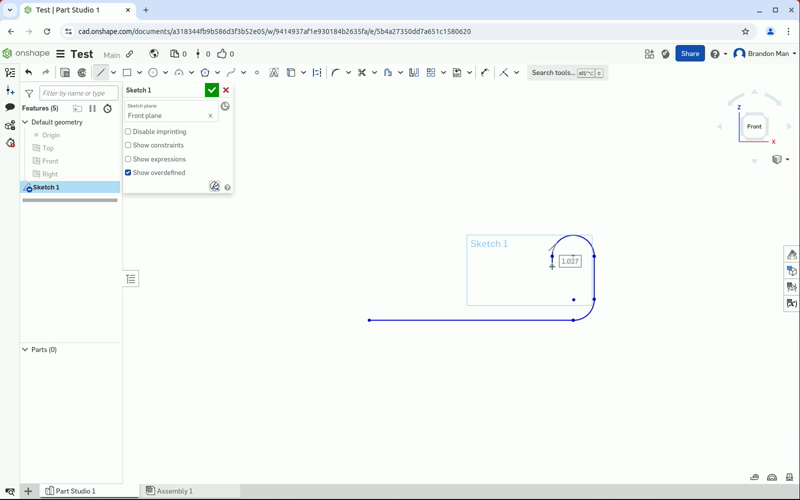
scroll(-6)
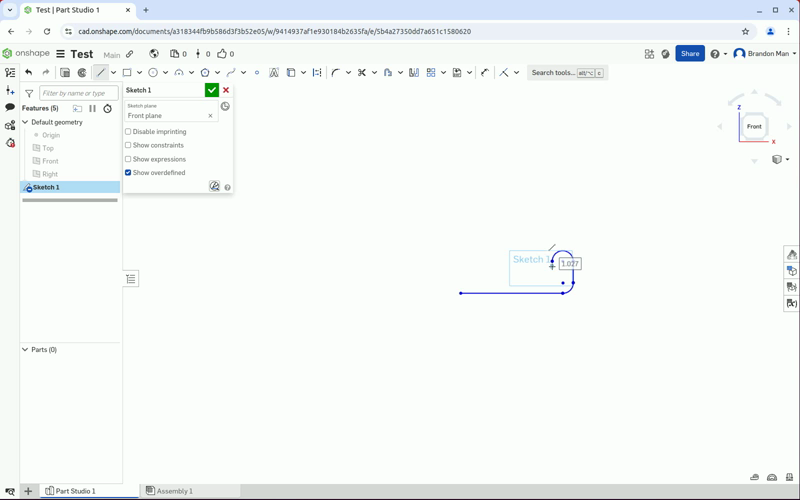
key_up(shift)
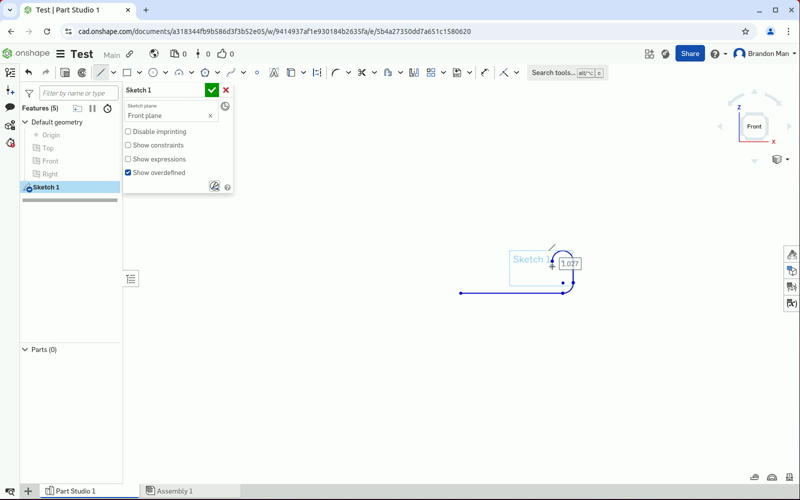
key(esc)
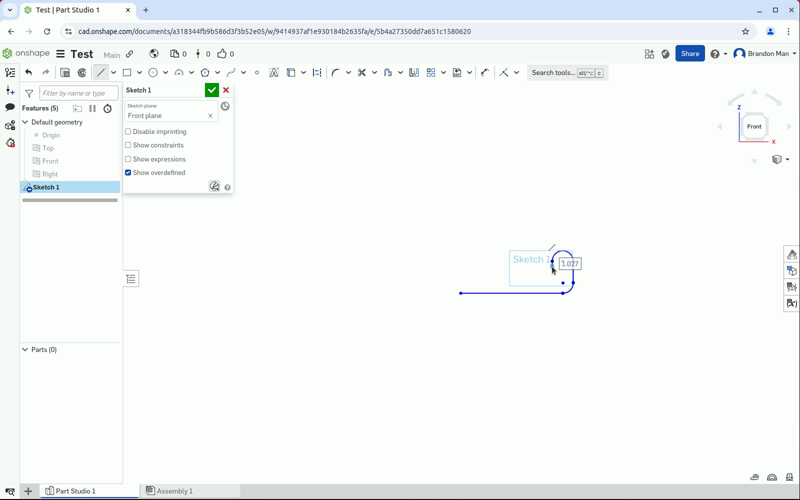
key(a)
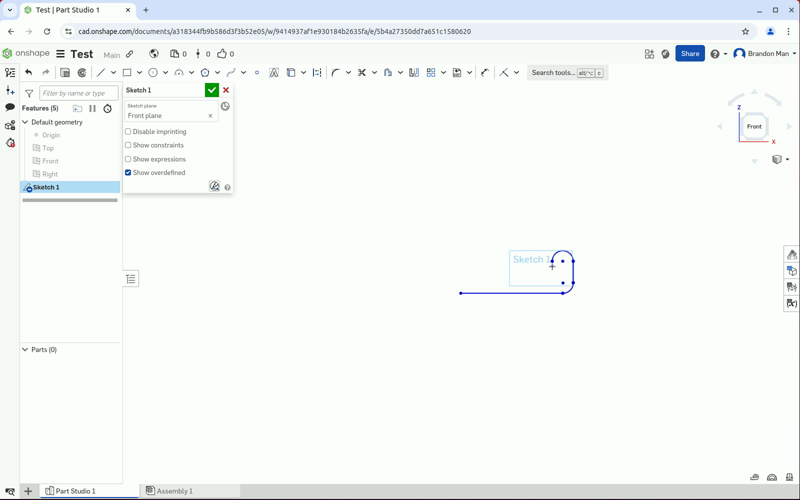
mouse_move(552, 266)
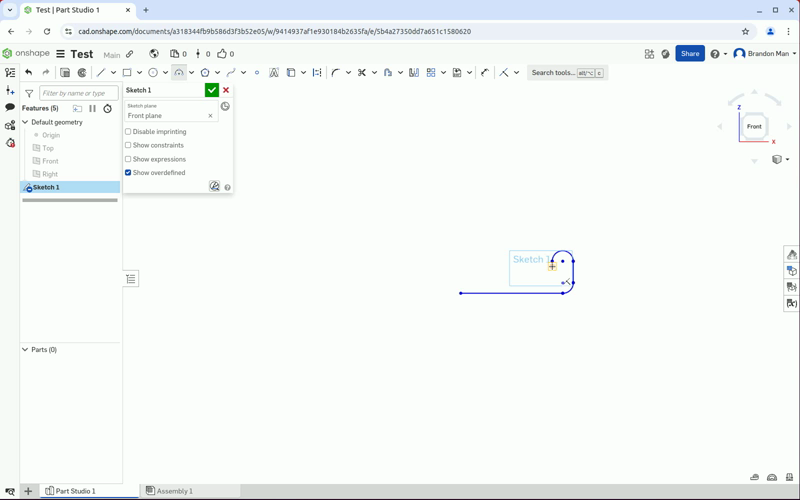
click(552, 266)
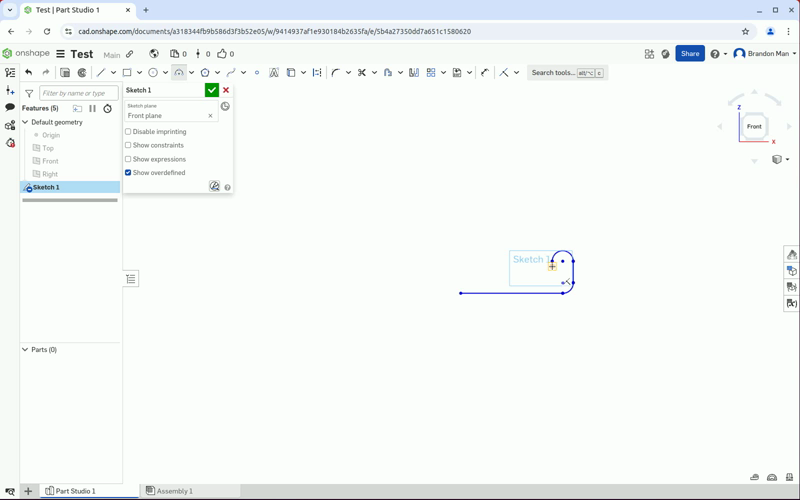
key_down(shift)
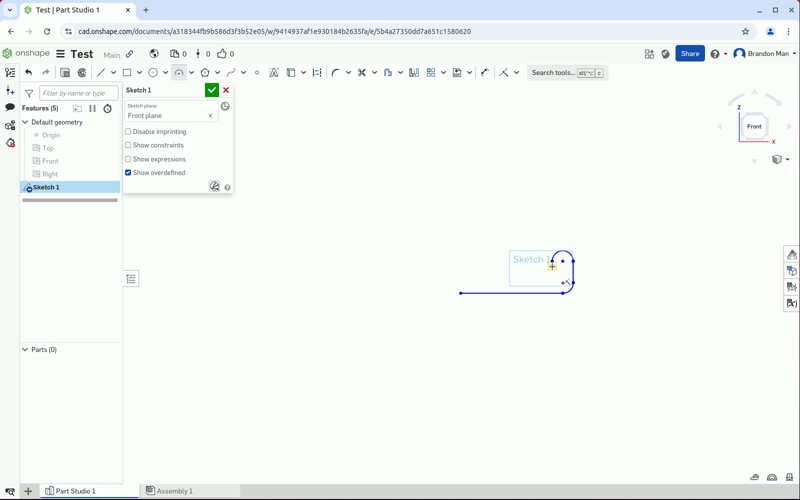
mouse_move(546, 272)
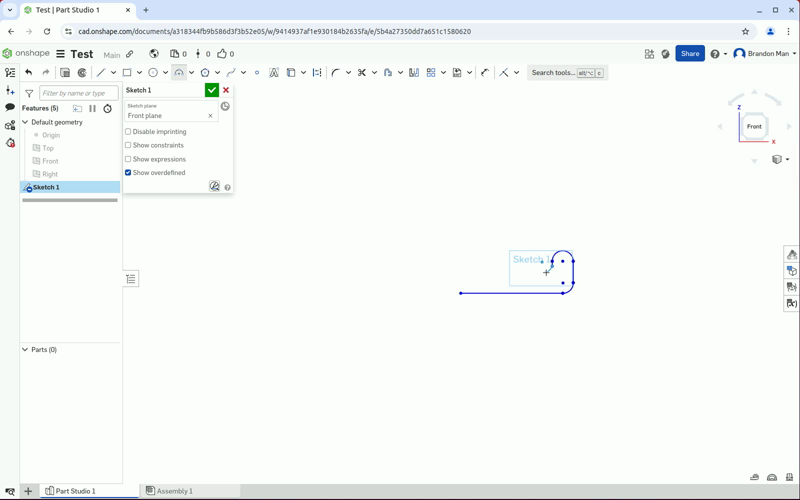
click(546, 272)
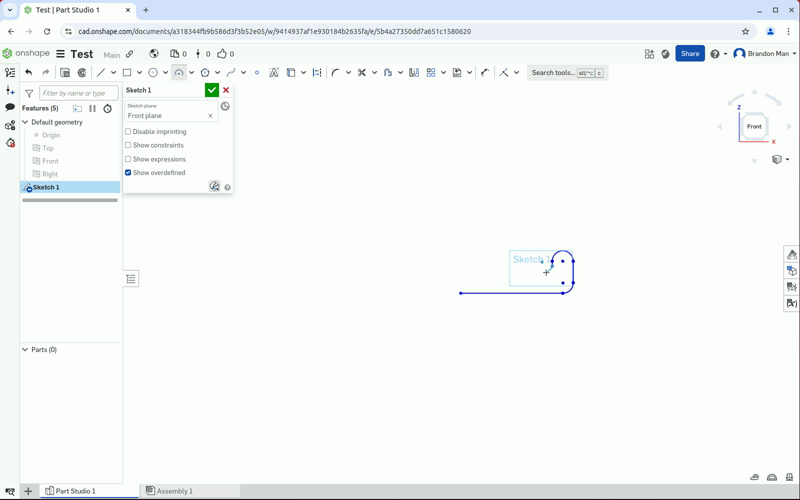
mouse_move(550, 270)
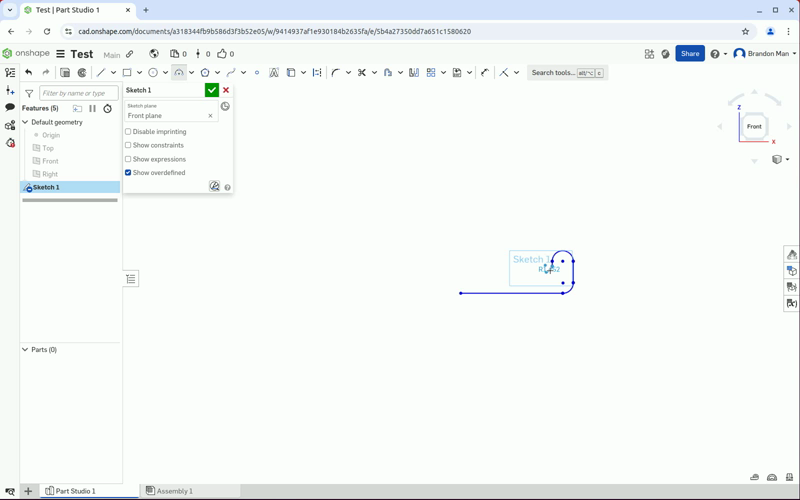
click(550, 270)
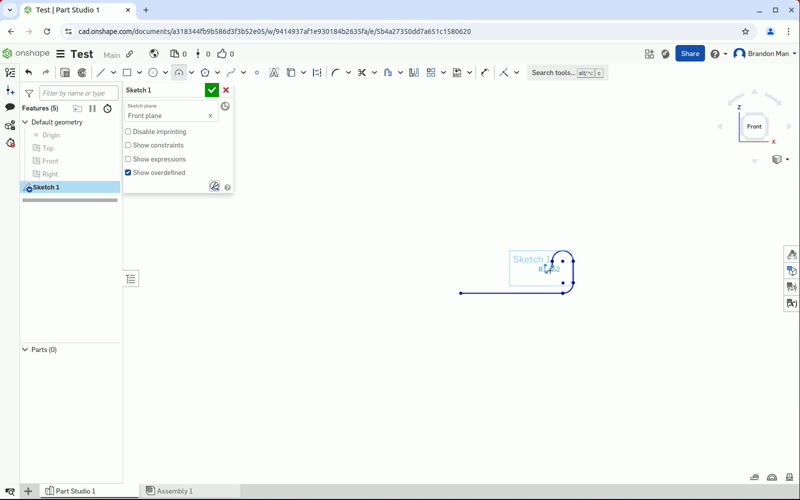
key_up(shift)
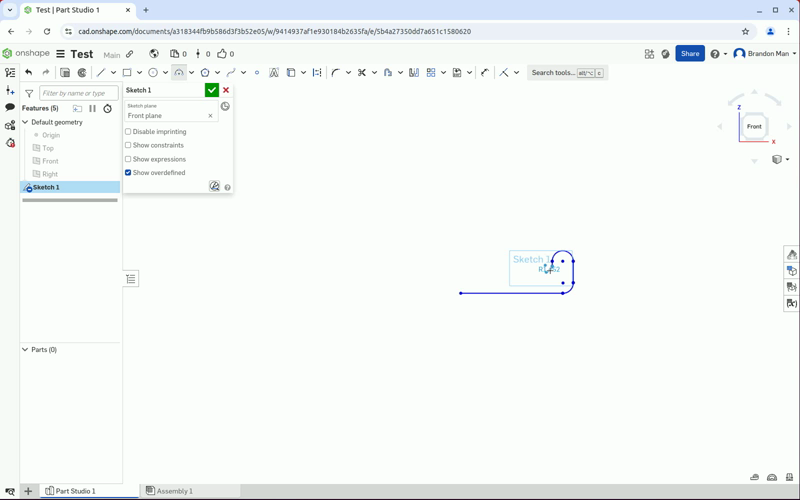
key(esc)
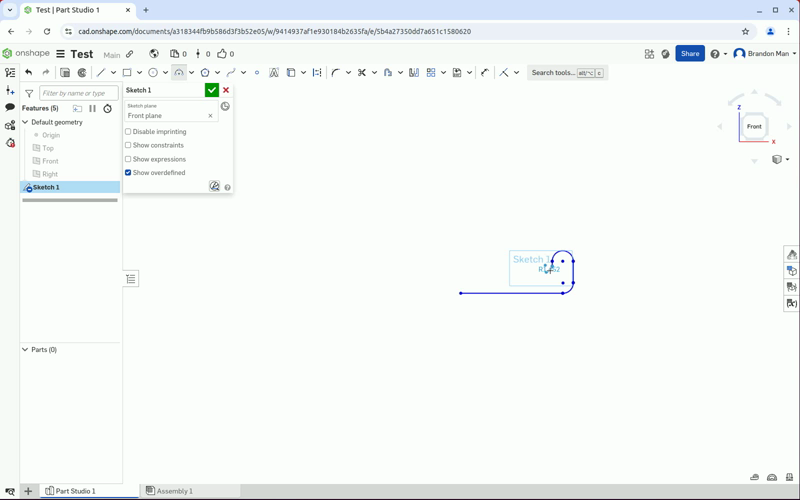
key(l)
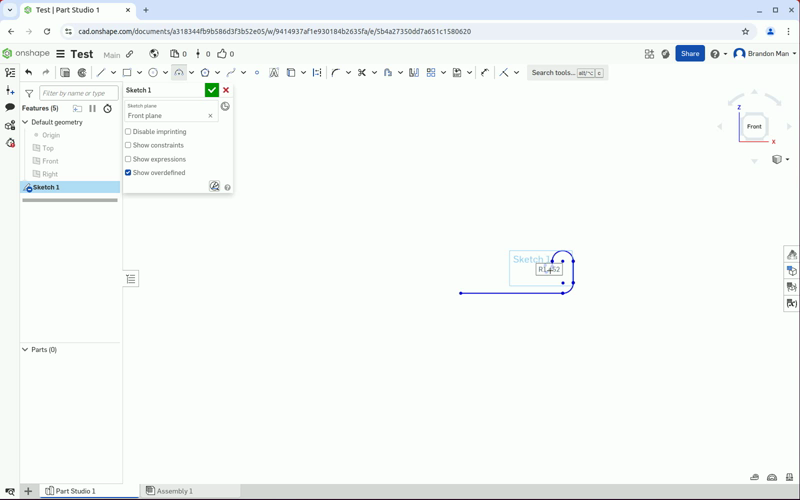
mouse_move(546, 272)
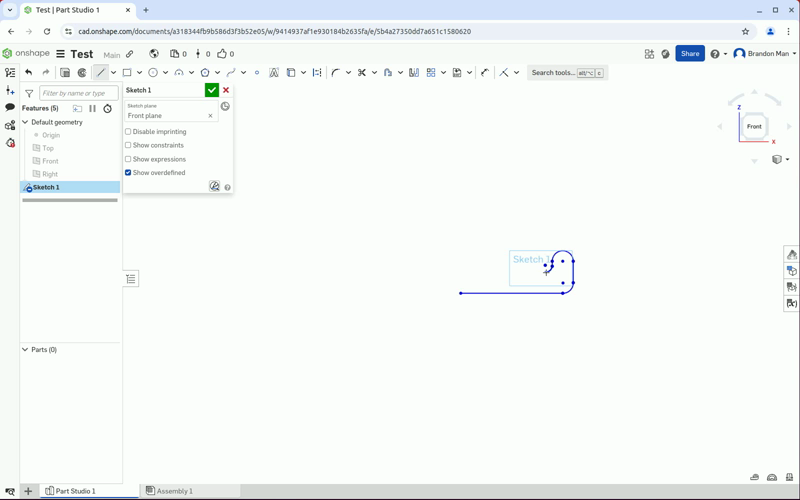
click(546, 272)
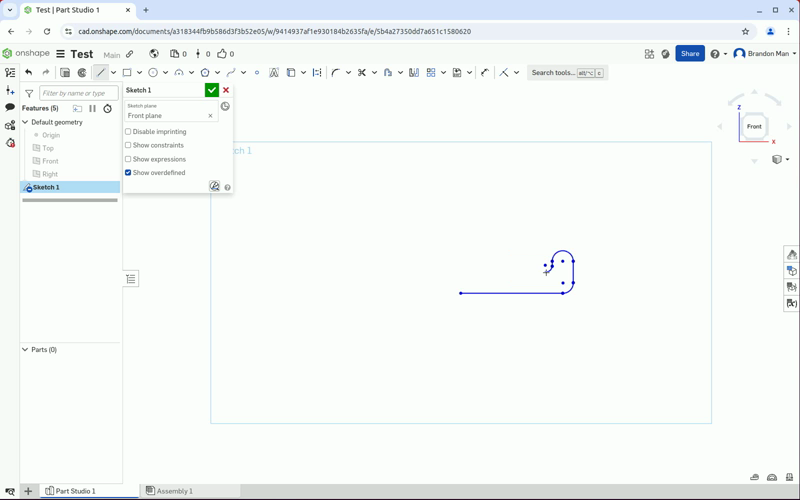
key_down(shift)
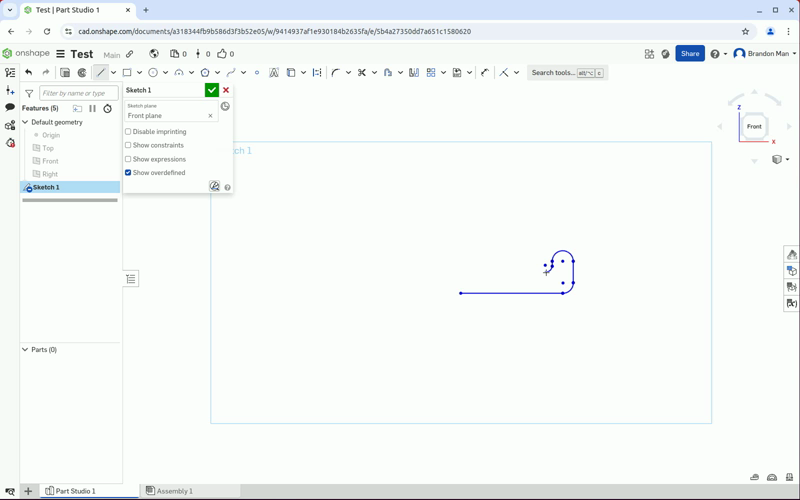
mouse_move(460, 272)
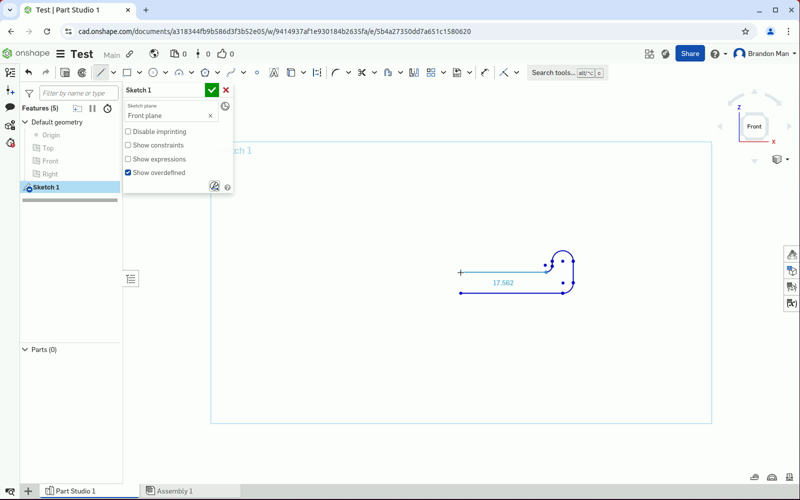
click(460, 272)
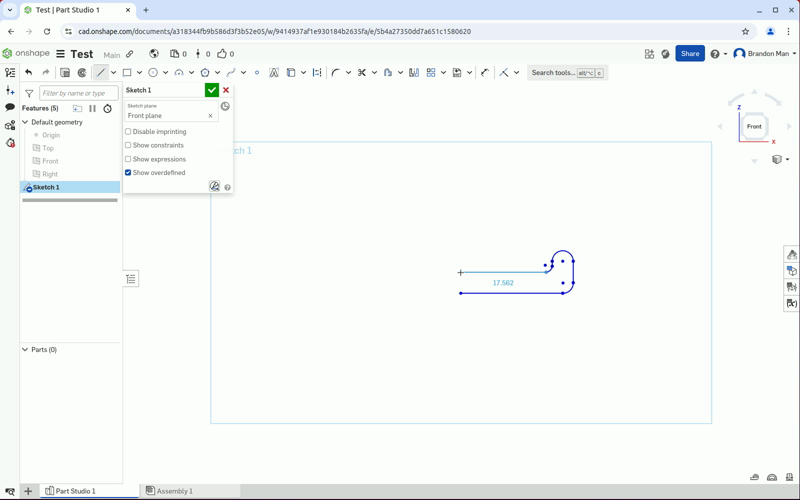
key_up(shift)
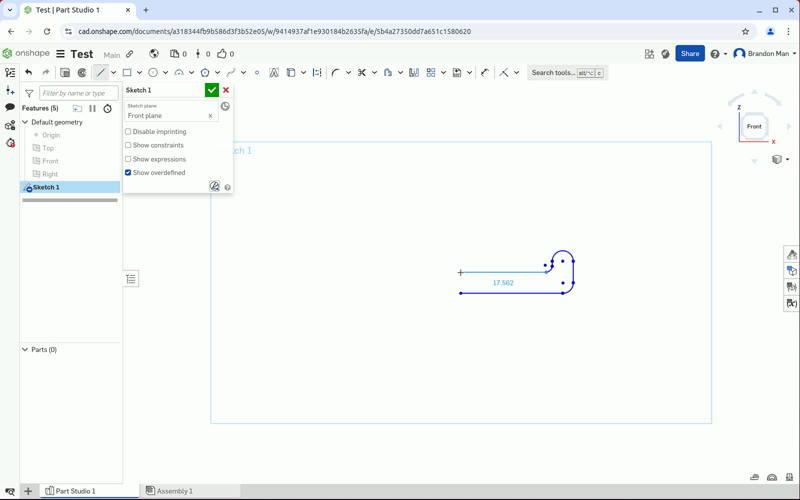
key(esc)
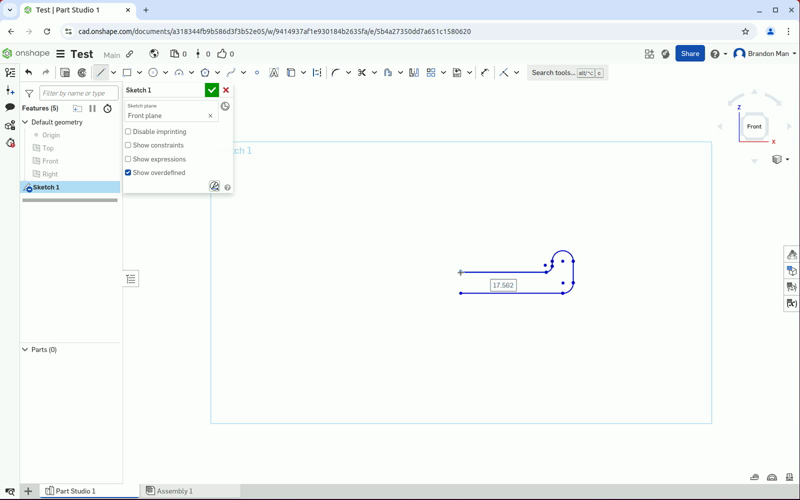
key(a)
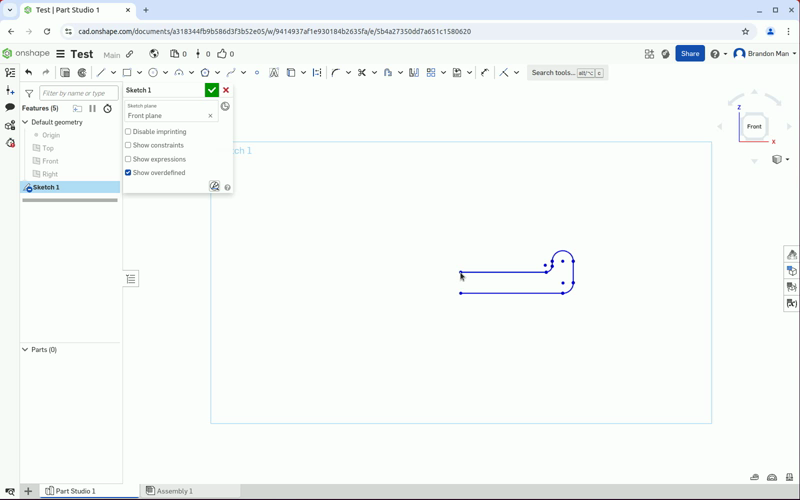
mouse_move(460, 272)
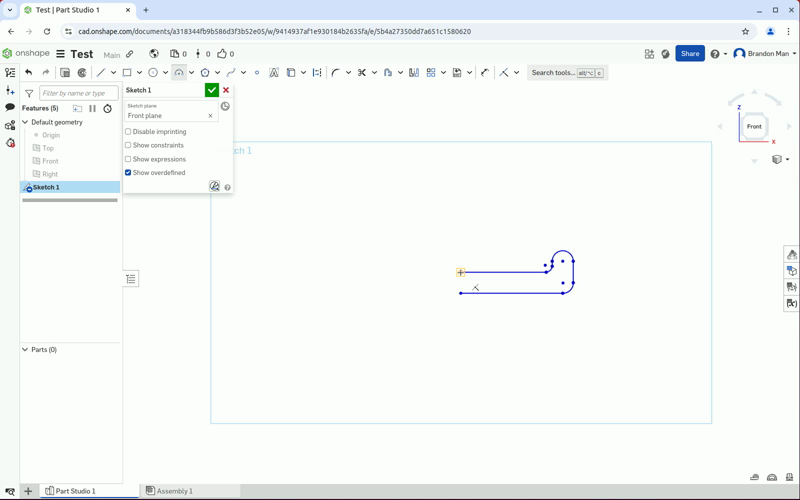
click(460, 272)
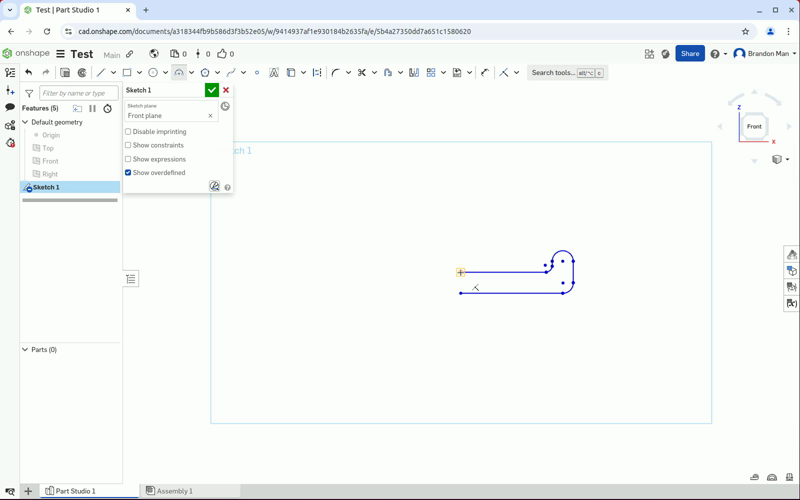
mouse_move(460, 293)
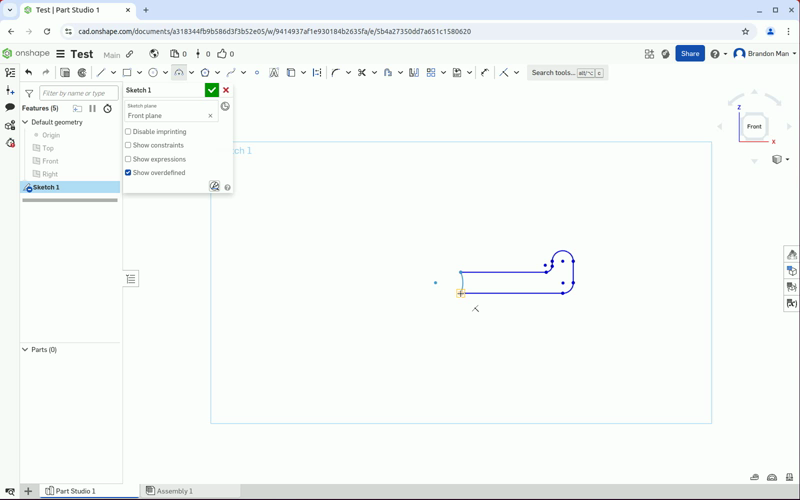
click(460, 293)
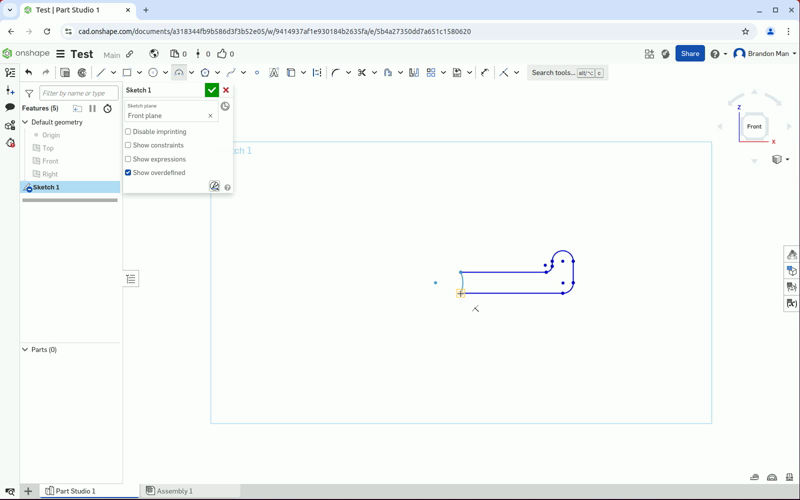
key_down(shift)
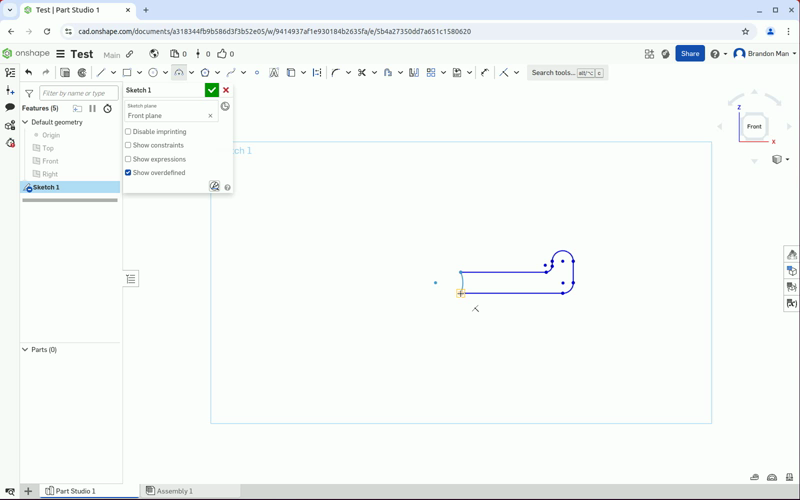
mouse_move(450, 282)
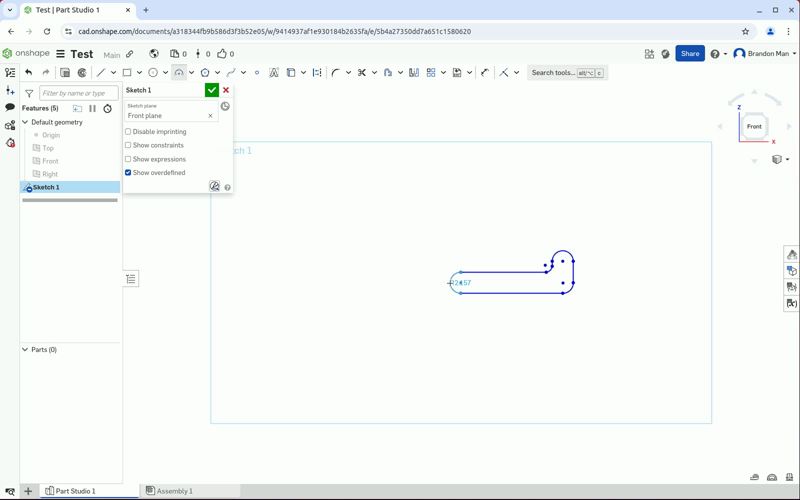
click(450, 282)
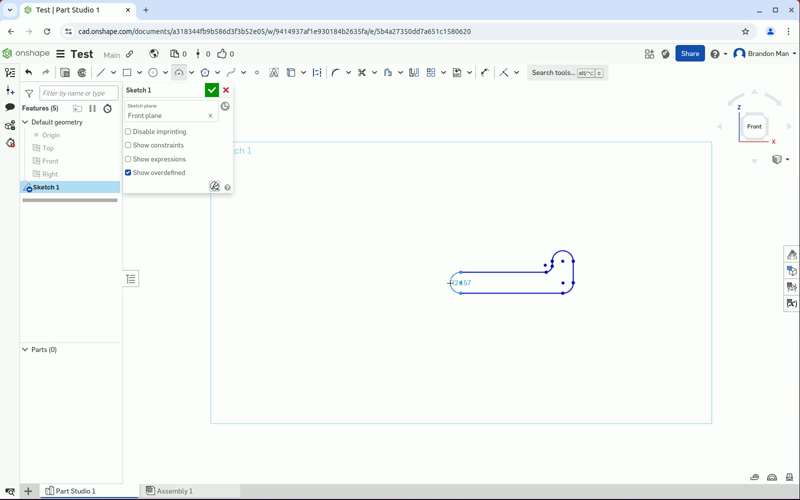
key_up(shift)
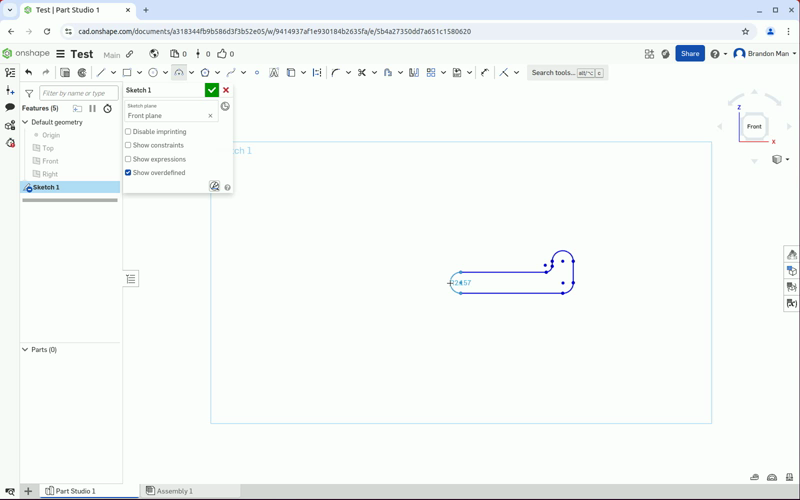
key(esc)
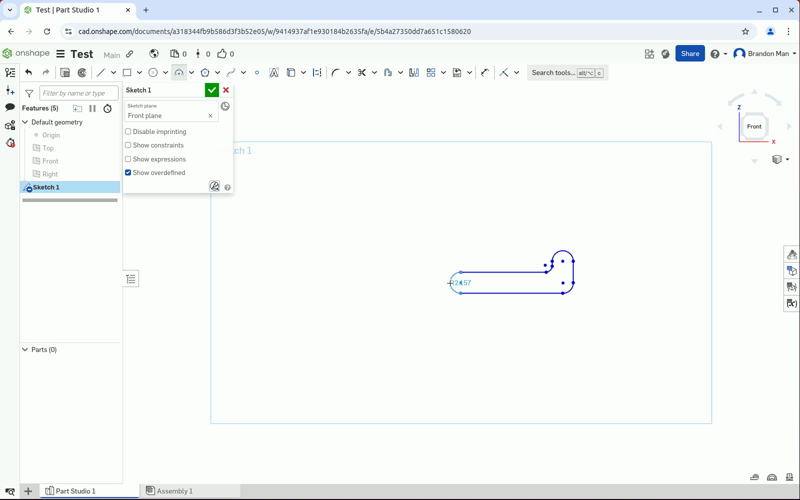
key(c)
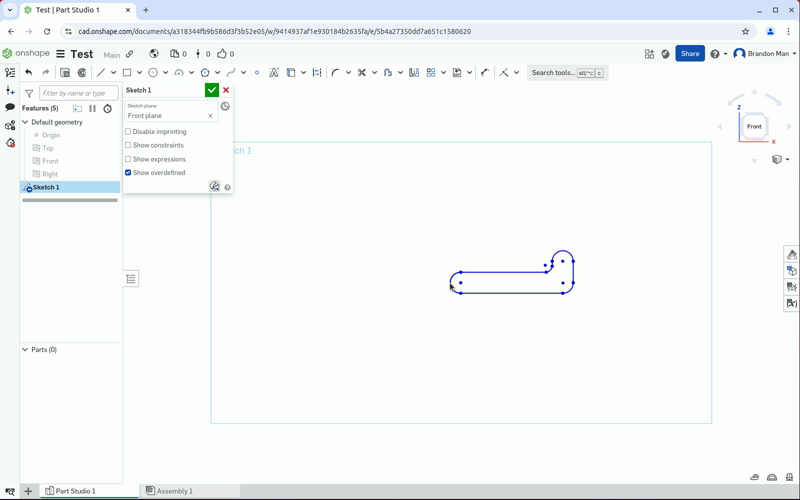
key_down(shift)
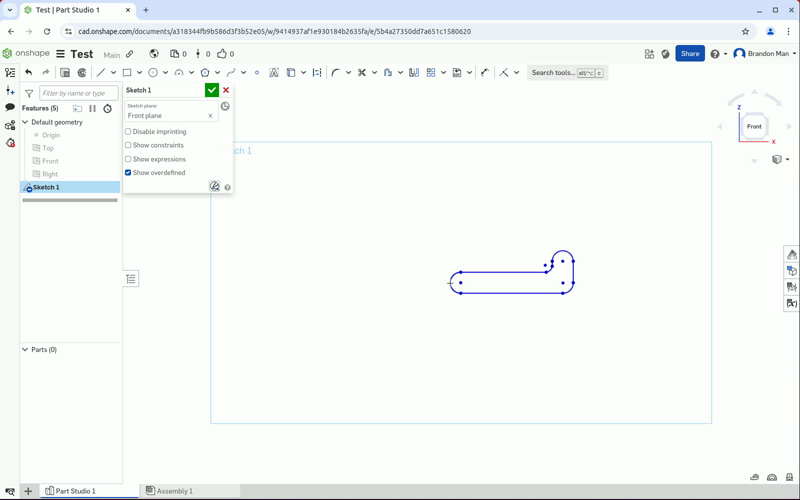
mouse_move(460, 282)
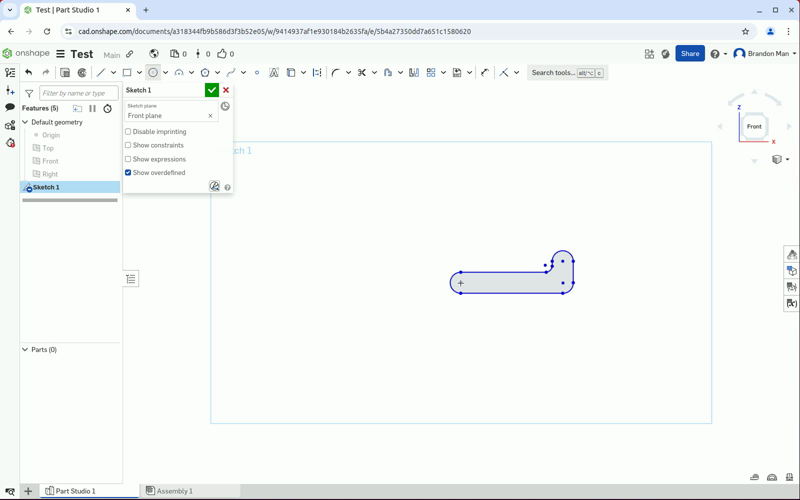
click(460, 282)
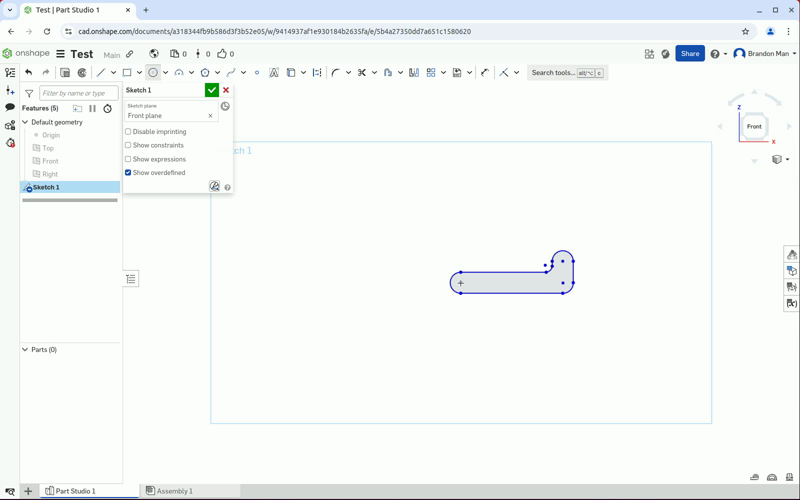
key_up(shift)
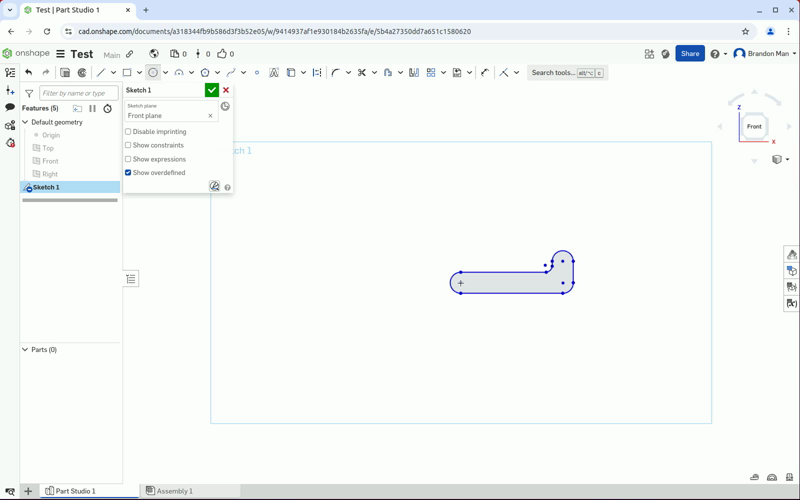
mouse_move(467, 282)
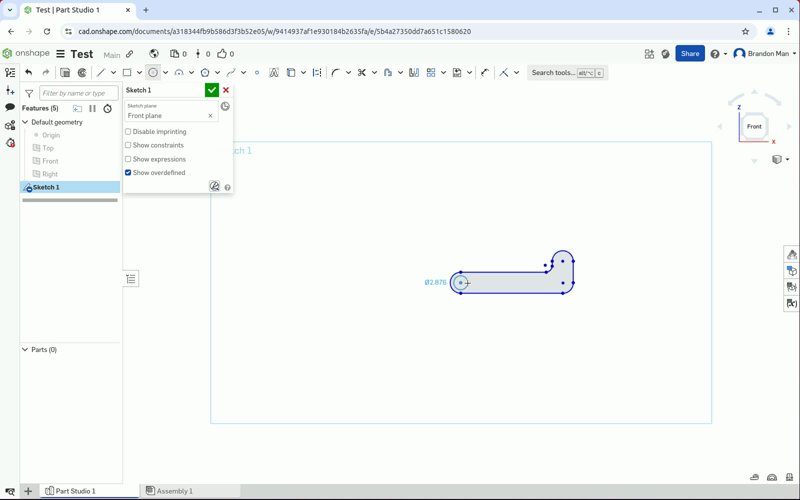
click(467, 282)
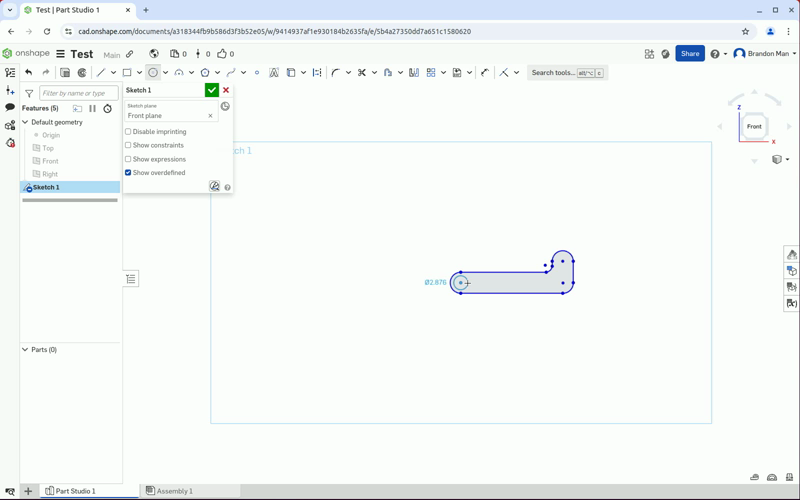
key(esc)
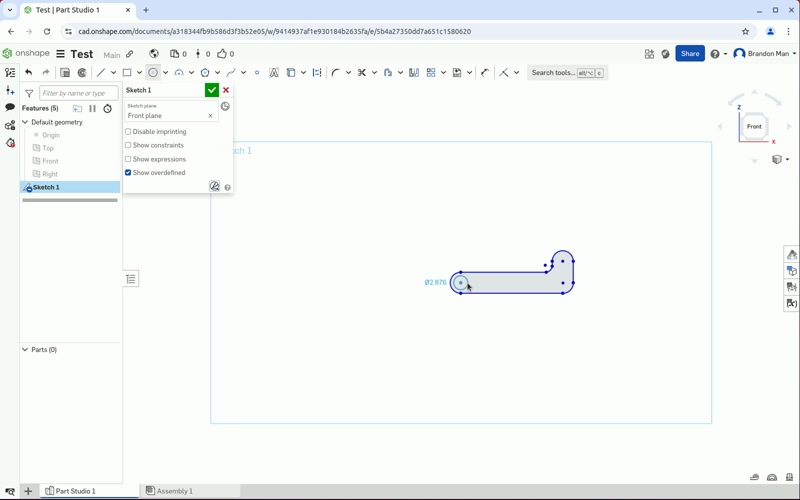
key(c)
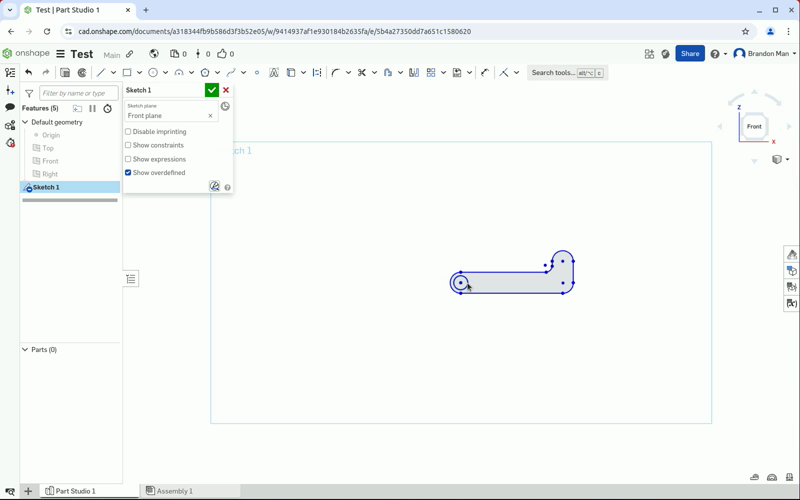
key_down(shift)
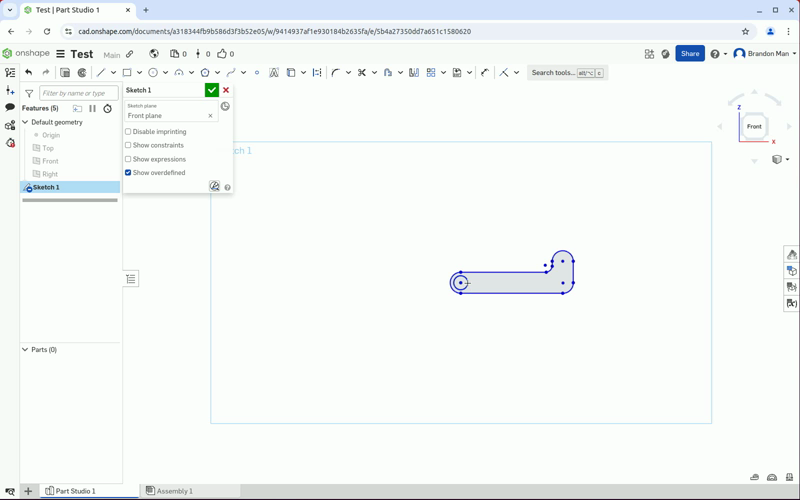
mouse_move(562, 261)
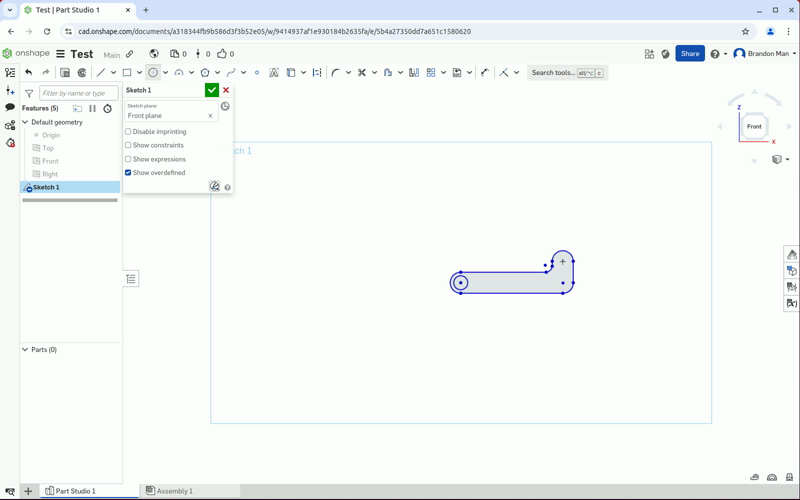
click(562, 261)
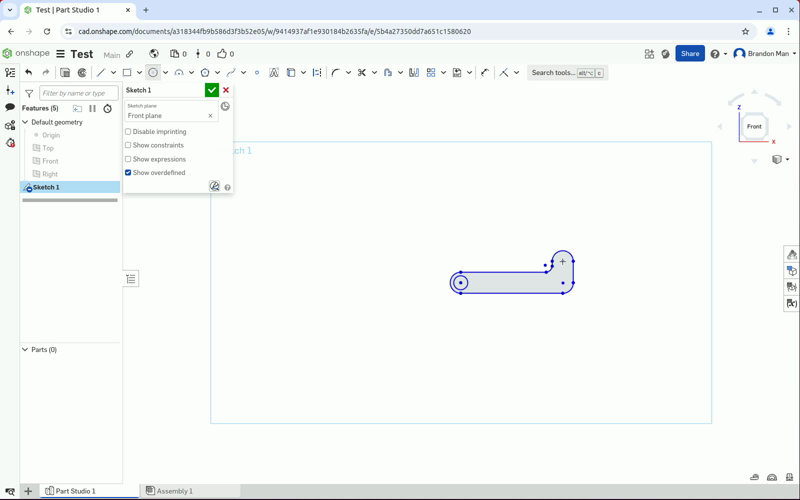
key_up(shift)
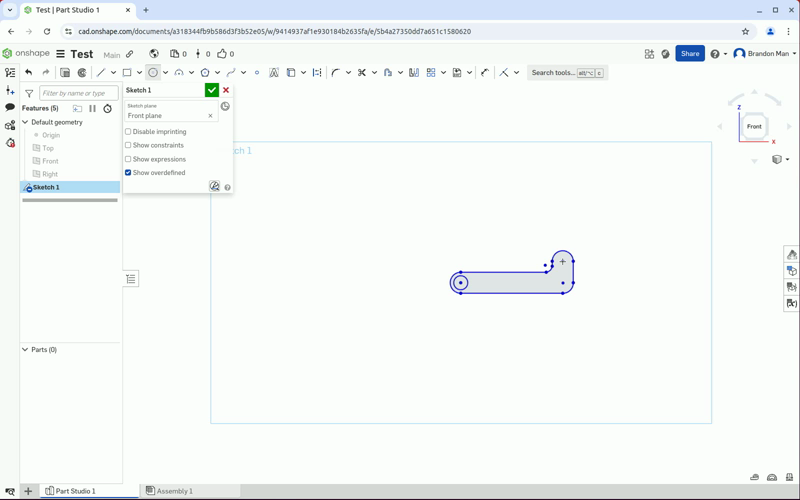
mouse_move(569, 261)
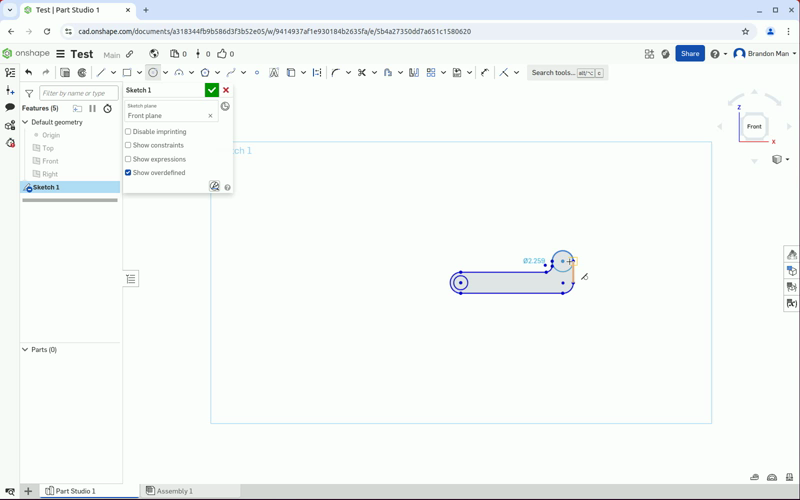
scroll(6)
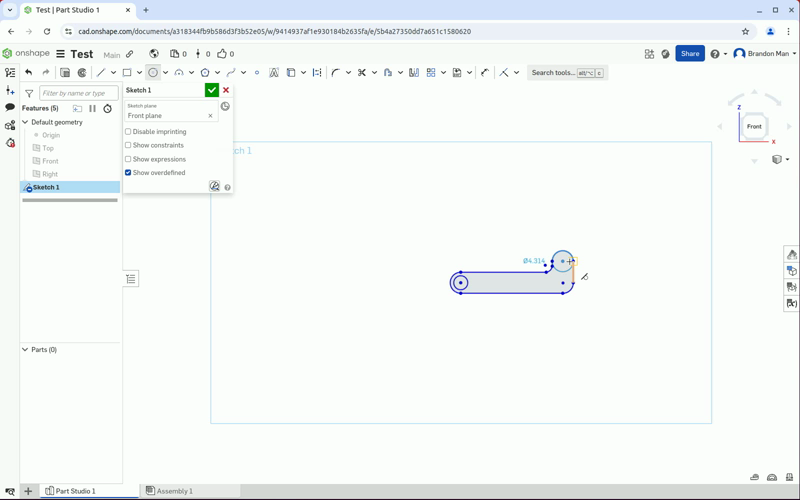
scroll(6)
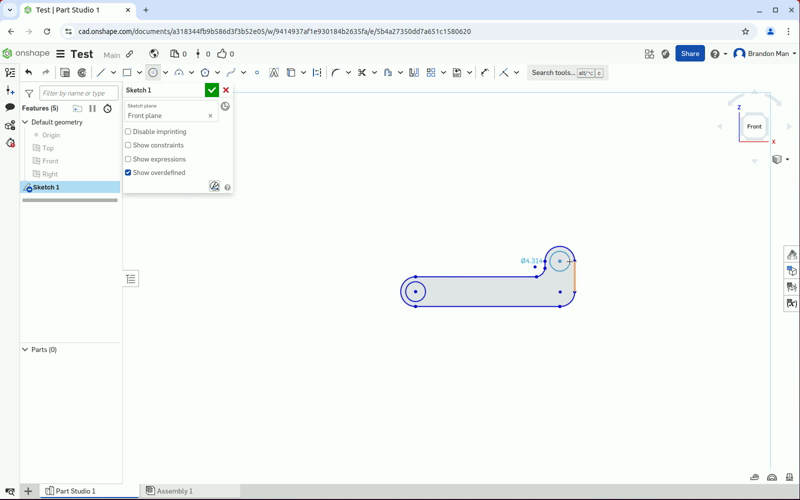
scroll(6)
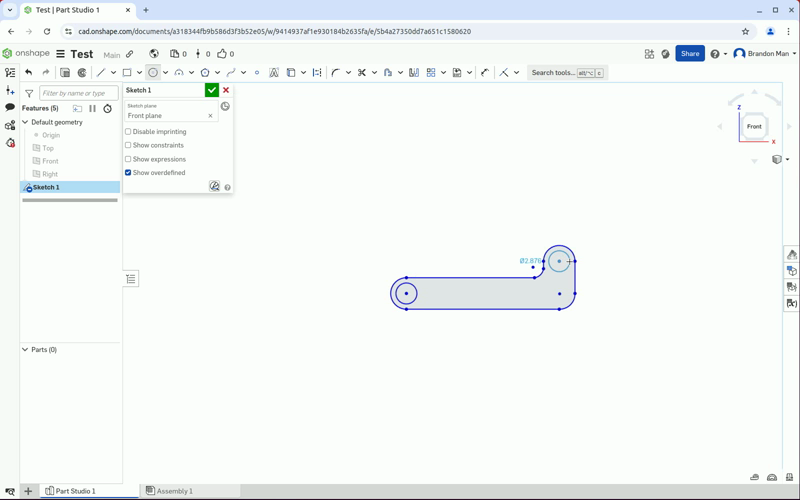
scroll(6)
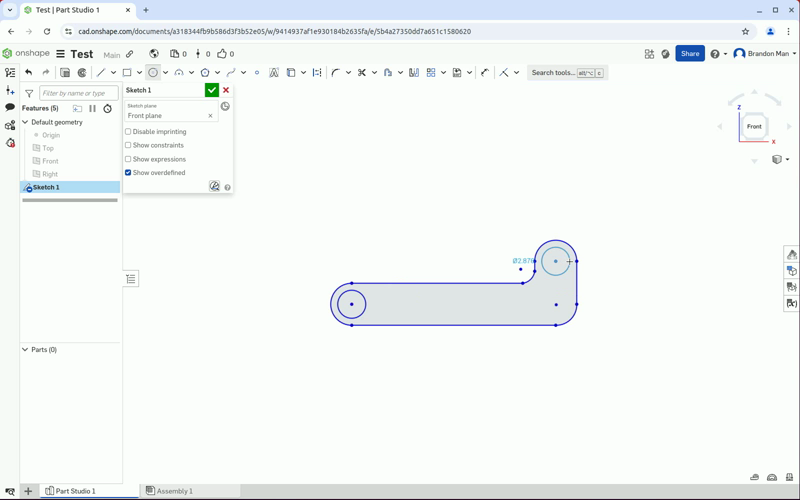
scroll(6)
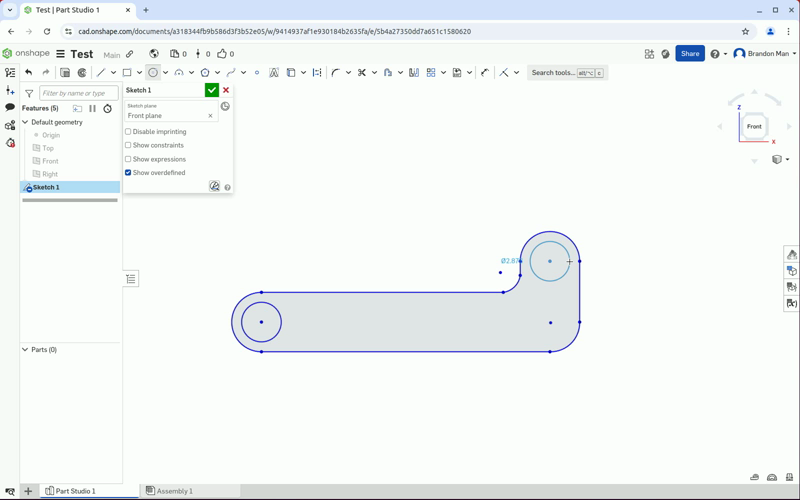
scroll(6)
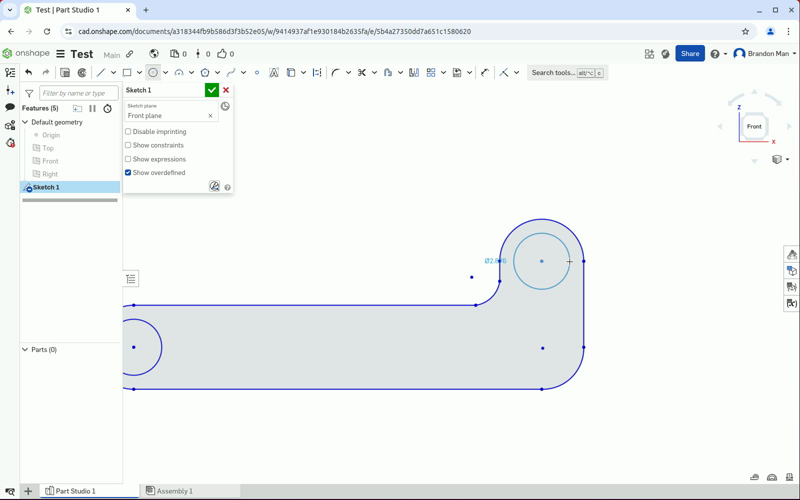
scroll(6)
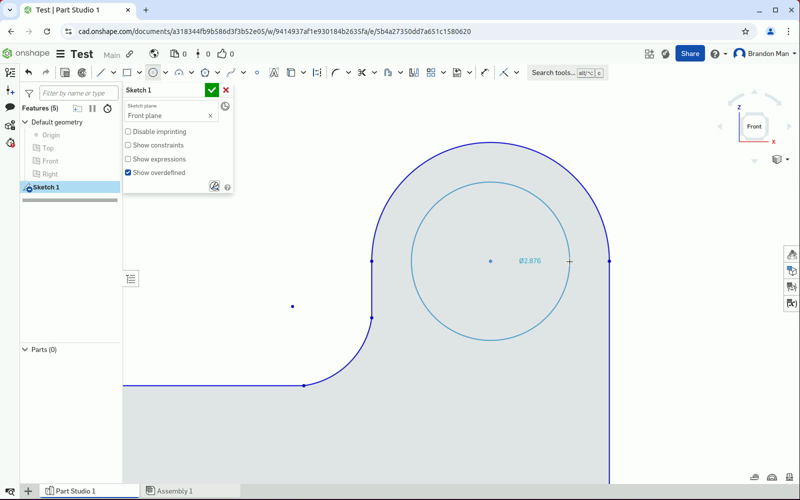
click(569, 261)
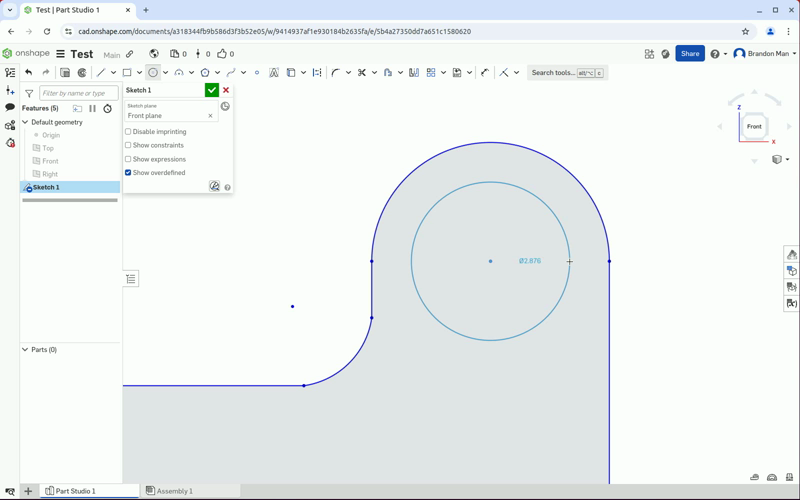
scroll(-6)
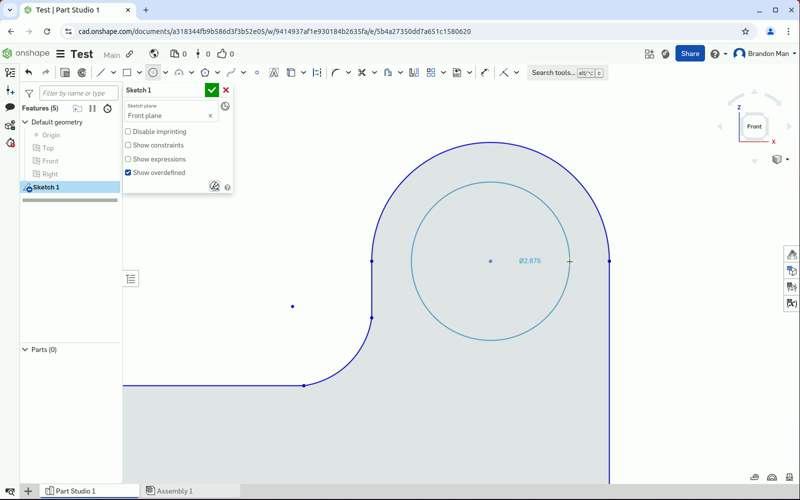
scroll(-6)
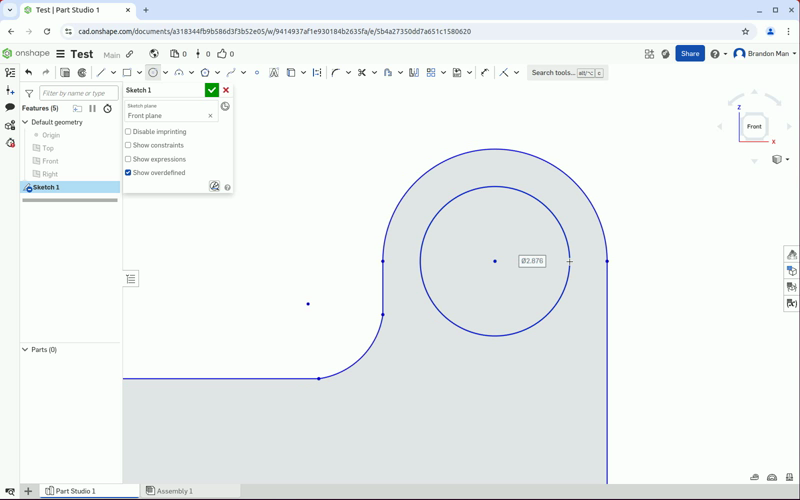
scroll(-6)
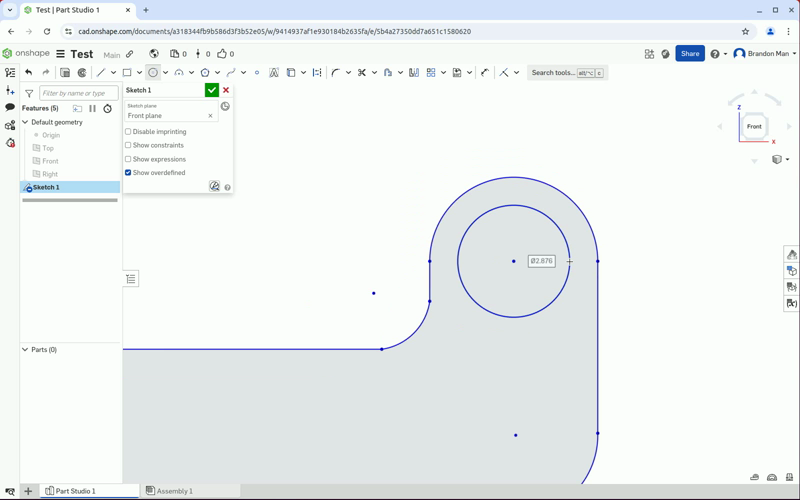
scroll(-6)
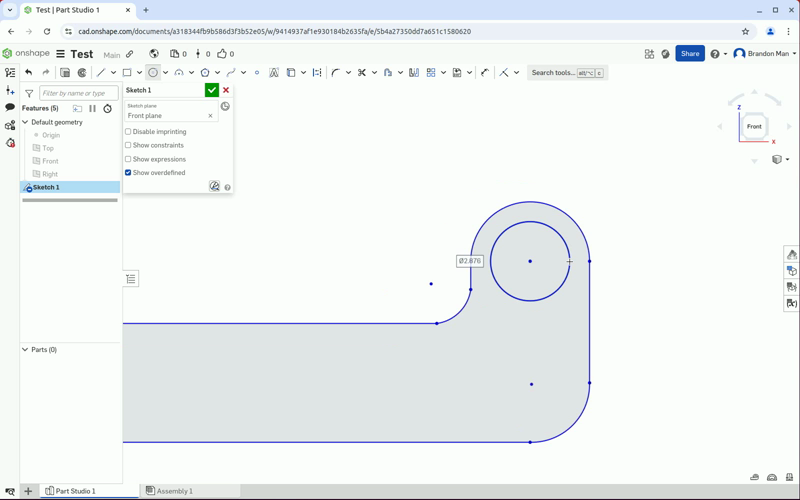
scroll(-6)
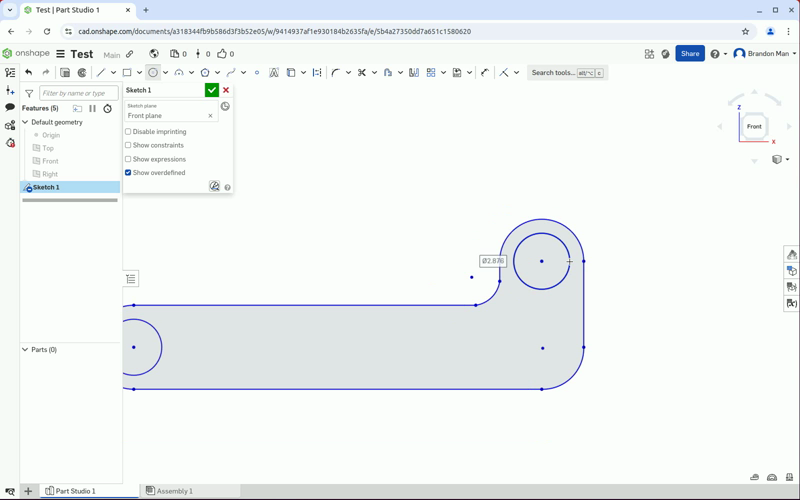
scroll(-6)
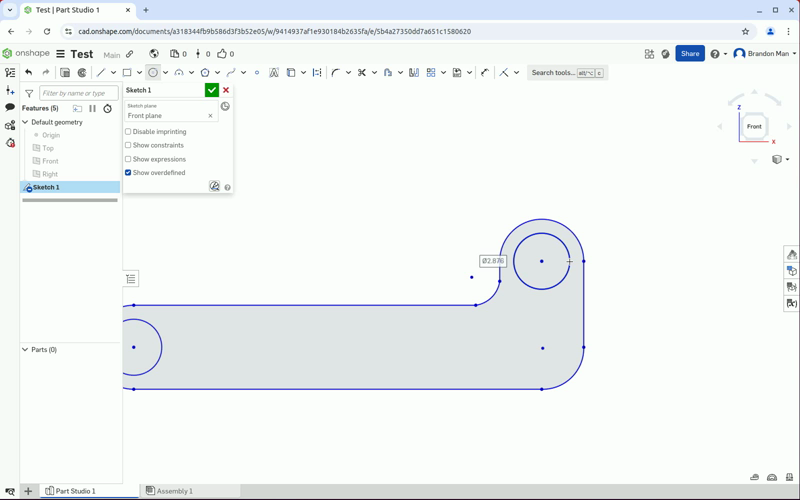
scroll(-6)
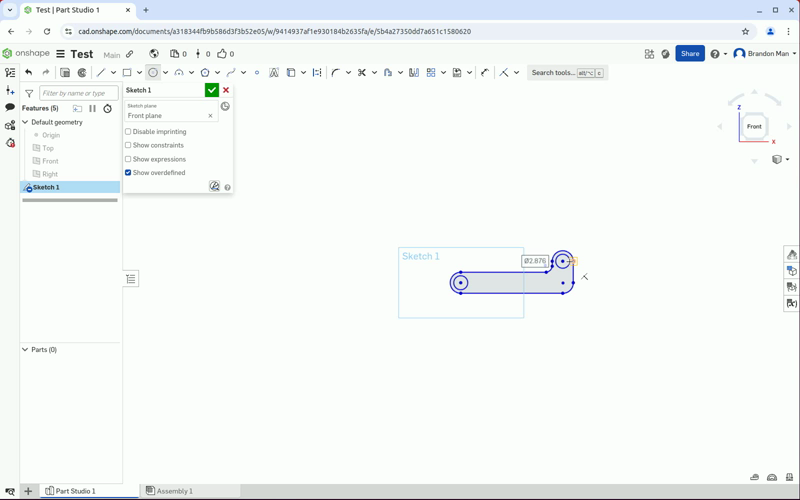
key(esc)
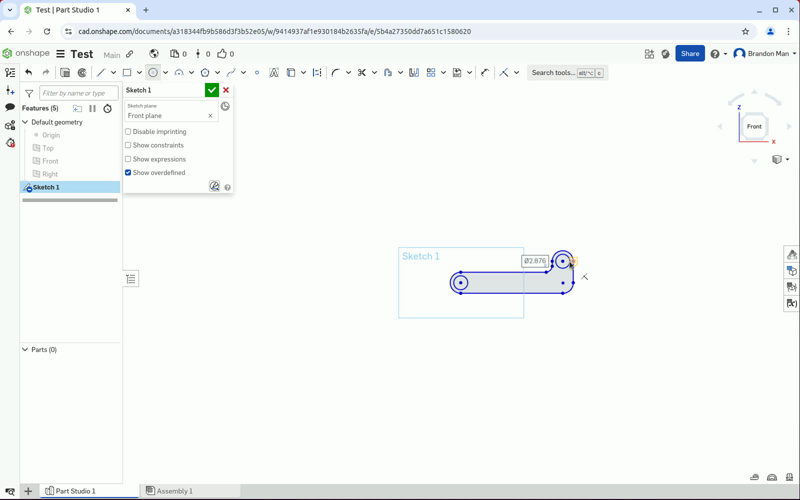
mouse_move(532, 284)
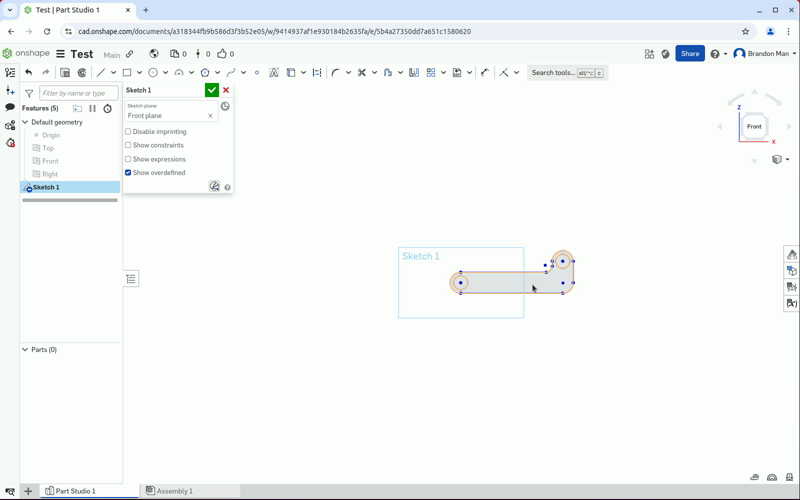
click(532, 284)
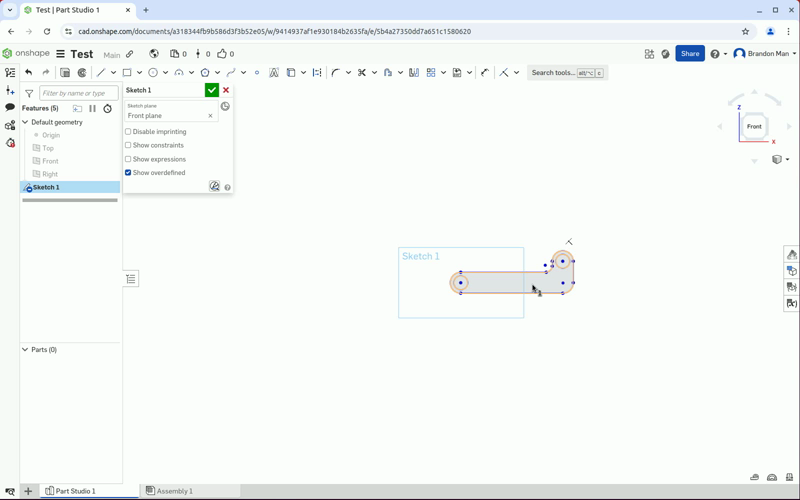
mouse_move(73, 352)
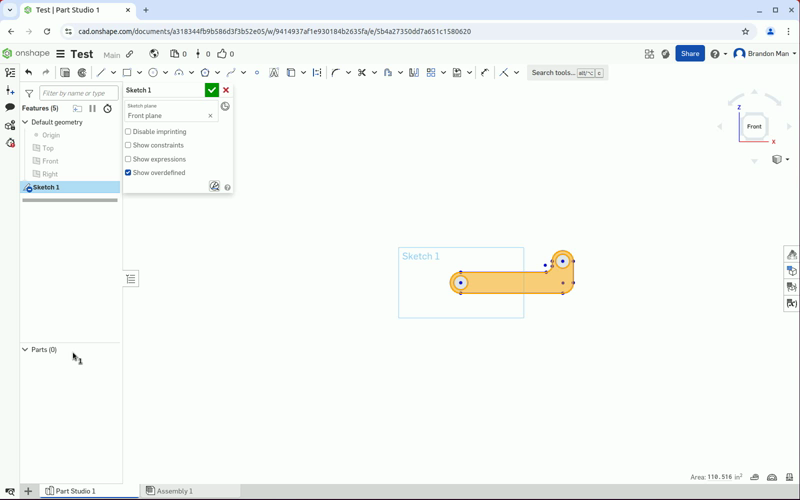
key(shift+y)
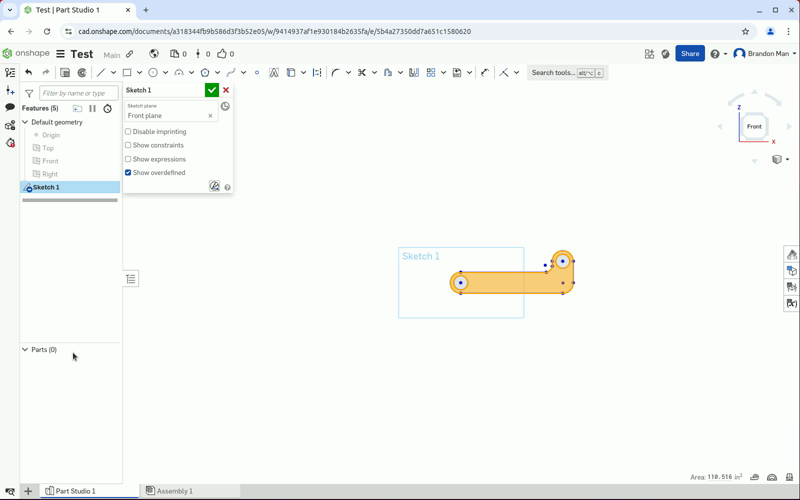
key(shift+e)
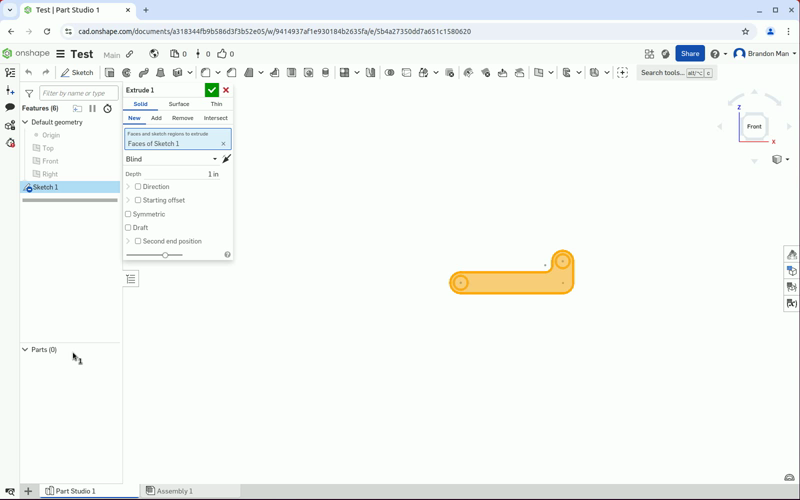
mouse_move(143, 106)
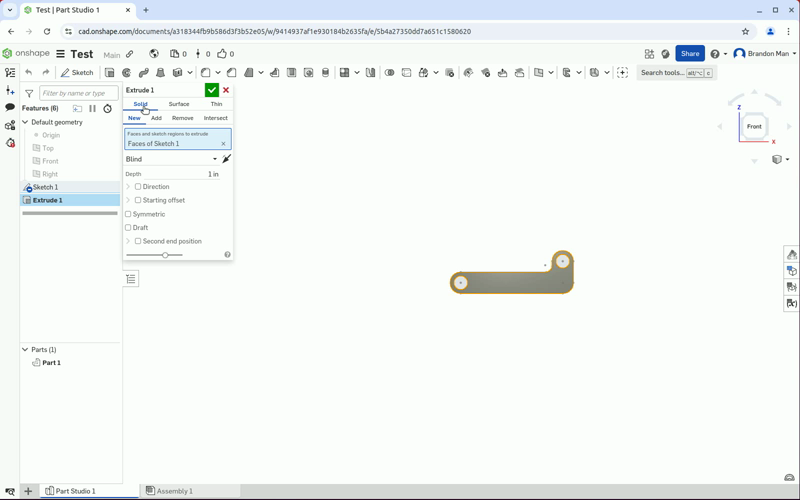
click(143, 106)
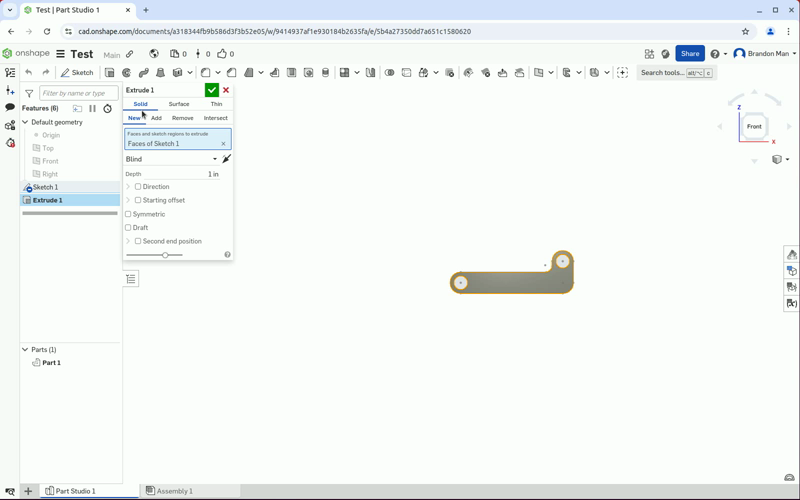
mouse_move(137, 120)
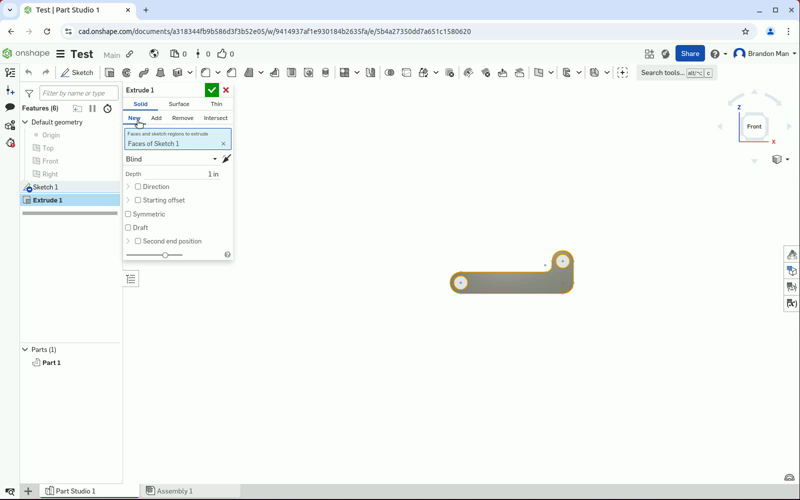
click(137, 120)
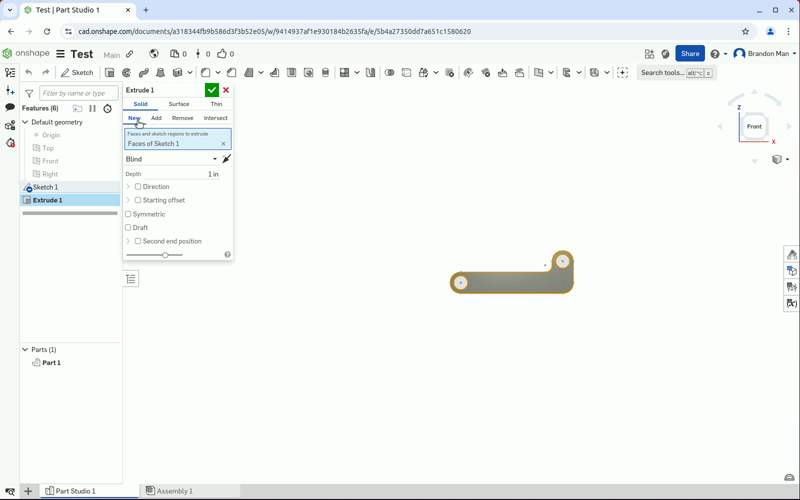
key(tab, 4)
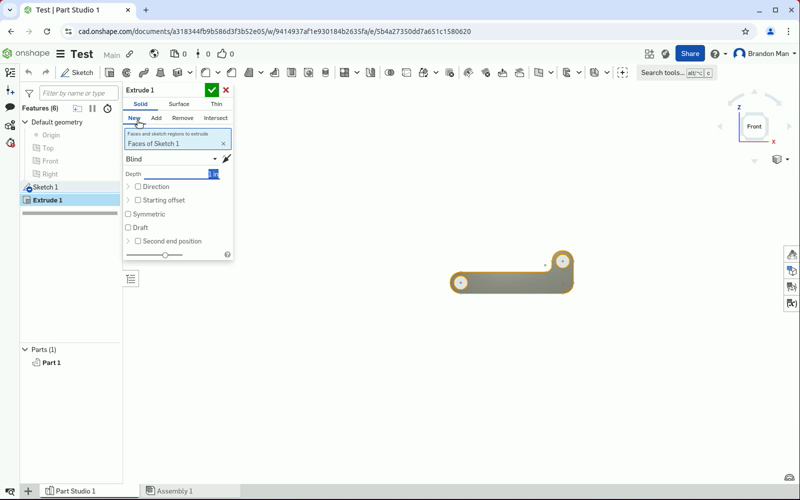
text(2.648)
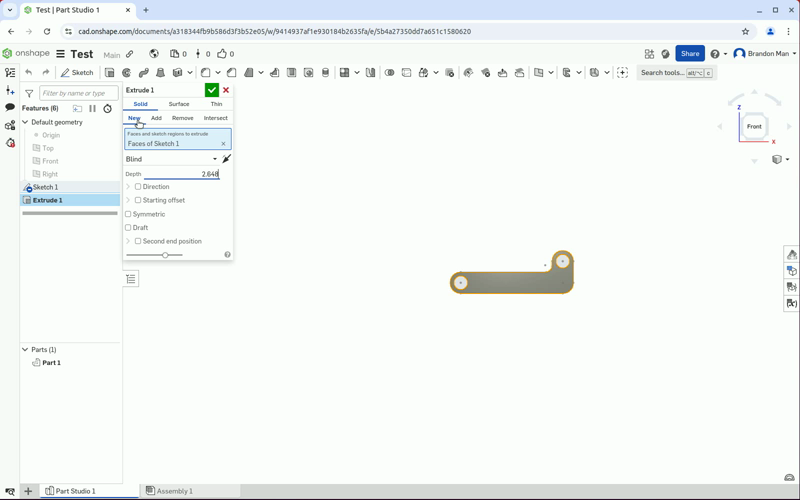
key(enter)
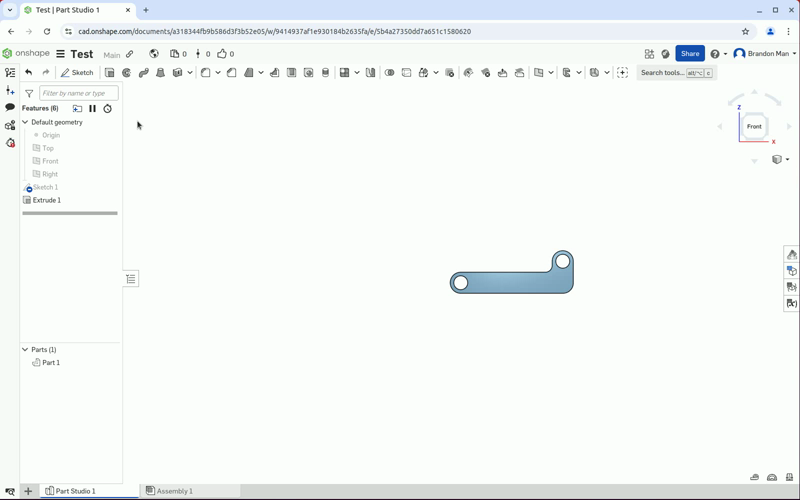
key(shift+h)
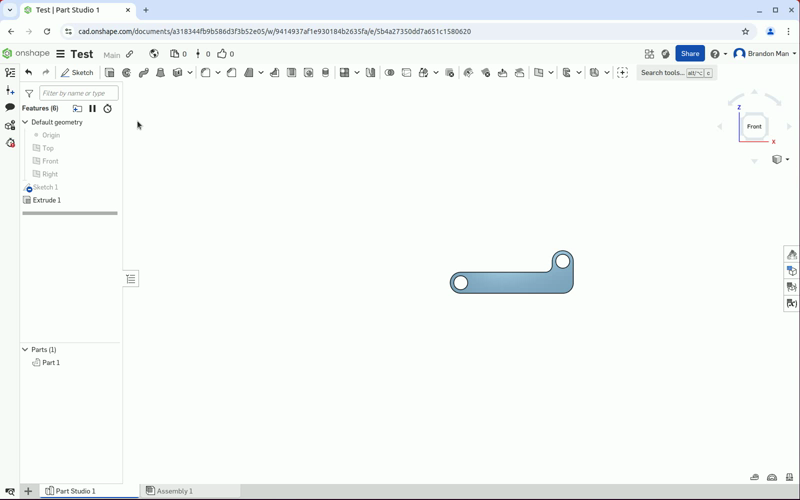
key(shift+h)
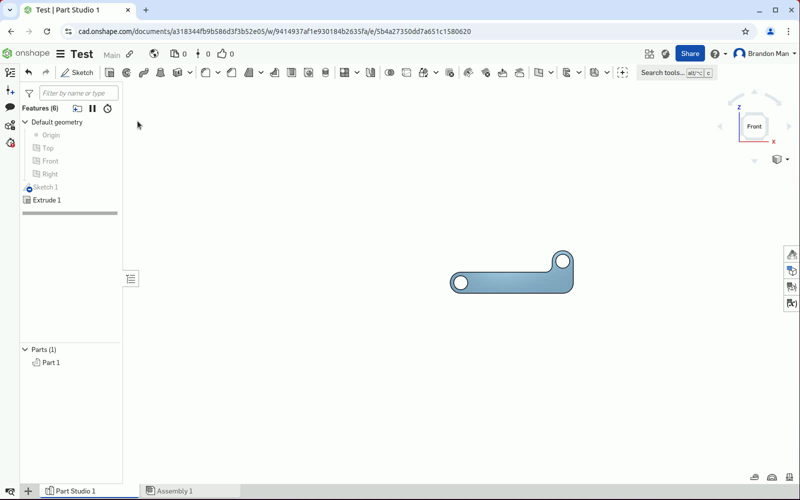
mouse_move(73, 189)
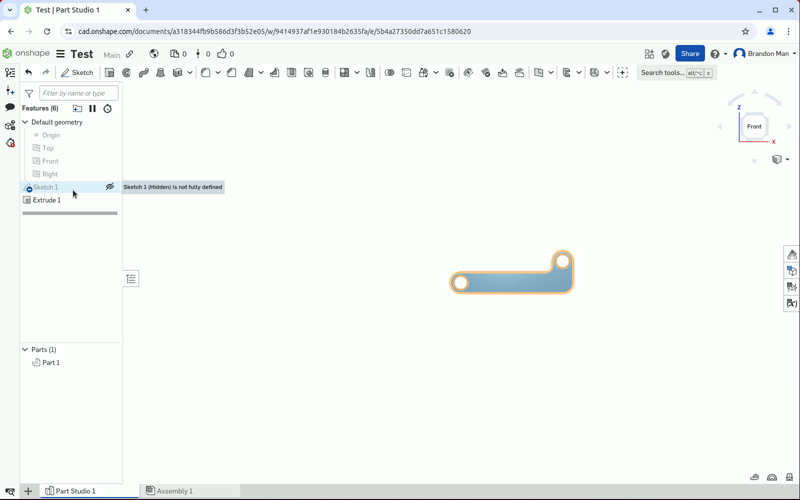
click(73, 189)
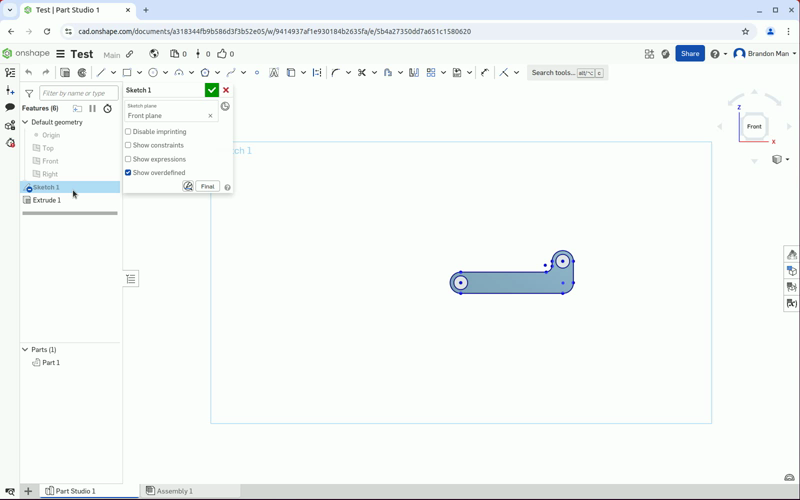
mouse_move(229, 92)
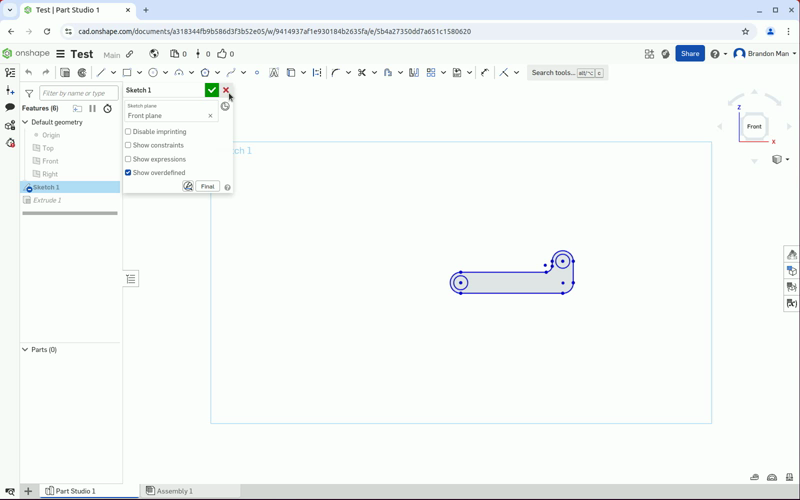
click(229, 92)
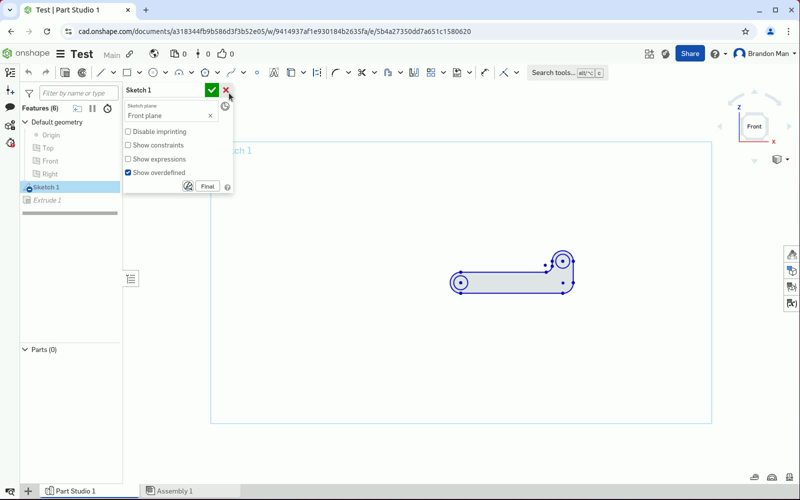
key(shift+s)
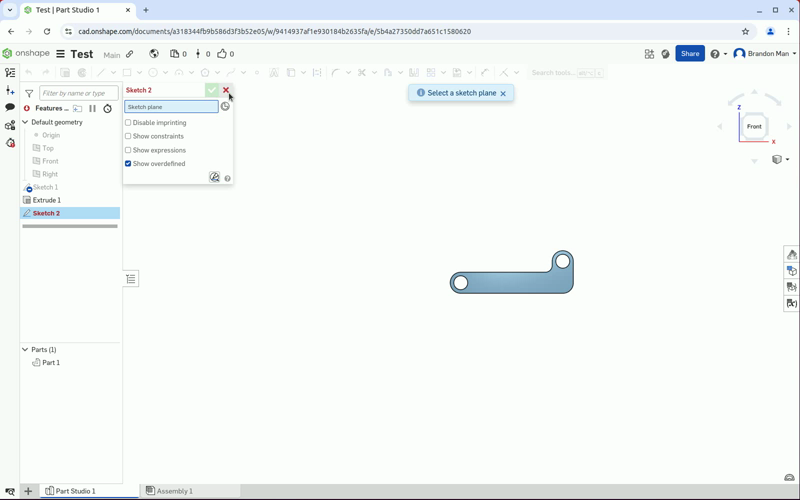
mouse_move(73, 163)
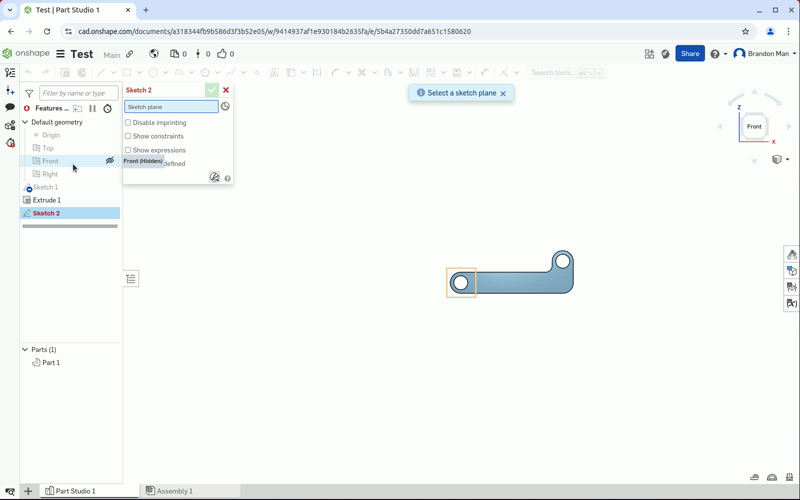
click(73, 163)
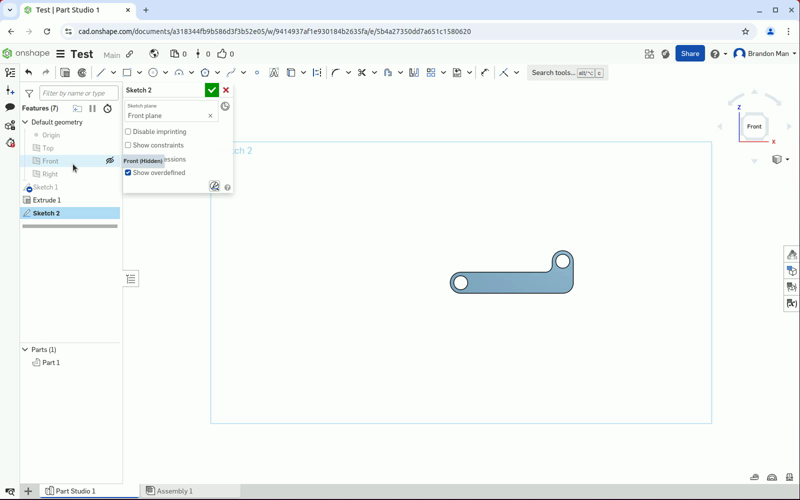
mouse_move(73, 352)
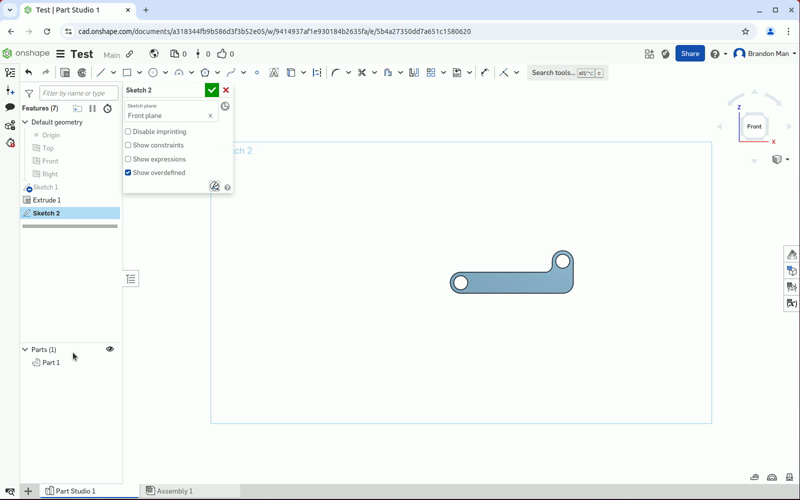
key(y)
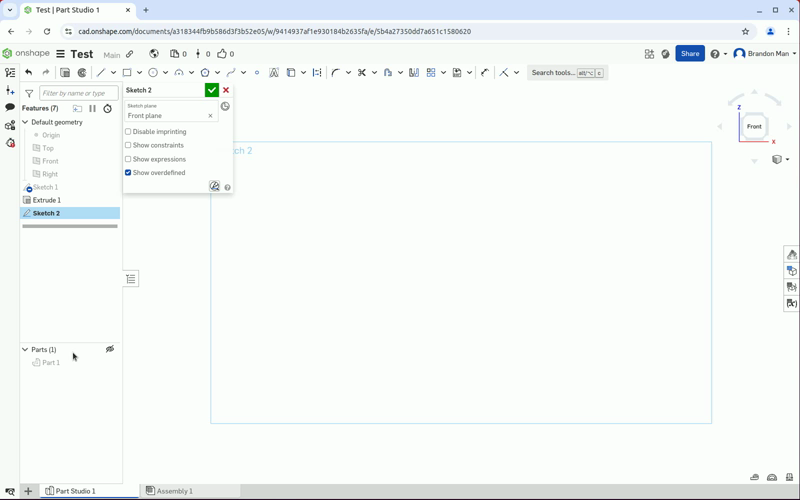
key(c)
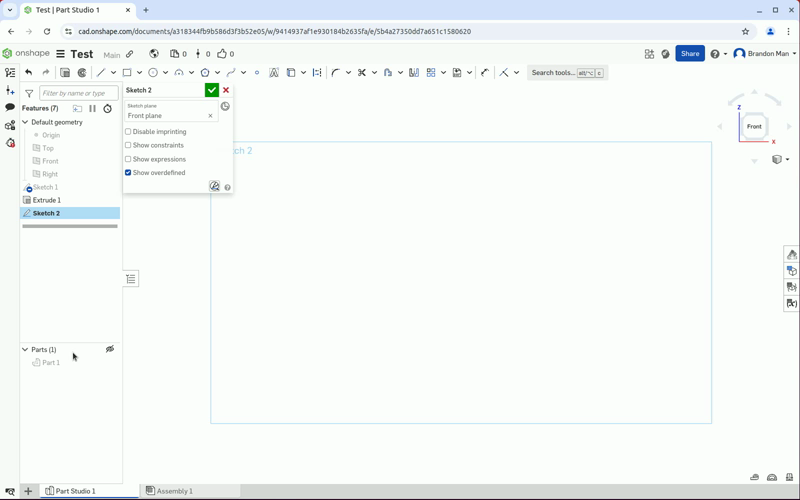
key_down(shift)
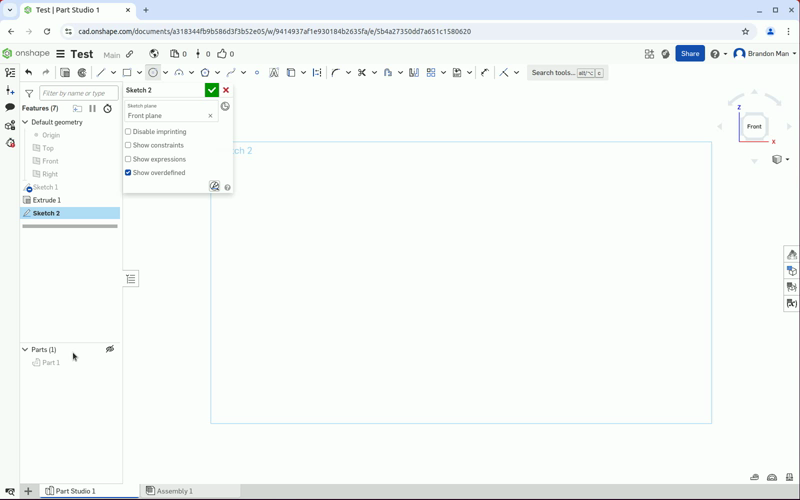
mouse_move(461, 282)
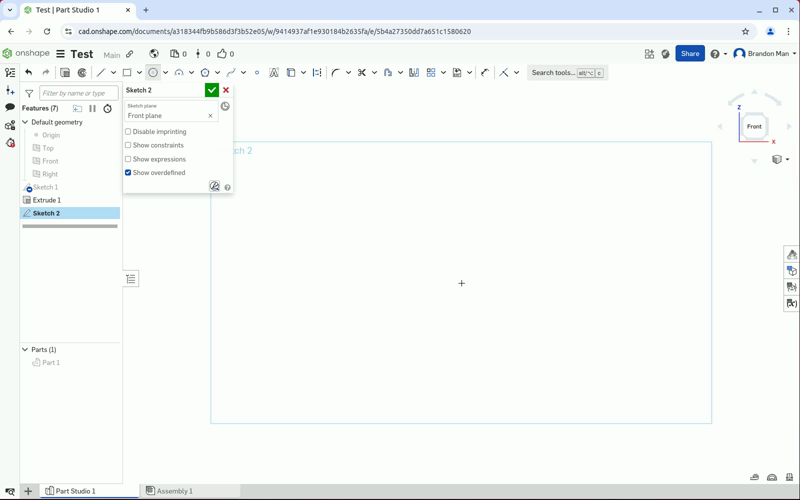
click(461, 282)
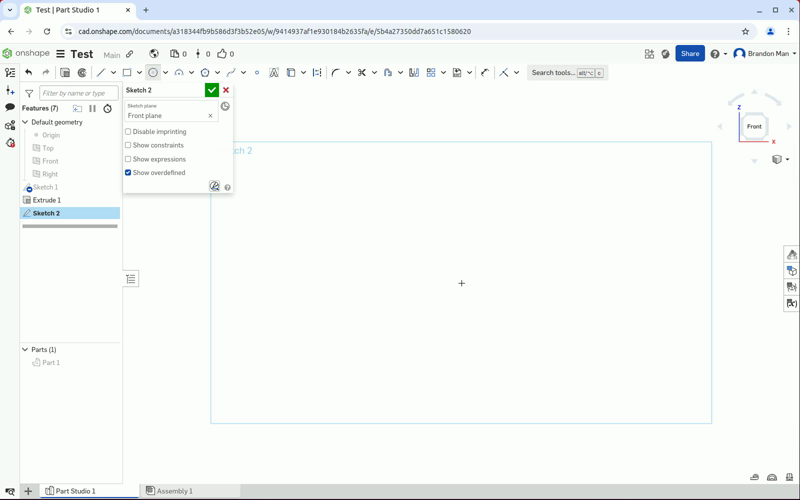
key_up(shift)
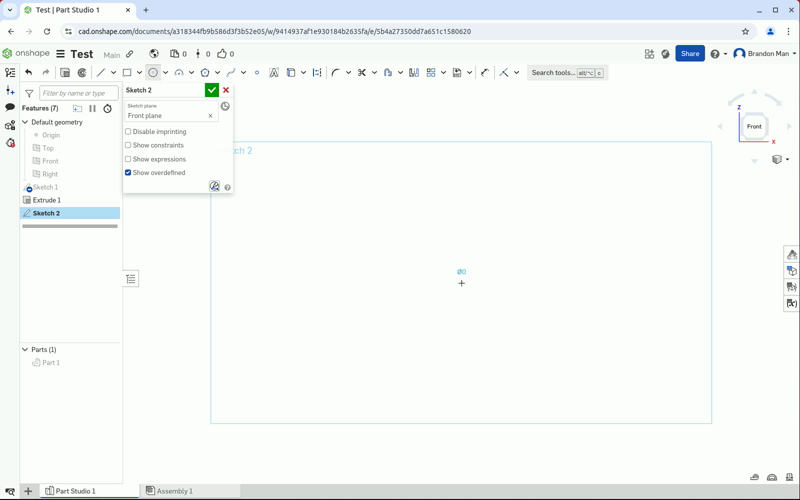
mouse_move(465, 282)
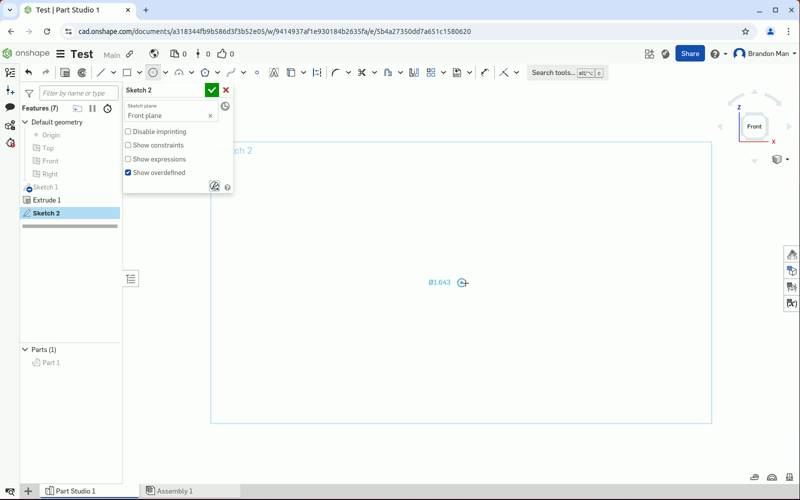
click(465, 282)
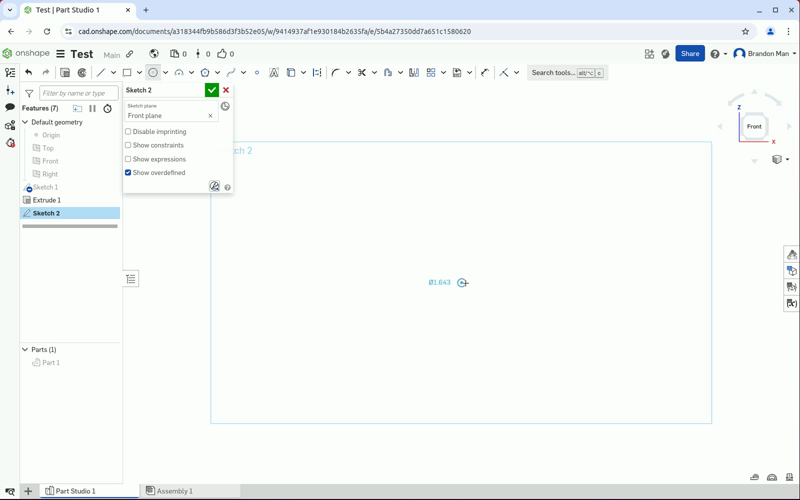
key(esc)
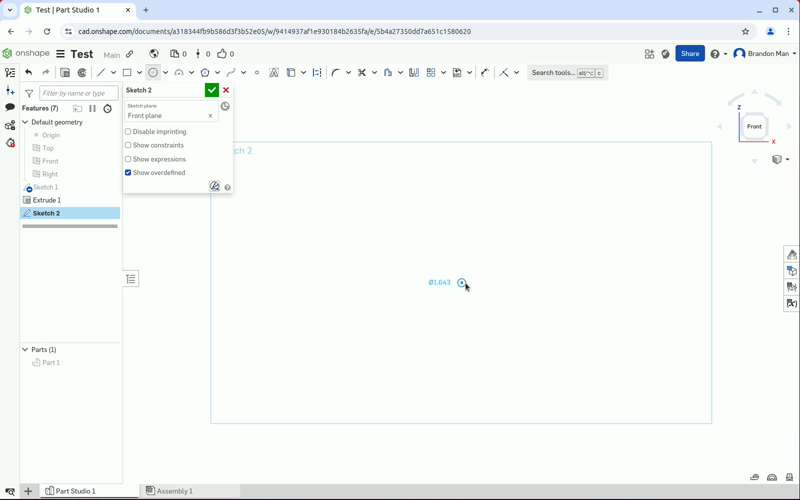
mouse_move(459, 281)
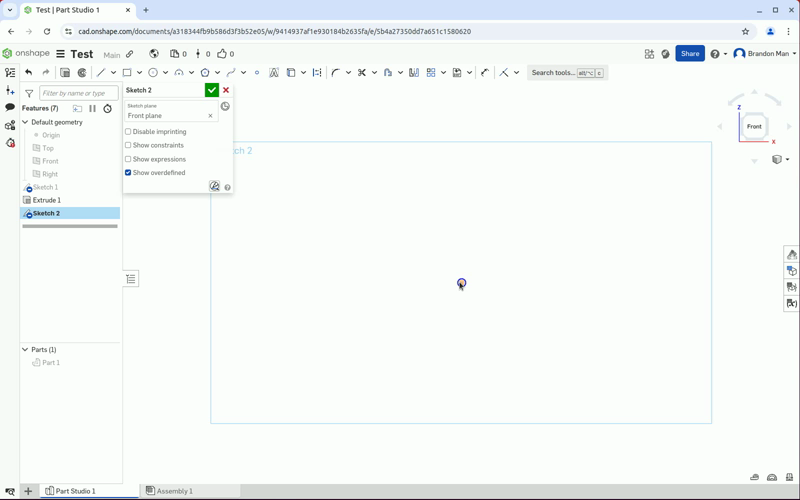
scroll(6)
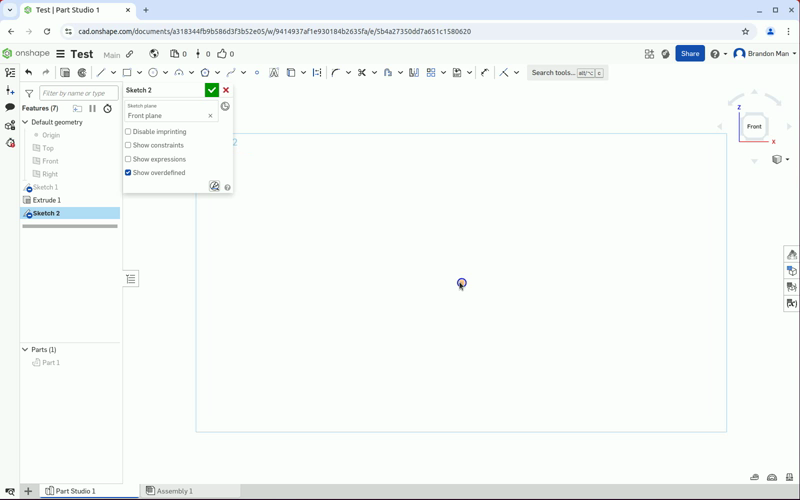
scroll(6)
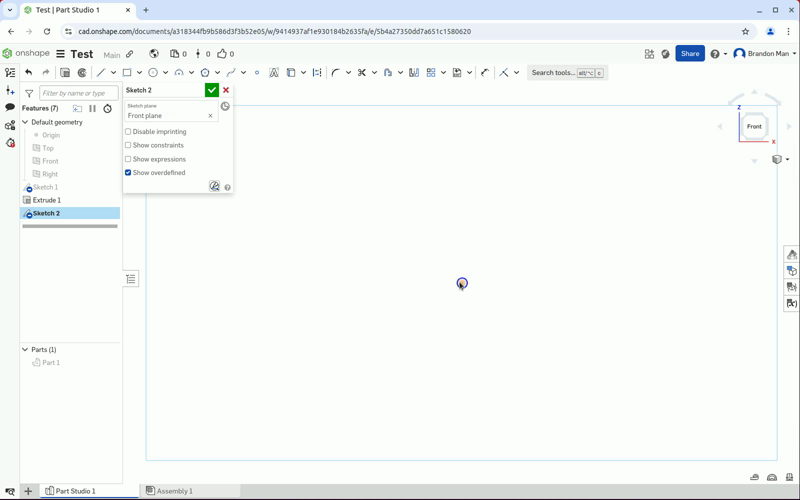
scroll(6)
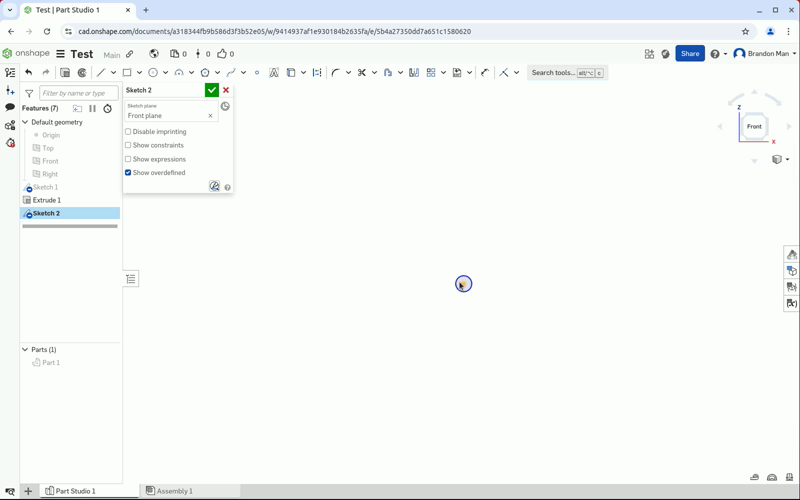
scroll(6)
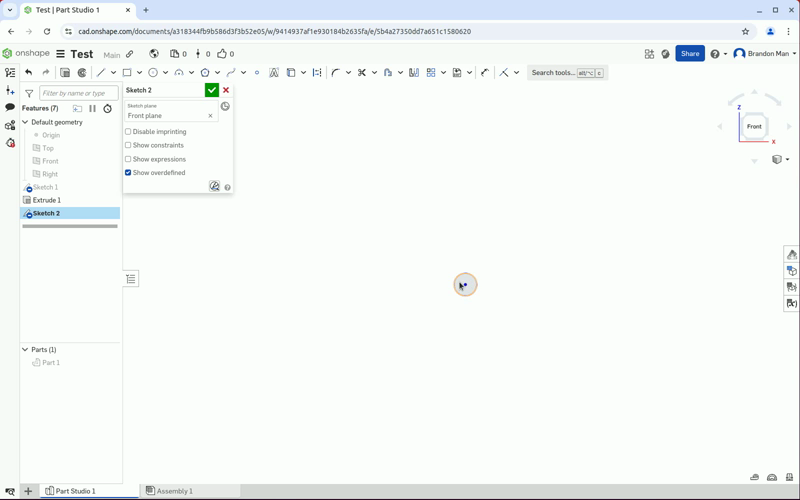
scroll(6)
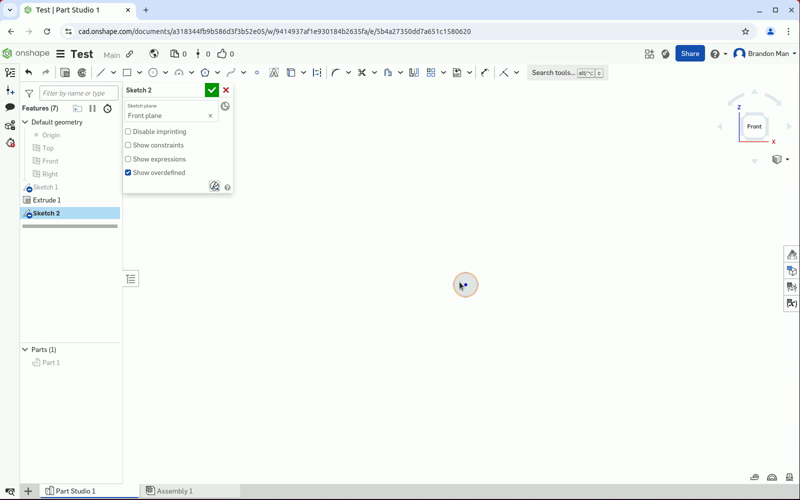
scroll(6)
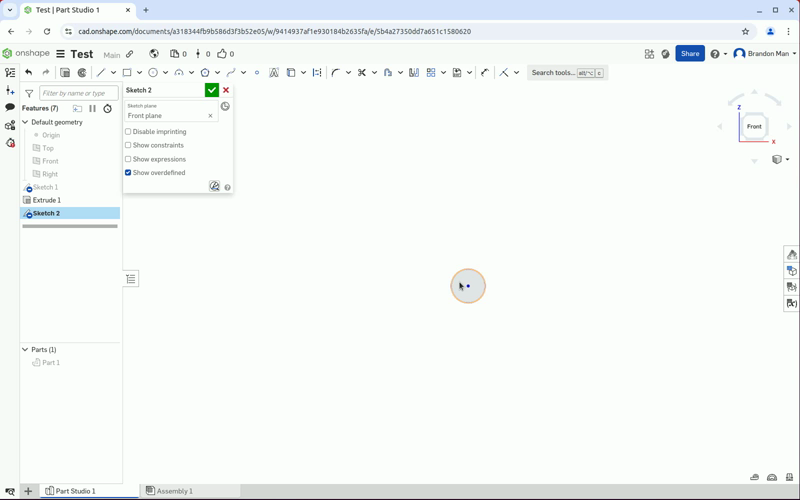
scroll(6)
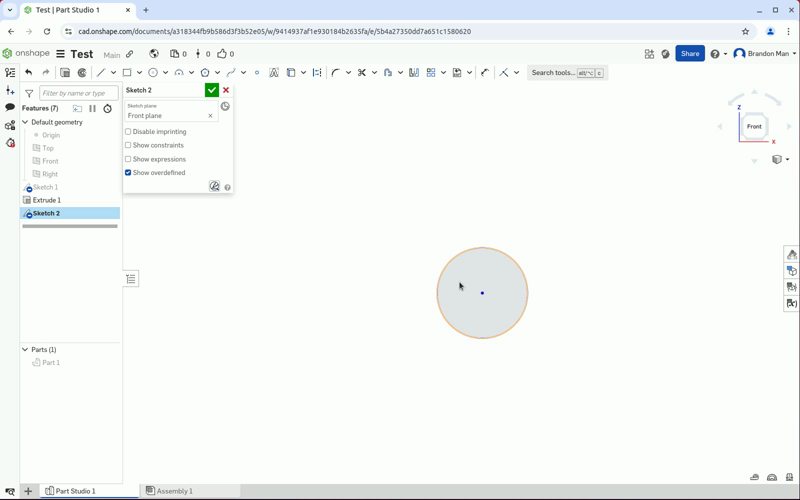
click(459, 281)
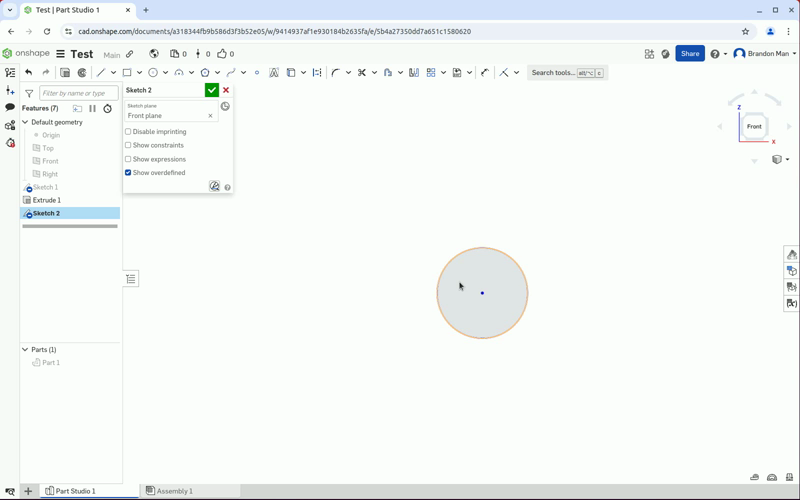
scroll(-6)
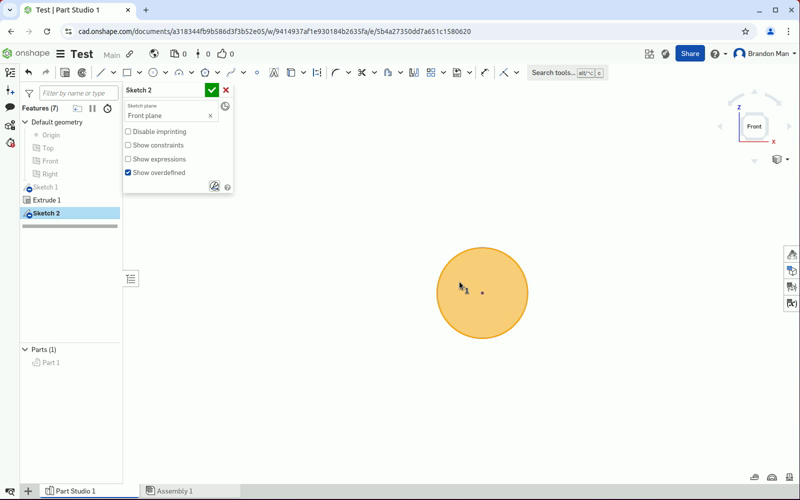
scroll(-6)
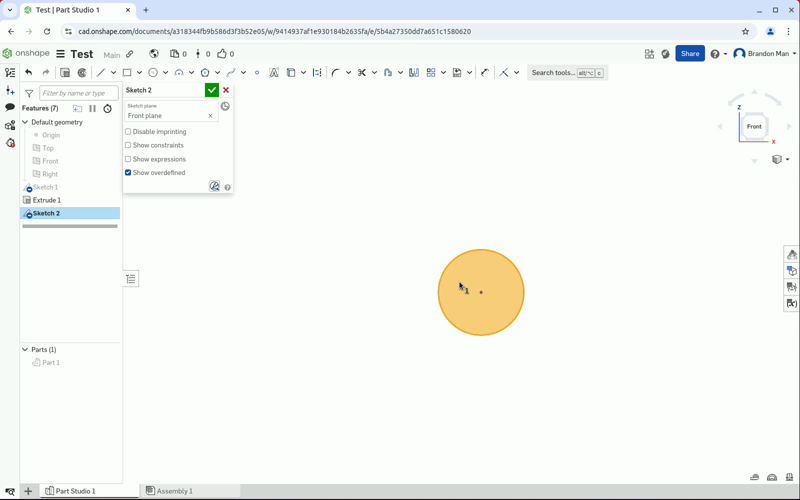
scroll(-6)
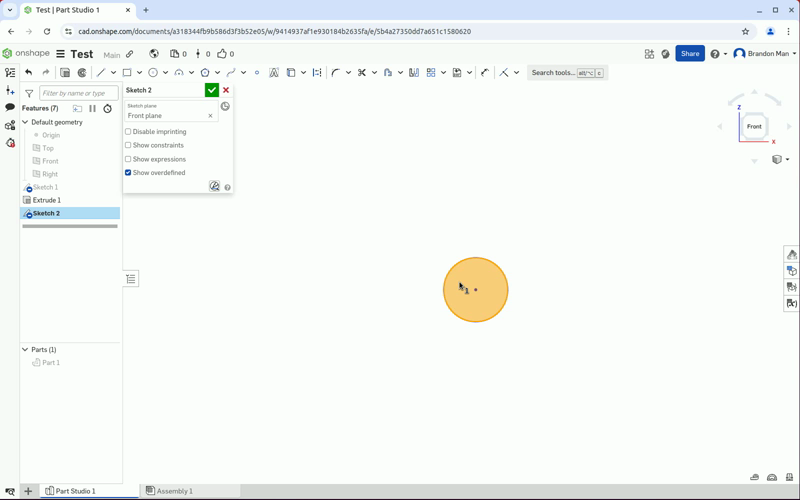
scroll(-6)
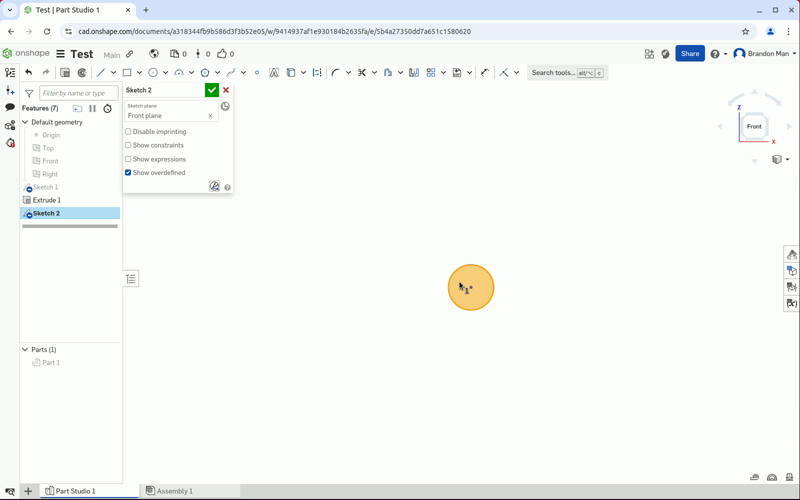
scroll(-6)
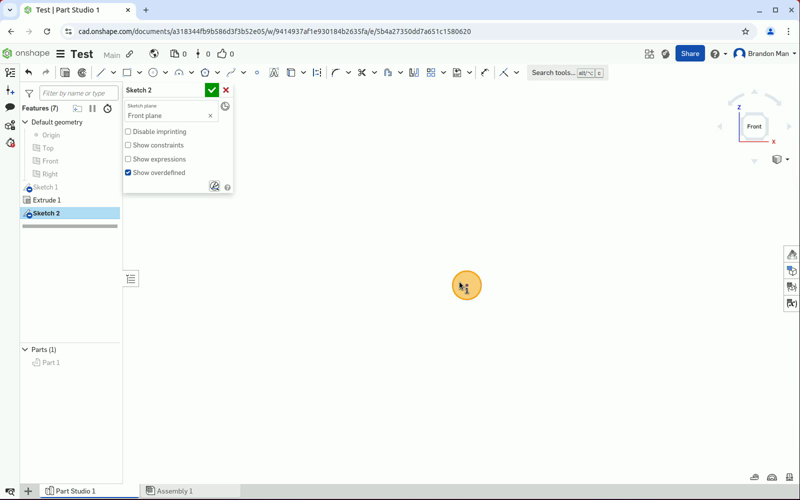
scroll(-6)
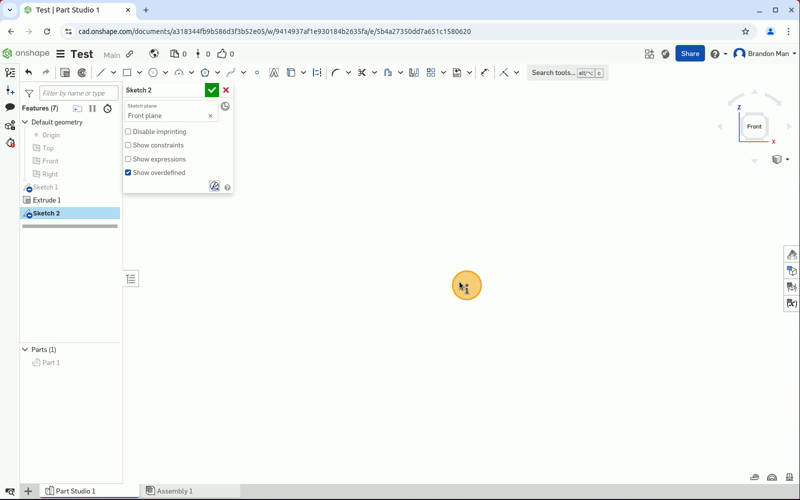
scroll(-6)
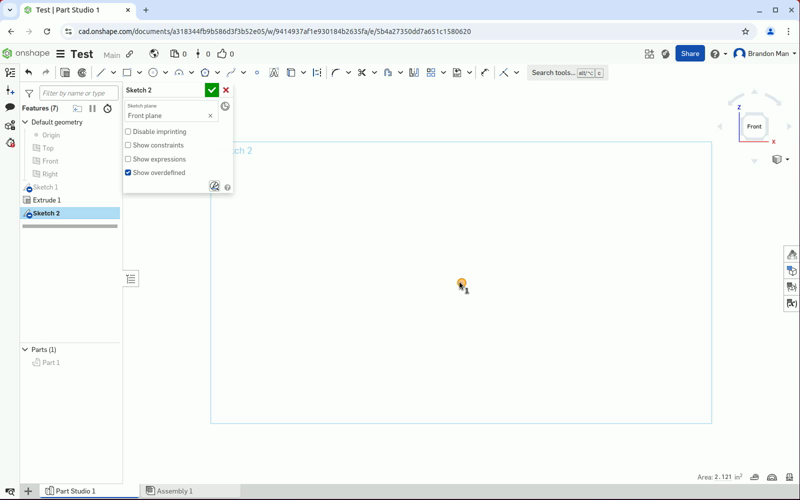
mouse_move(73, 352)
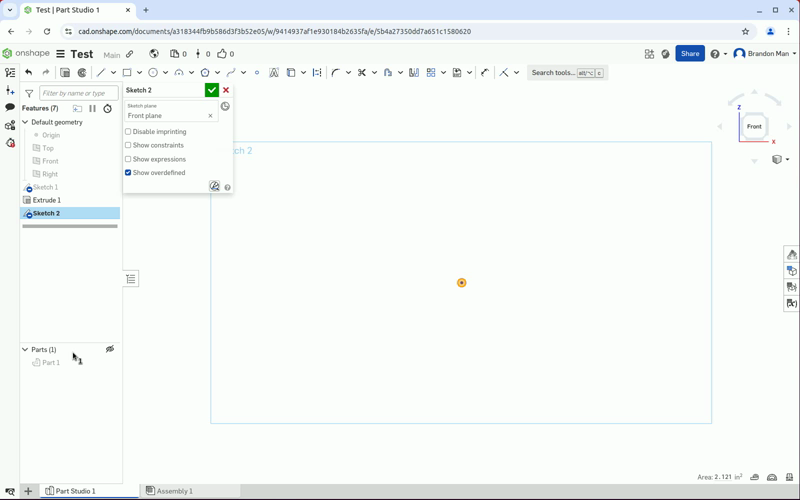
key(shift+y)
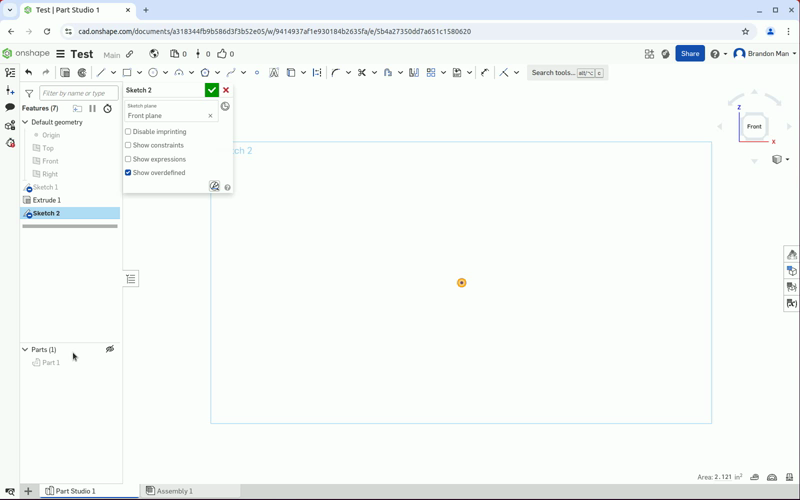
key(shift+e)
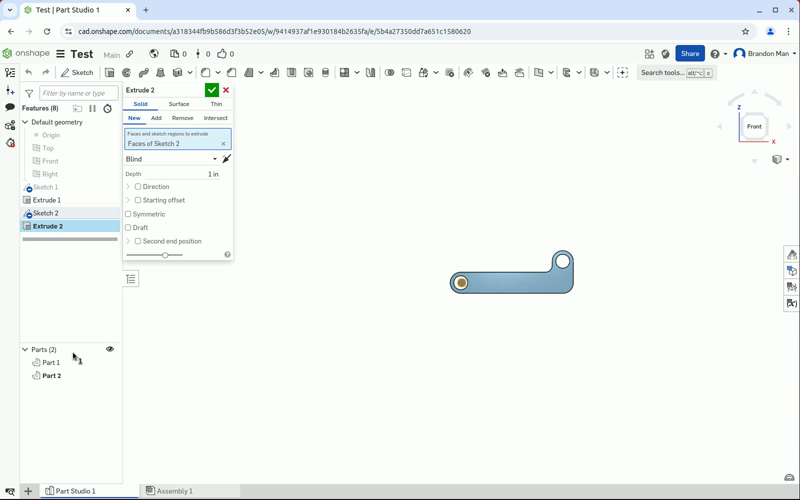
mouse_move(143, 106)
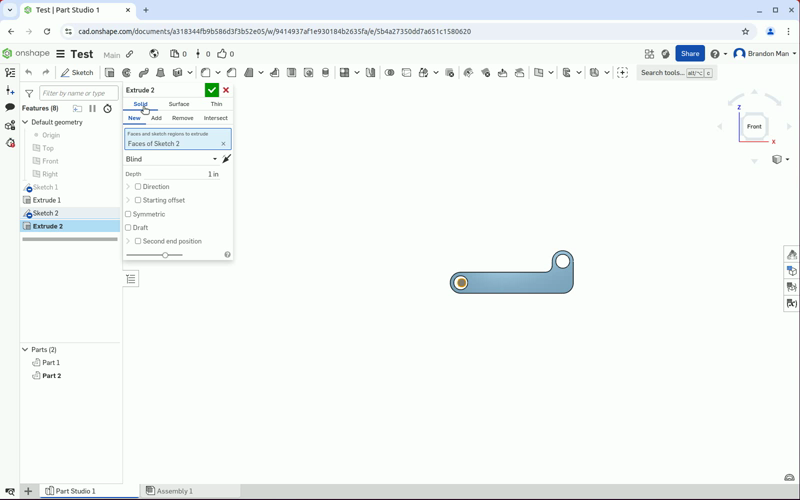
click(143, 106)
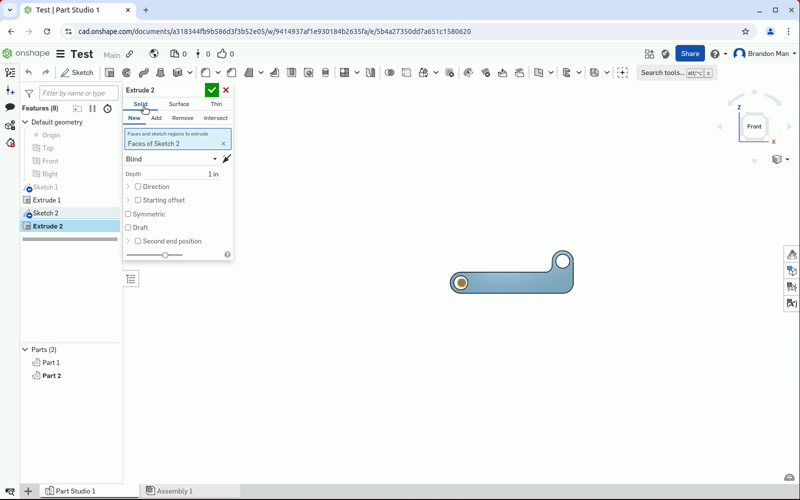
mouse_move(137, 120)
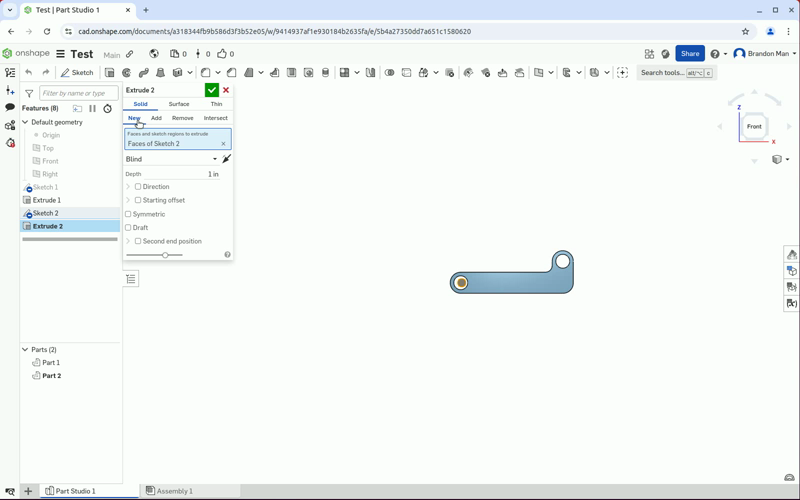
click(137, 120)
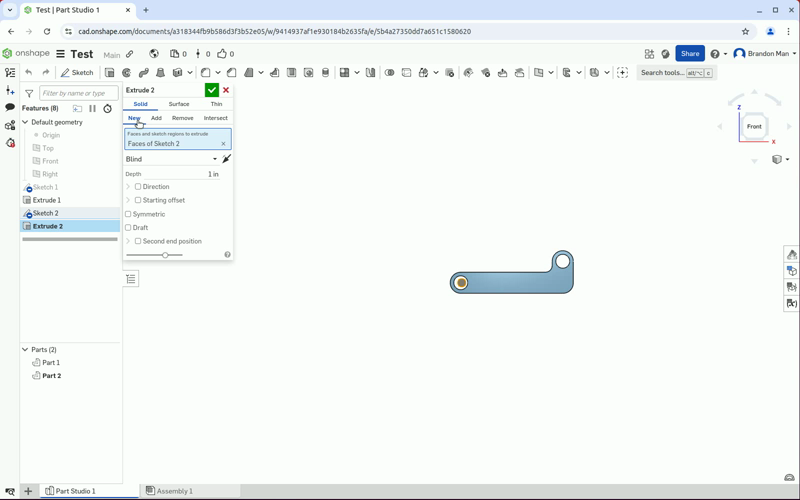
key(tab, 4)
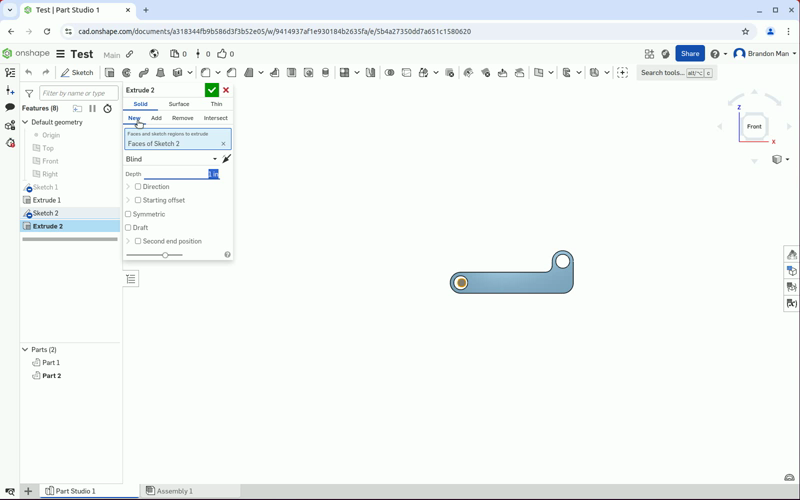
text(2.648)
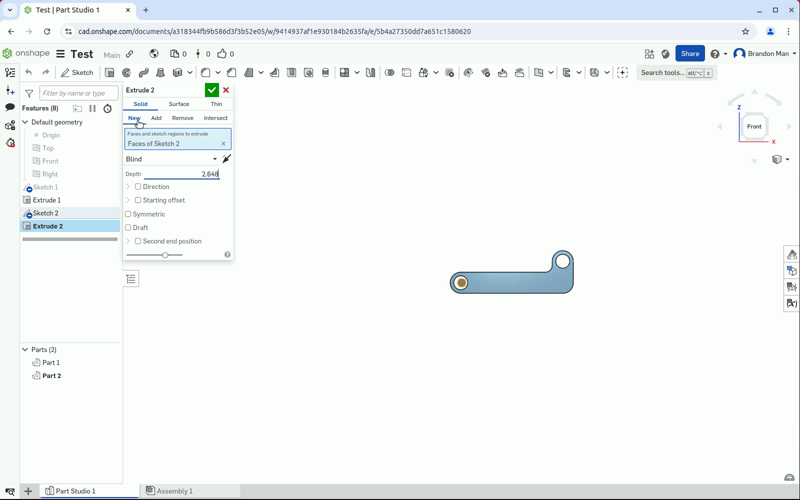
key(enter)
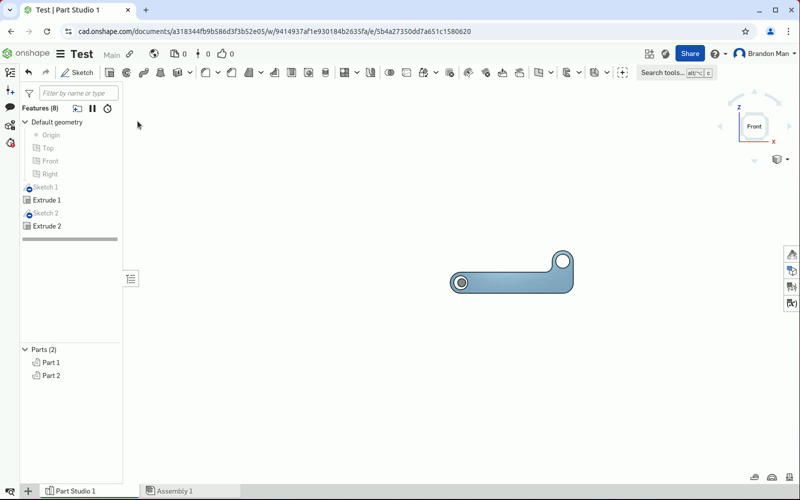
key(shift+h)
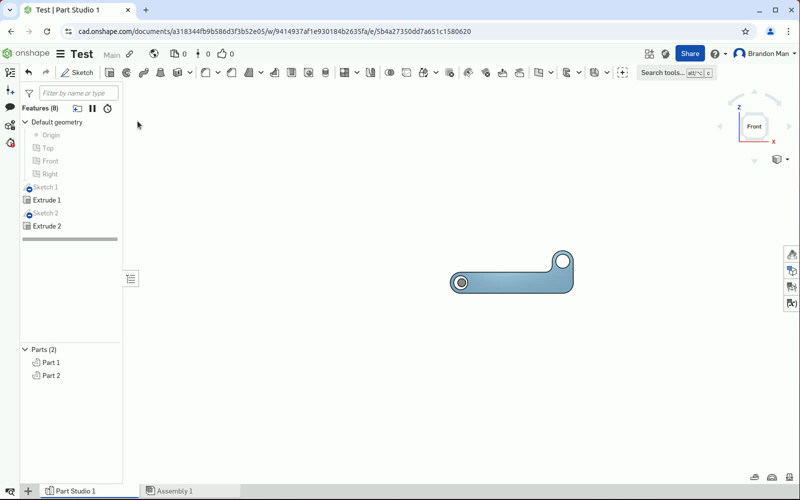
key(shift+h)
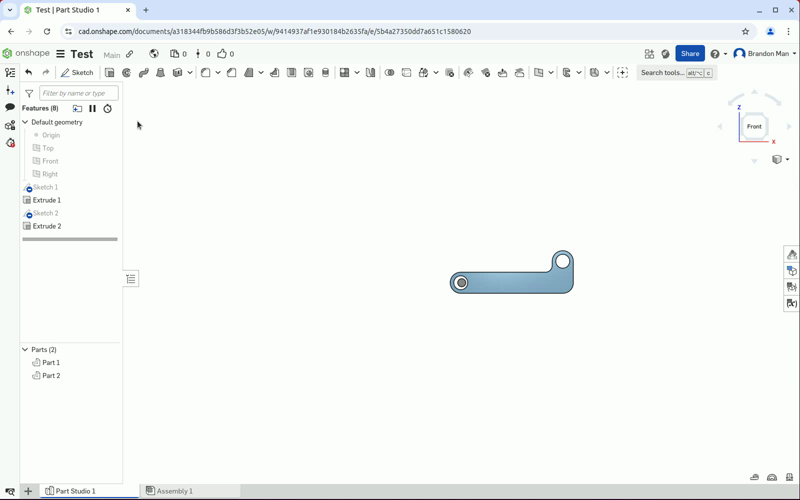
mouse_move(73, 189)
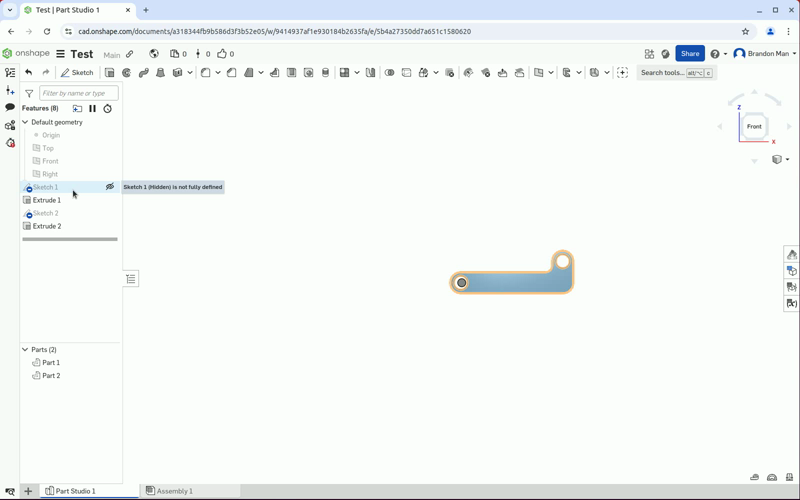
click(73, 189)
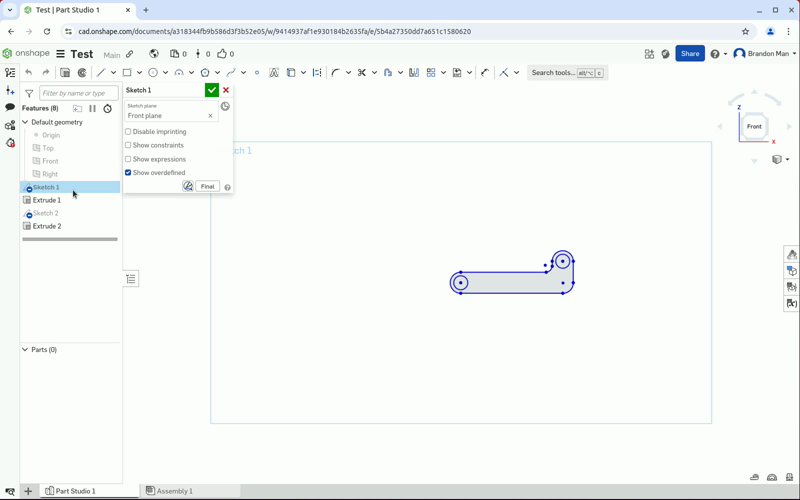
mouse_move(229, 92)
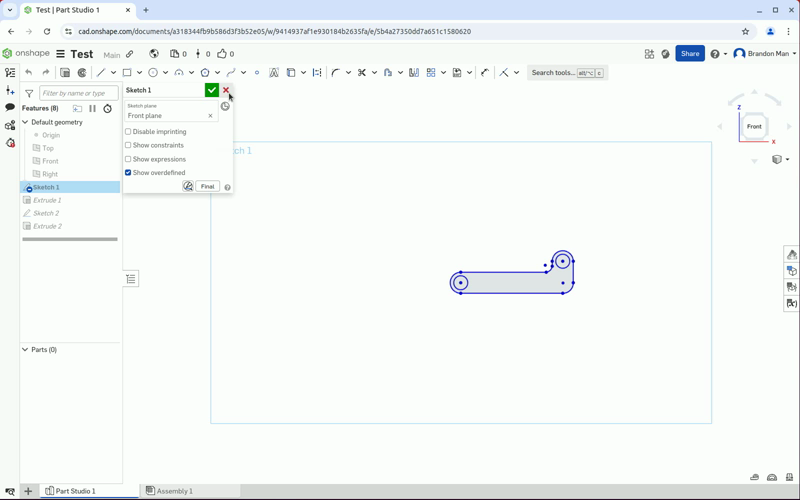
click(229, 92)
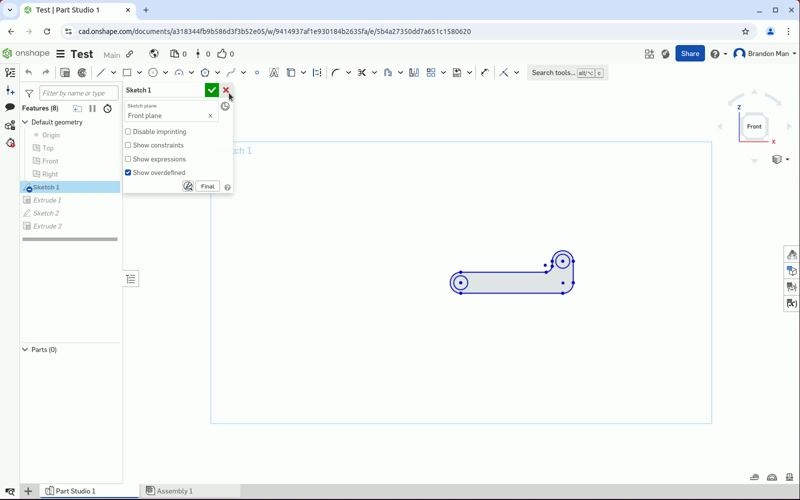
key(shift+s)
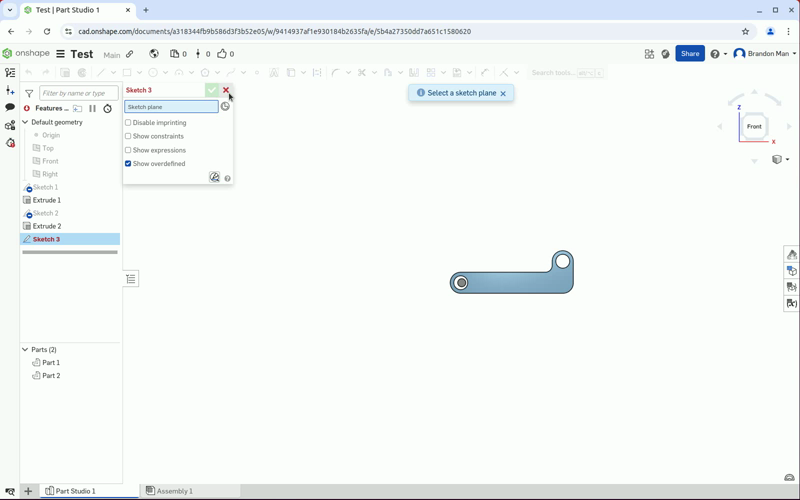
mouse_move(73, 163)
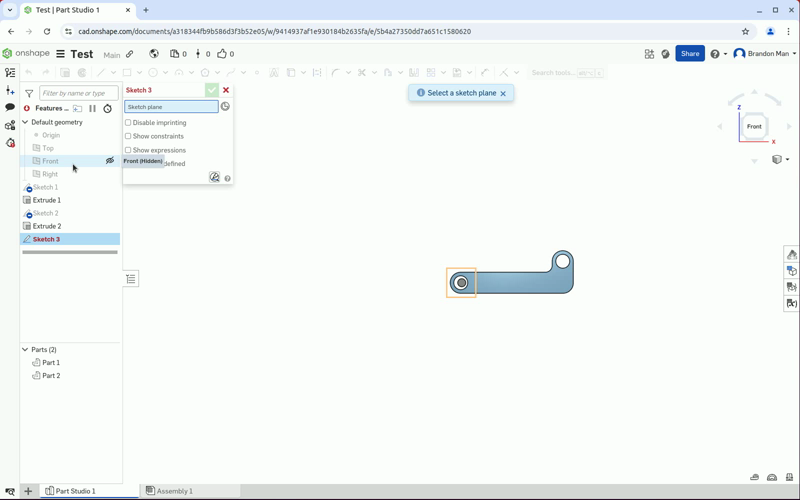
click(73, 163)
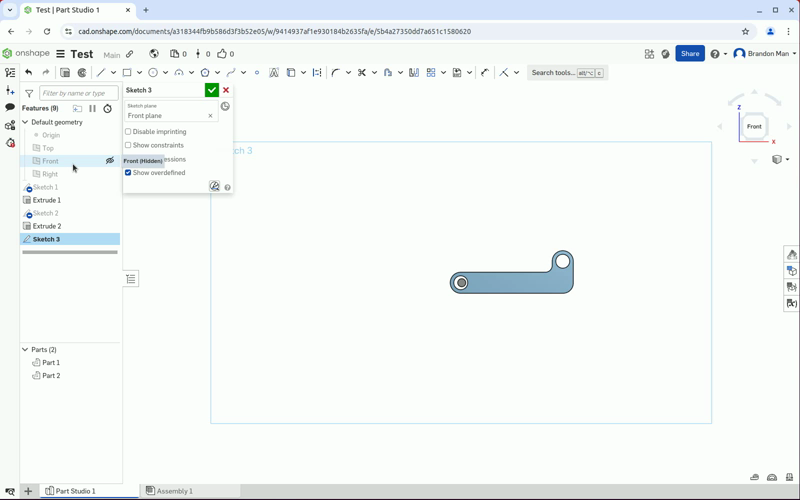
mouse_move(73, 352)
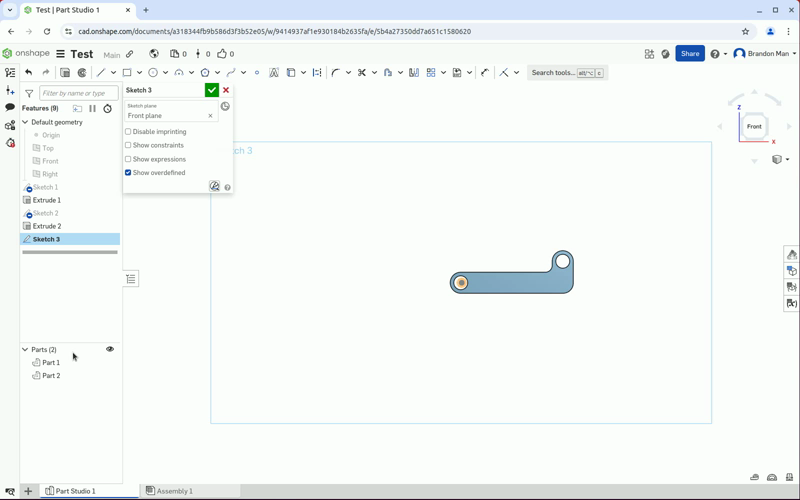
key(y)
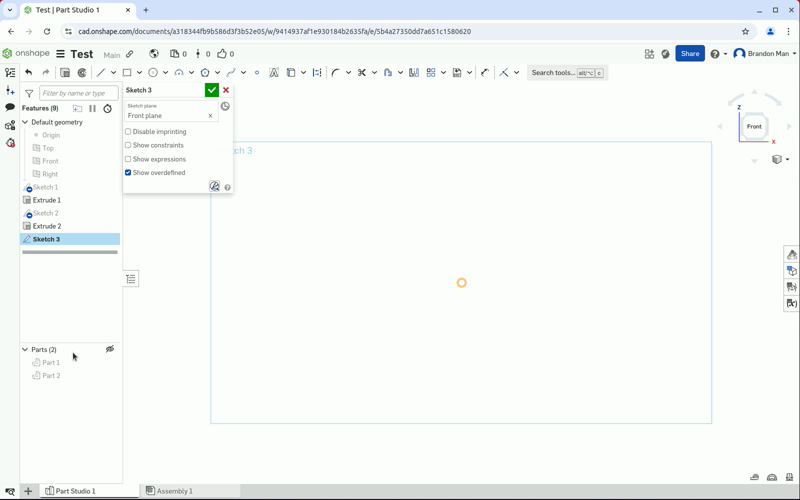
key(c)
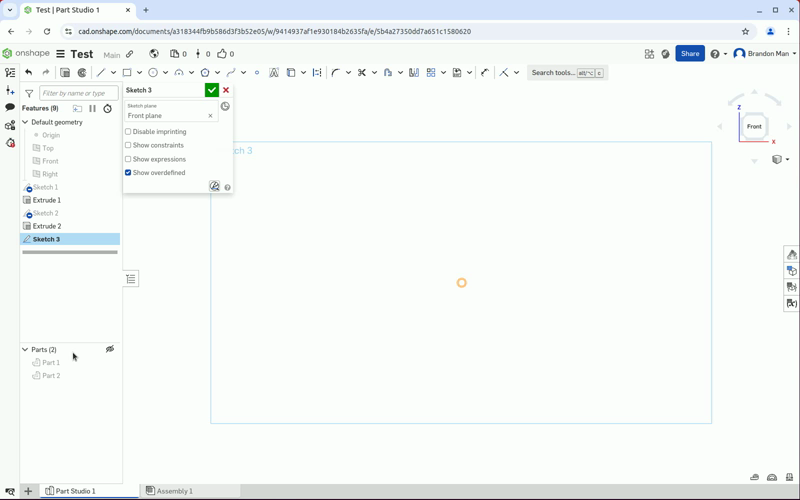
key_down(shift)
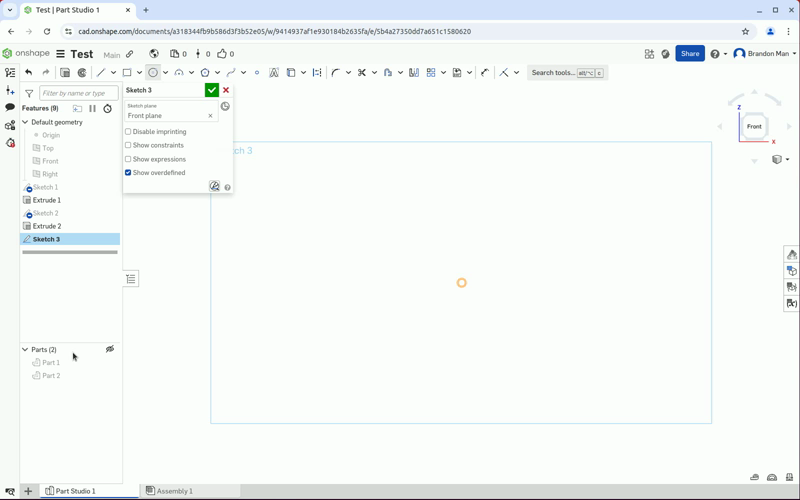
mouse_move(564, 261)
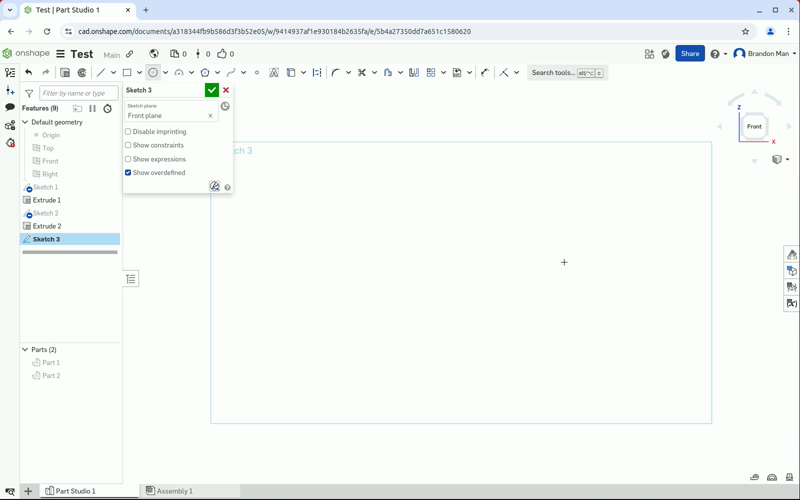
click(564, 261)
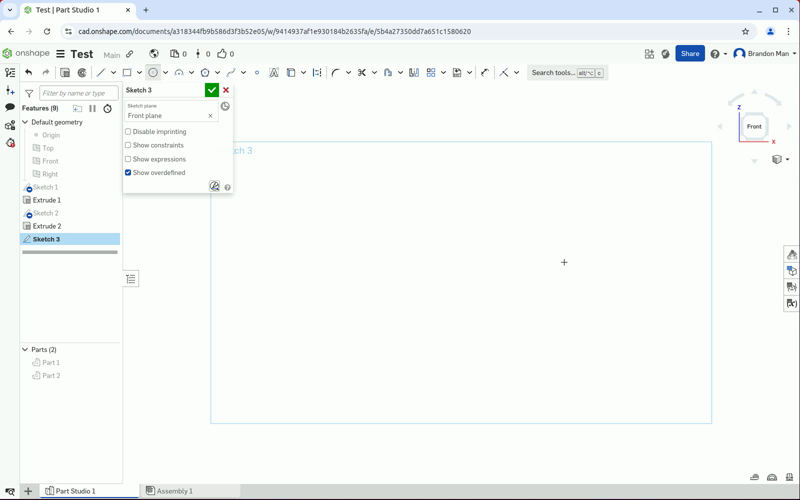
key_up(shift)
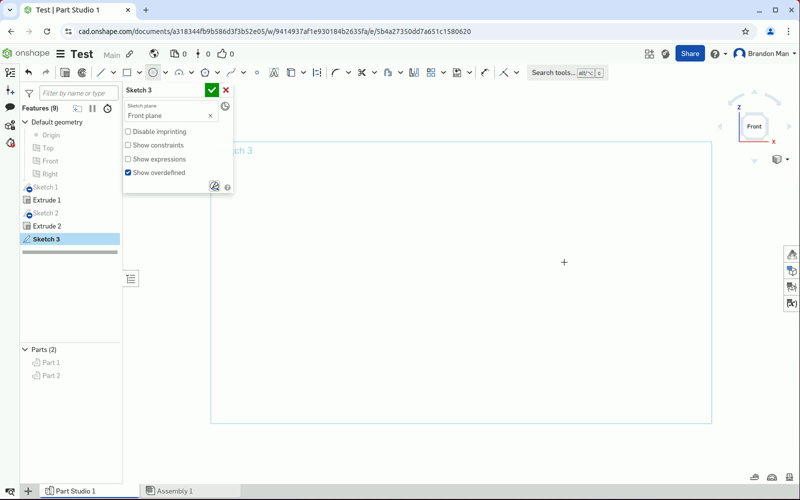
mouse_move(567, 261)
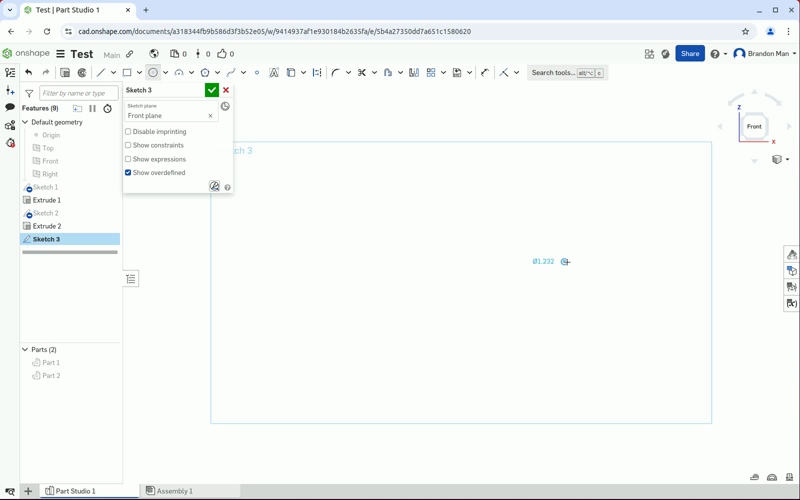
click(567, 261)
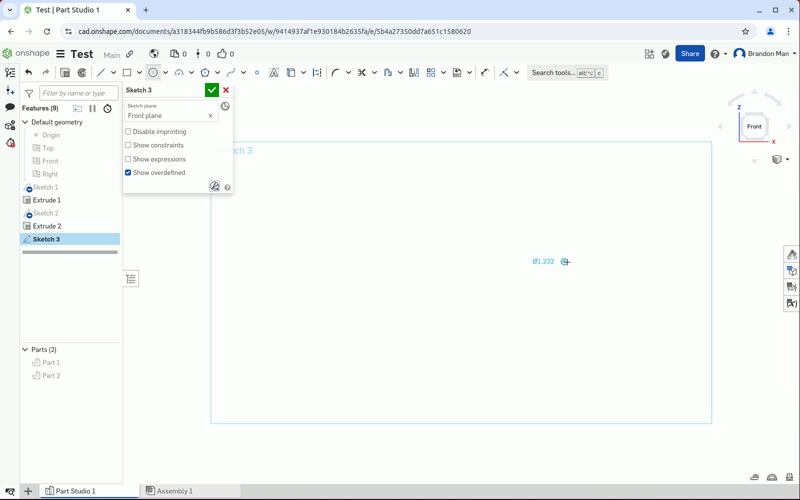
key(esc)
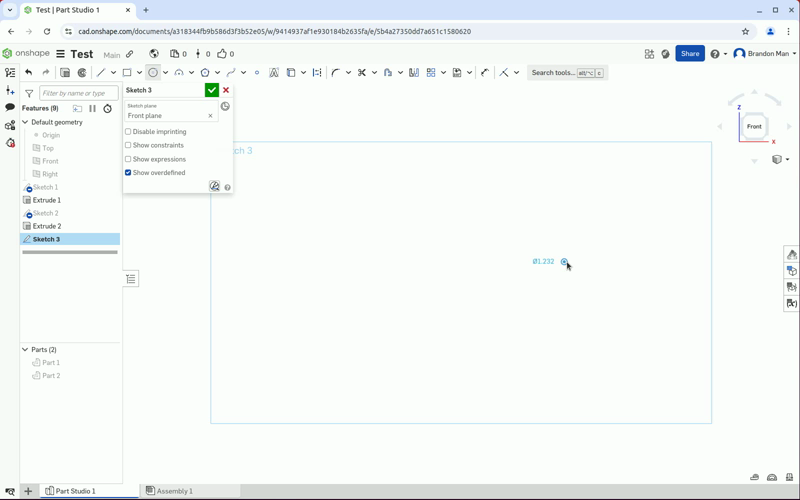
mouse_move(561, 261)
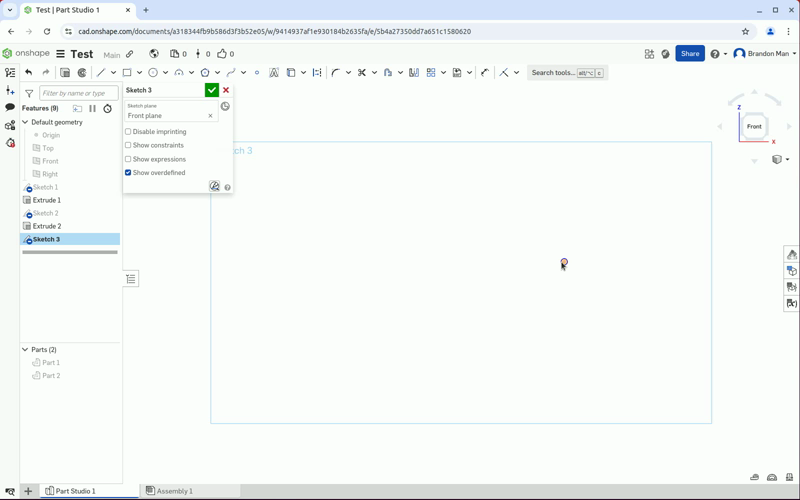
scroll(6)
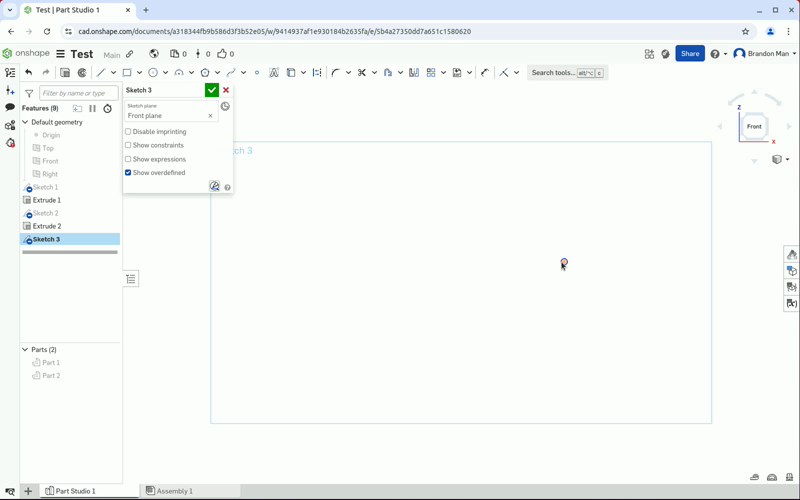
scroll(6)
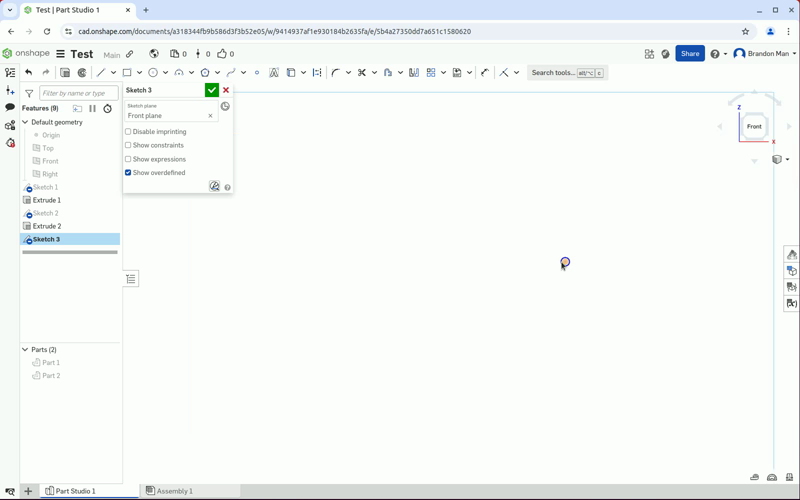
scroll(6)
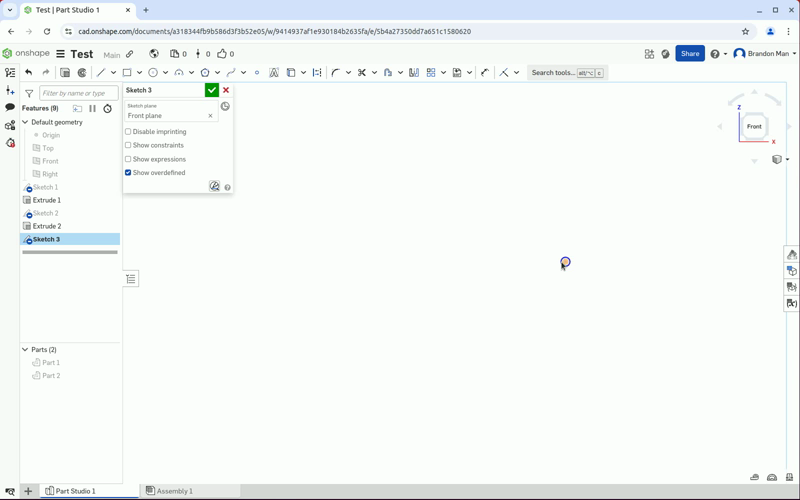
scroll(6)
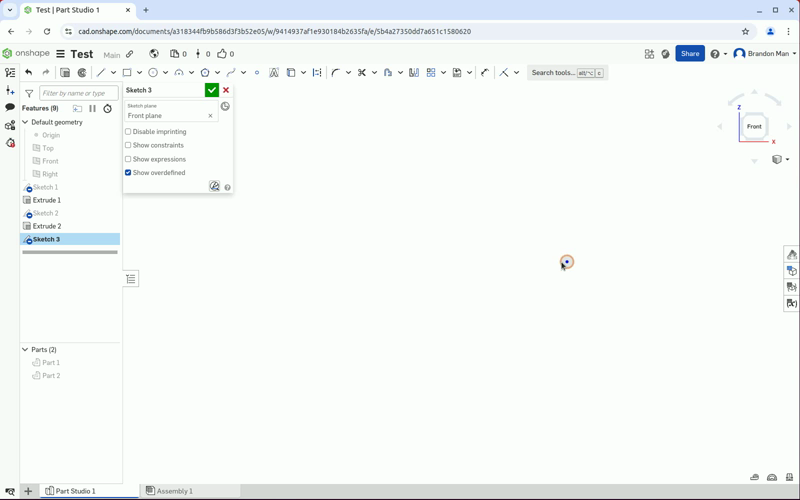
scroll(6)
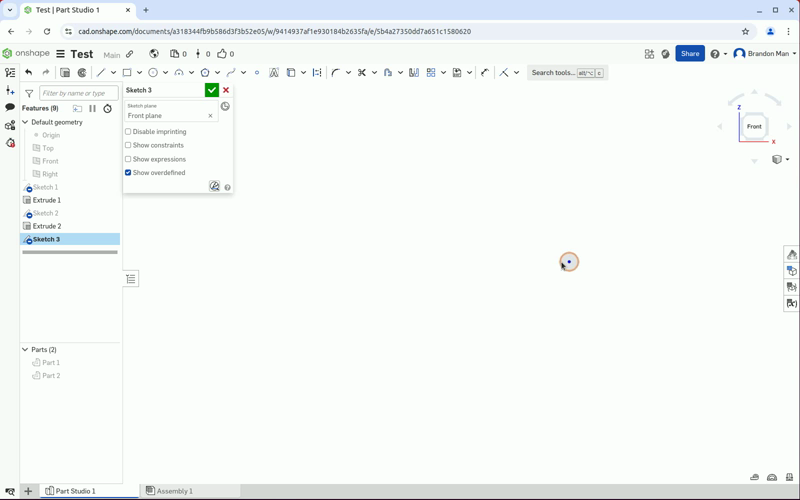
scroll(6)
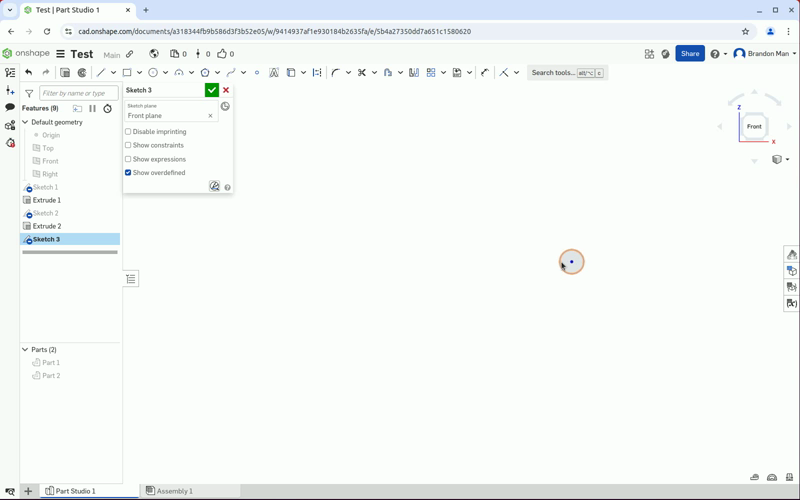
scroll(6)
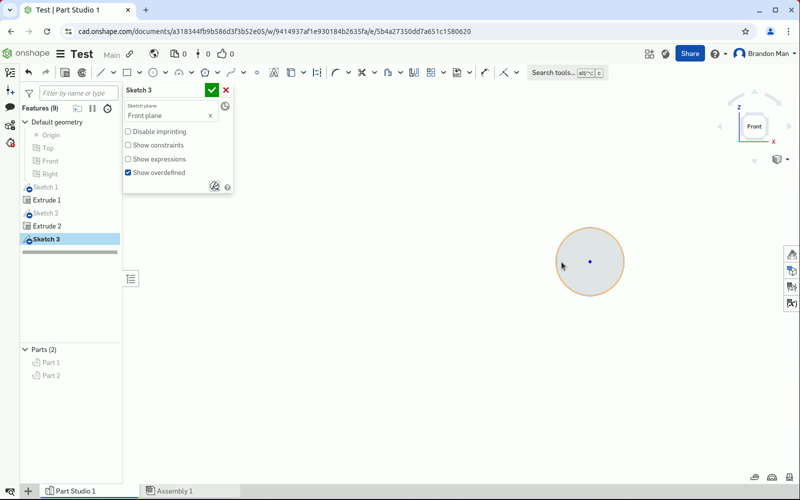
click(561, 261)
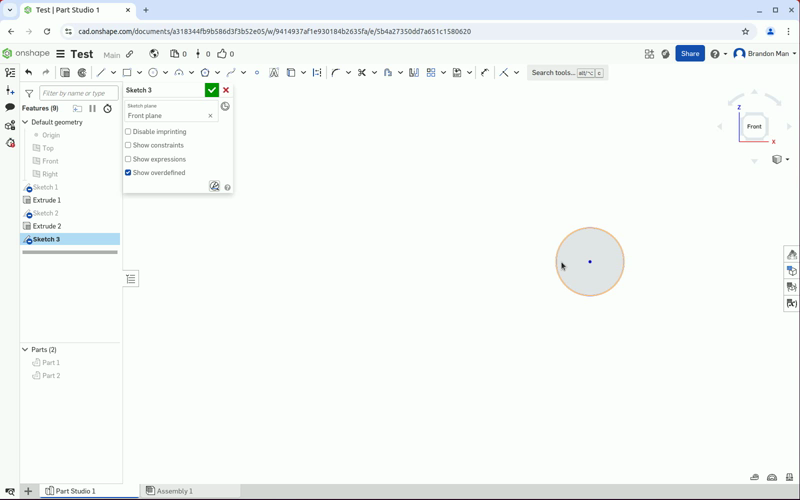
scroll(-6)
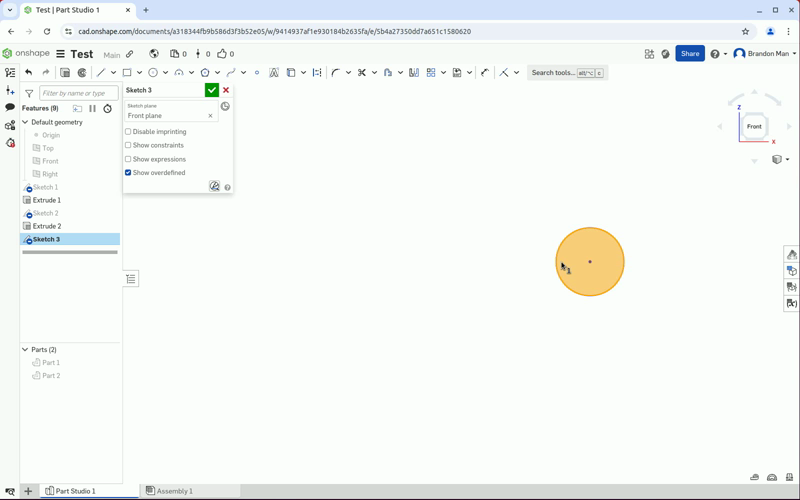
scroll(-6)
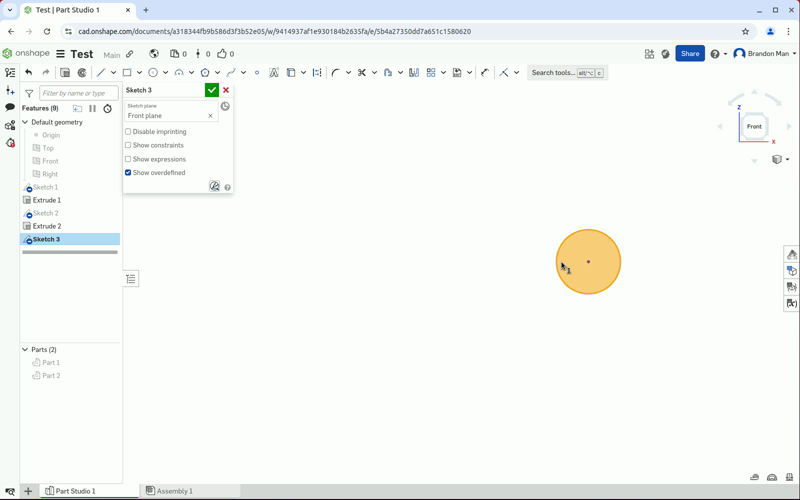
scroll(-6)
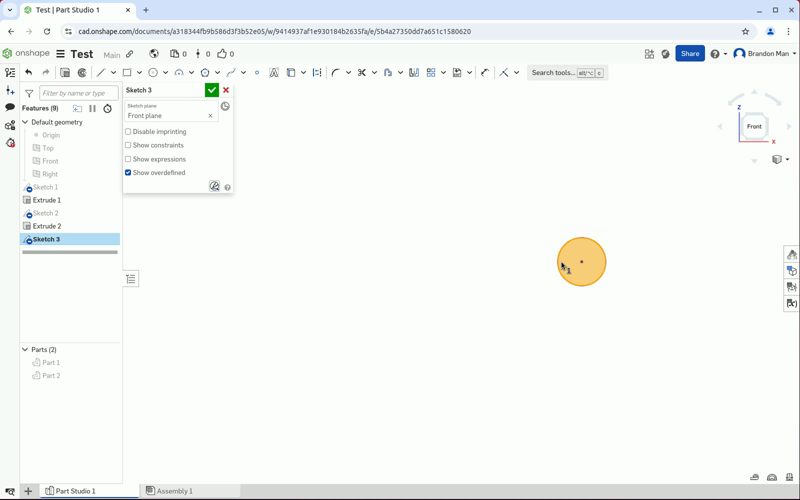
scroll(-6)
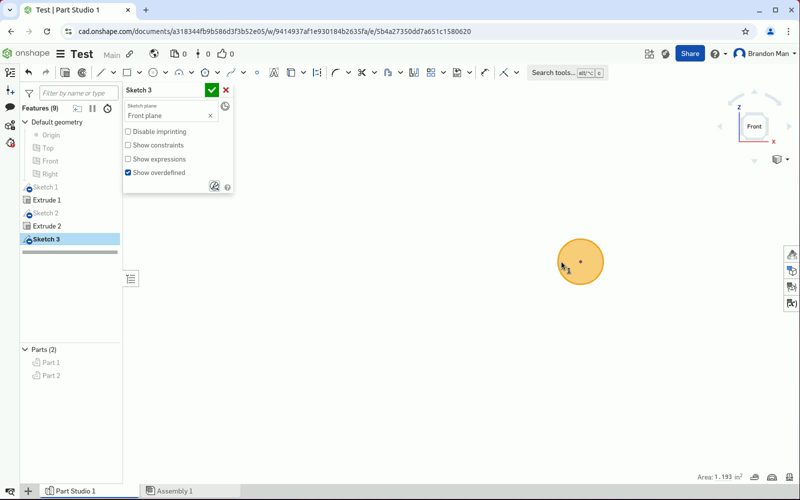
scroll(-6)
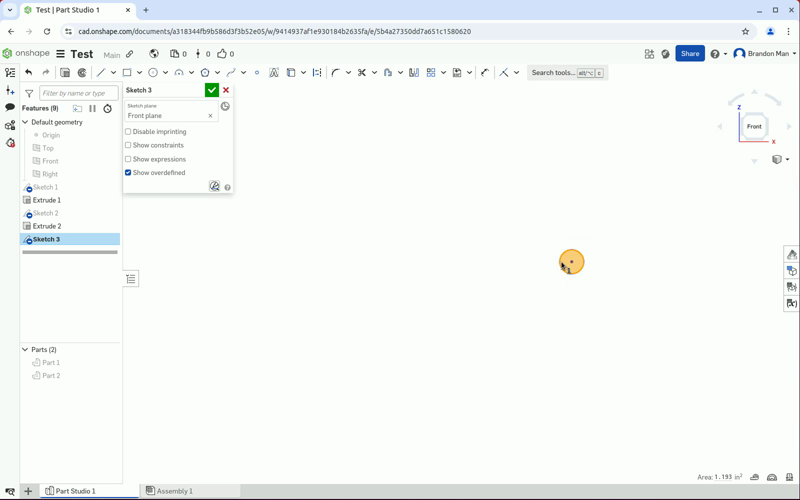
scroll(-6)
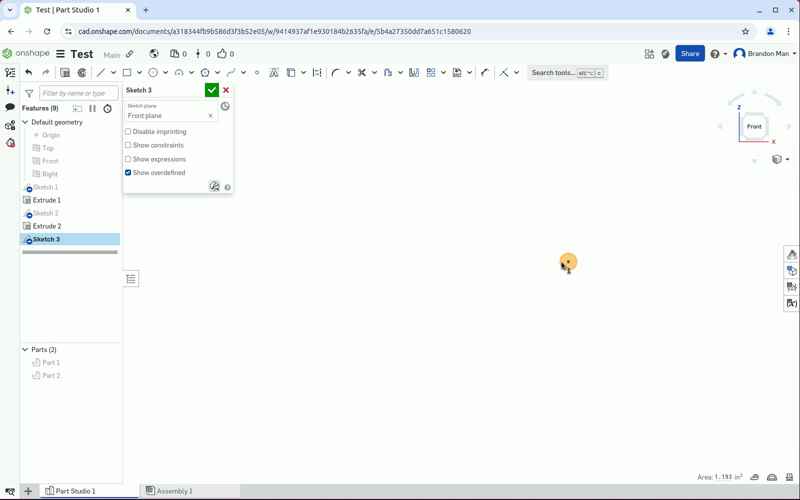
scroll(-6)
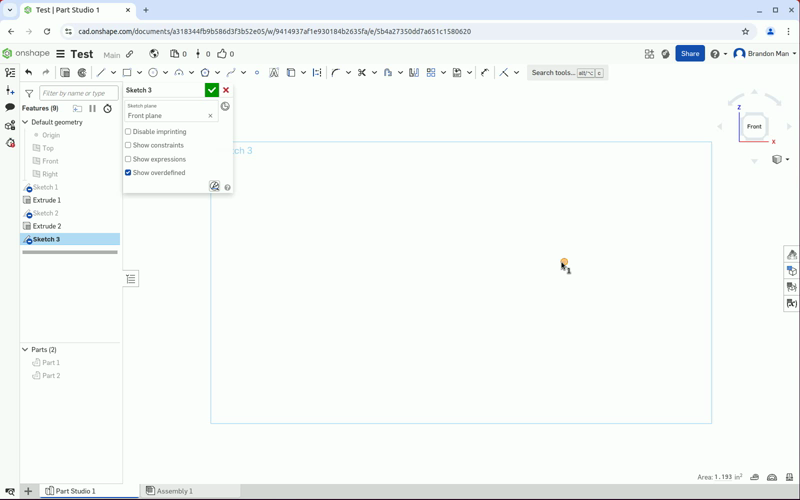
mouse_move(73, 352)
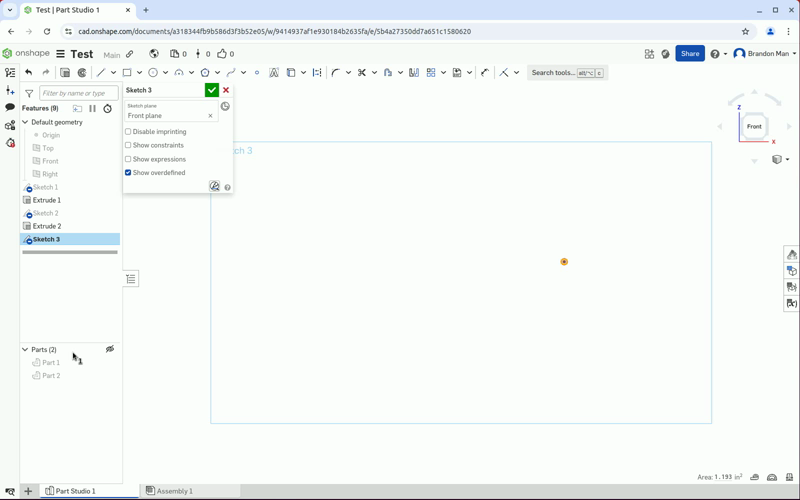
key(shift+y)
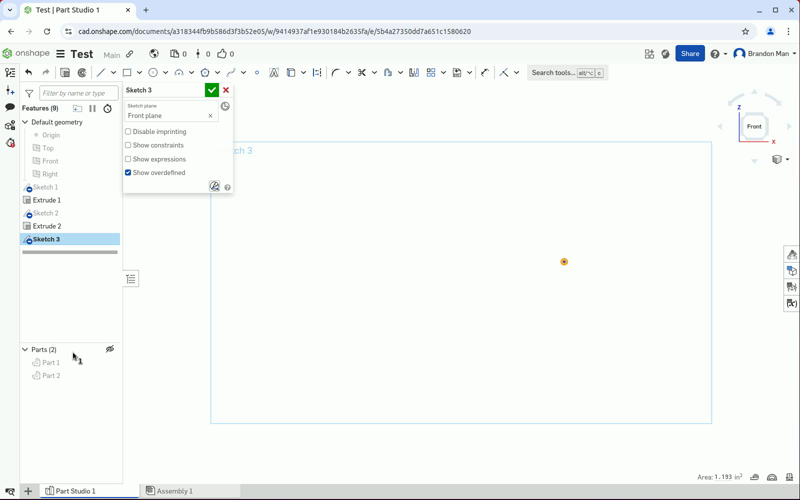
key(shift+e)
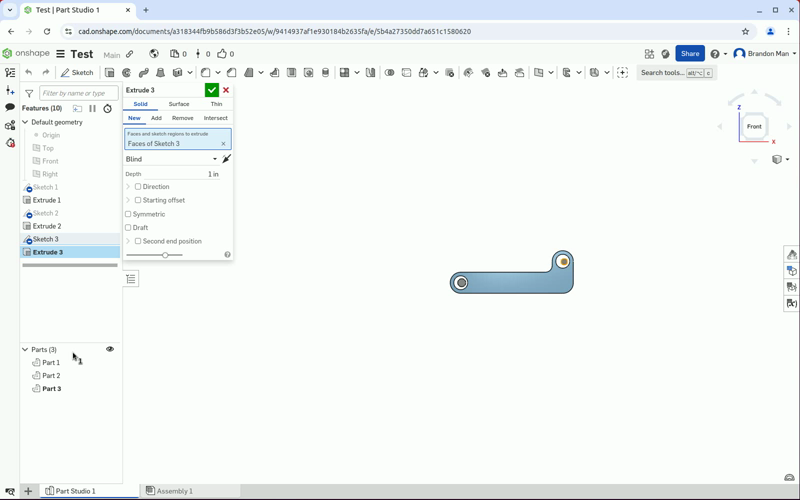
mouse_move(143, 106)
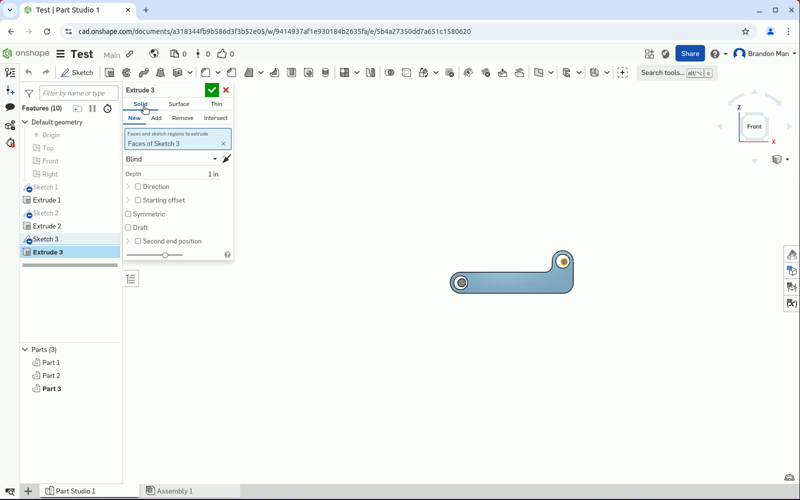
click(143, 106)
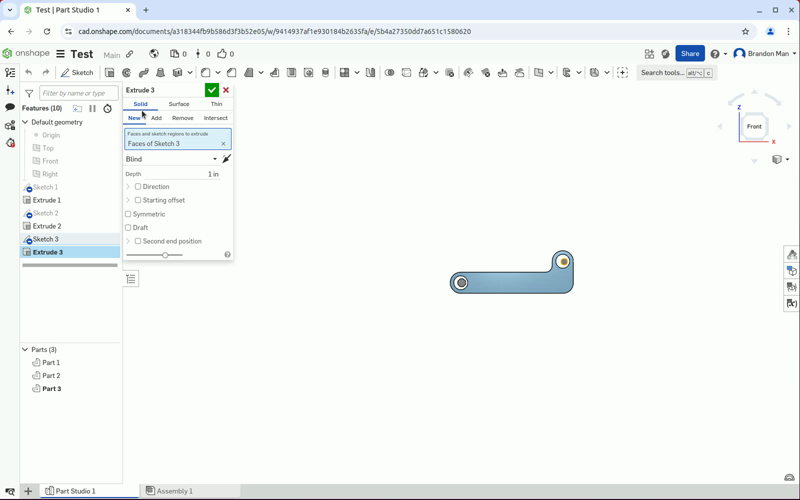
mouse_move(137, 120)
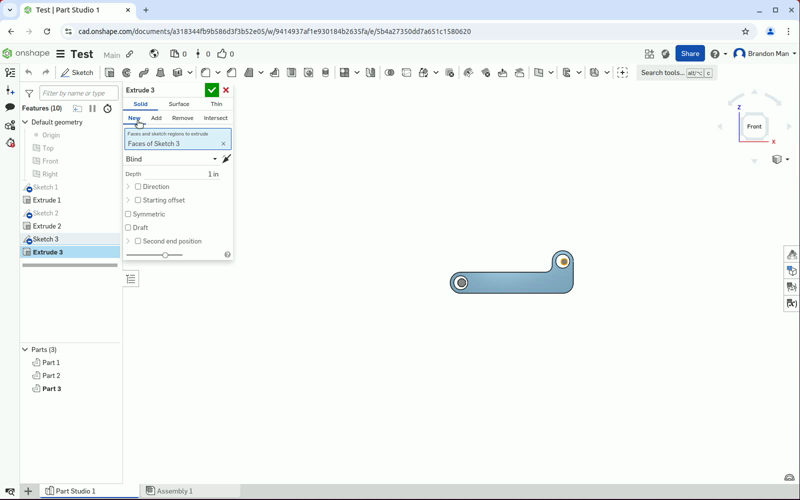
click(137, 120)
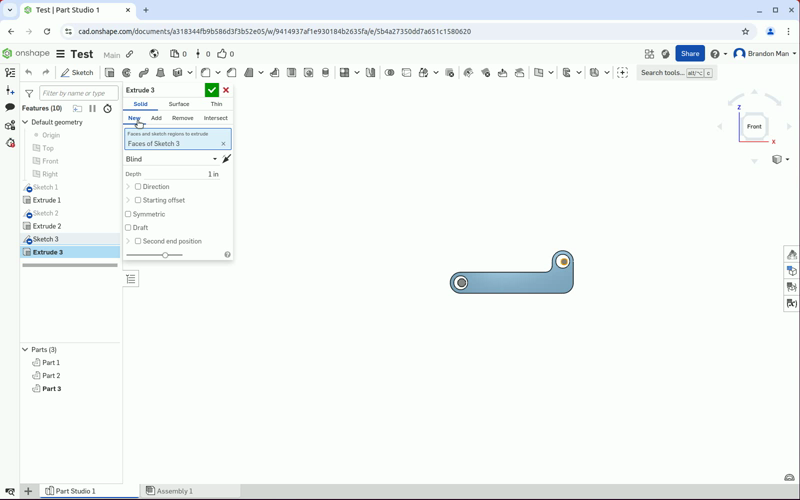
key(tab, 4)
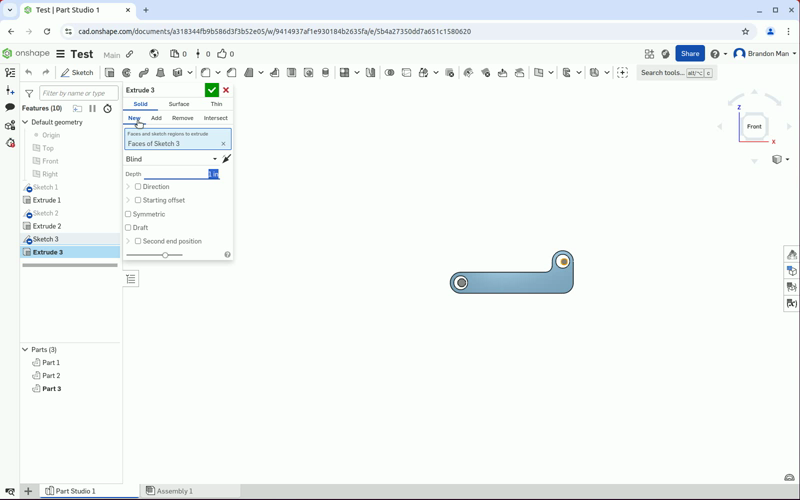
text(2.648)
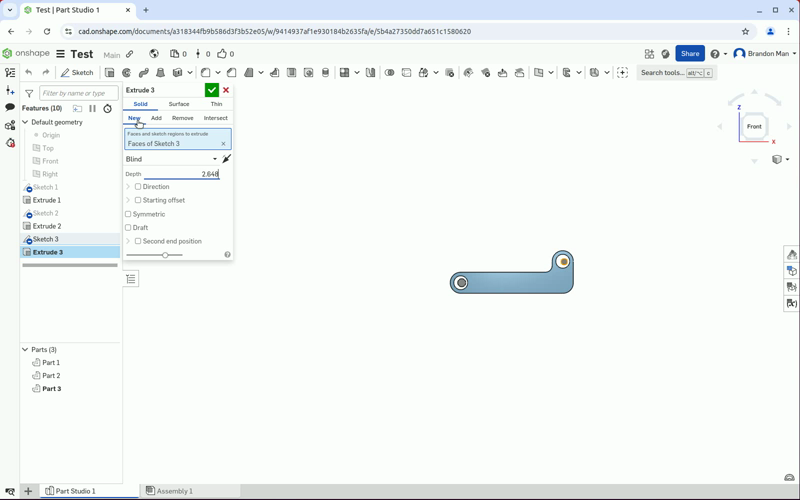
key(enter)
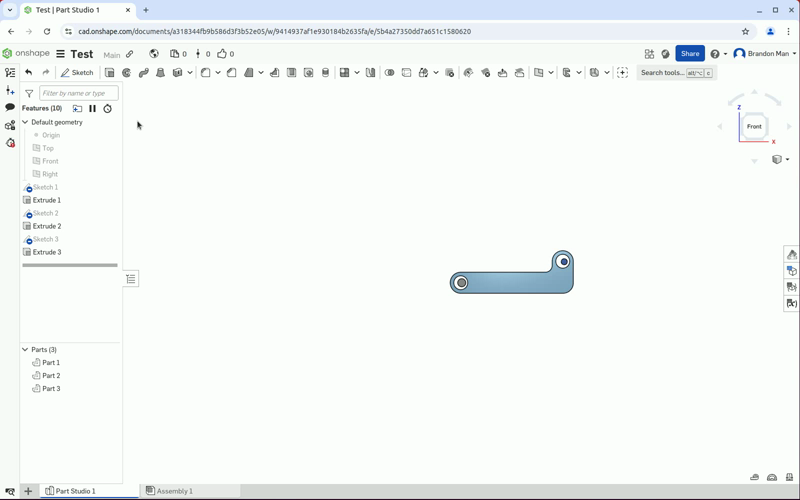
key(shift+h)
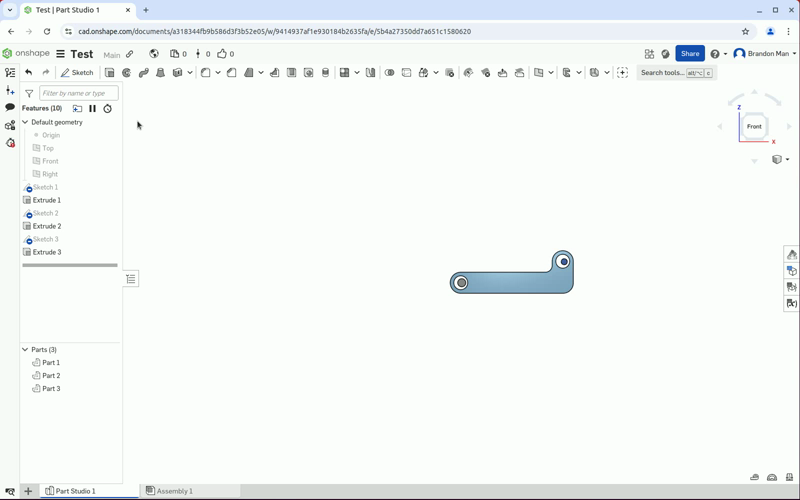
key(shift+h)
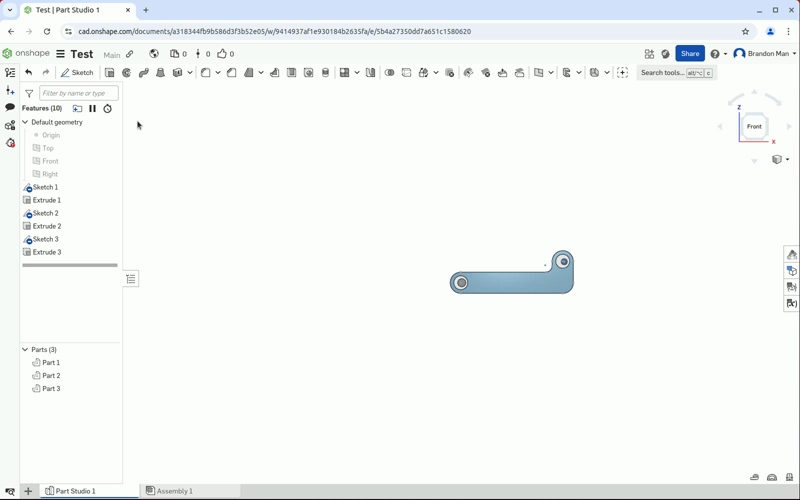
key(shift+7)
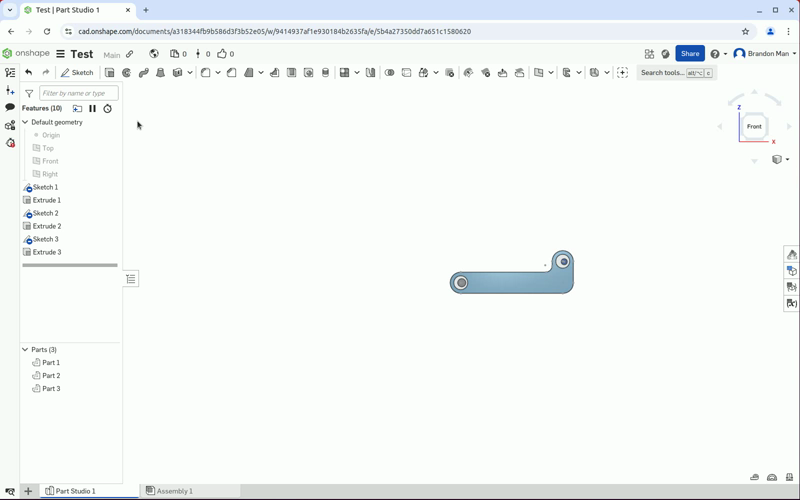
key(left, 2)
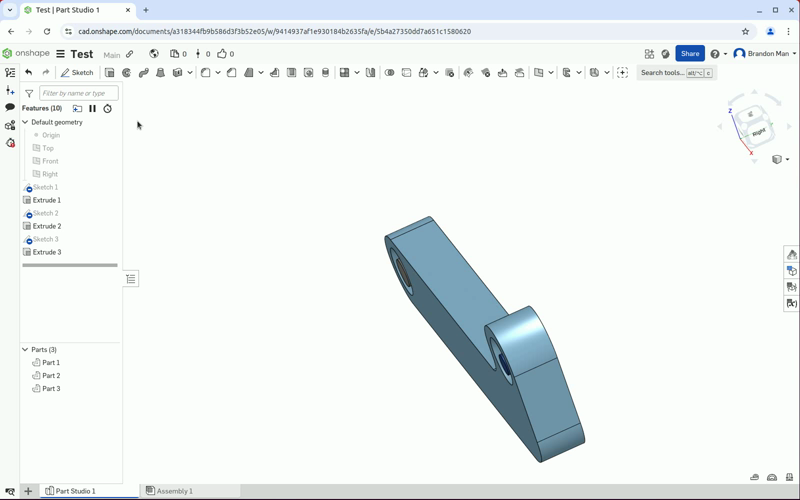
key(down, 2)
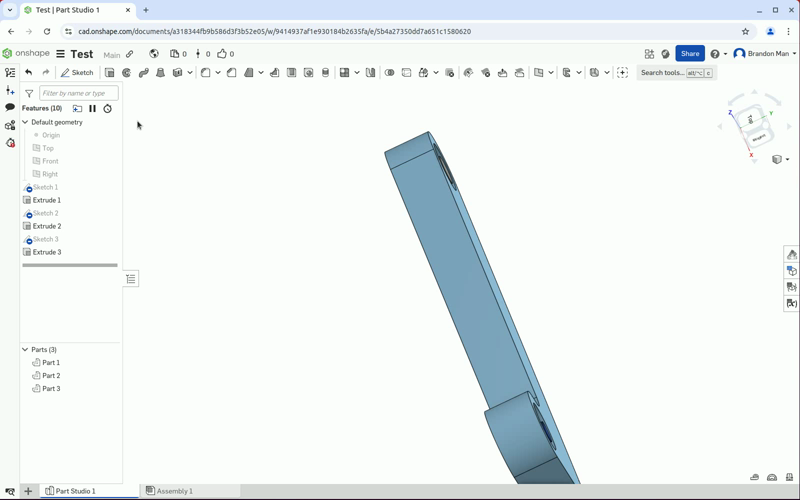
key(up, 2)
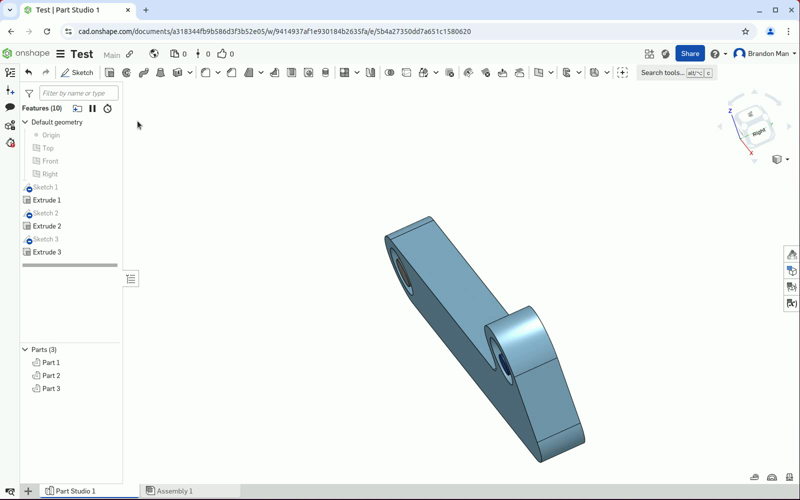
key(right, 2)
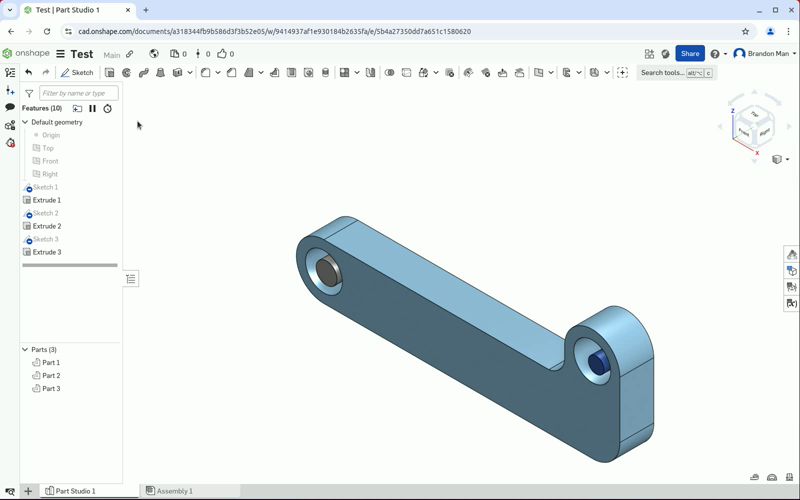
mouse_move(73, 189)
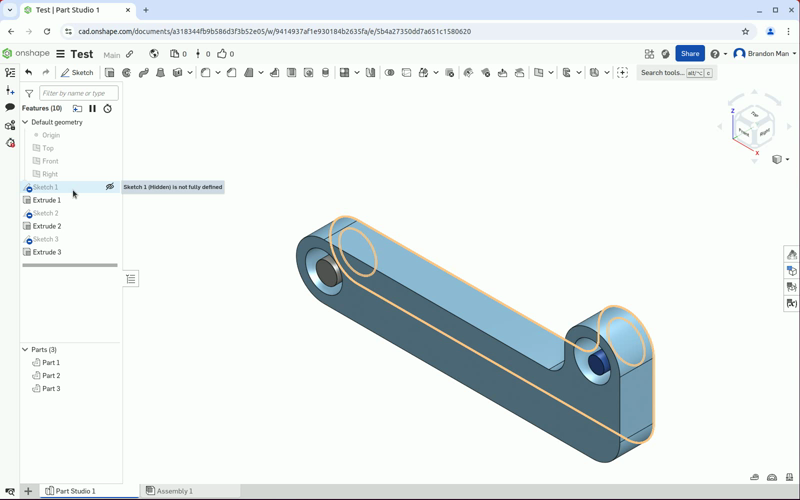
click(73, 189)